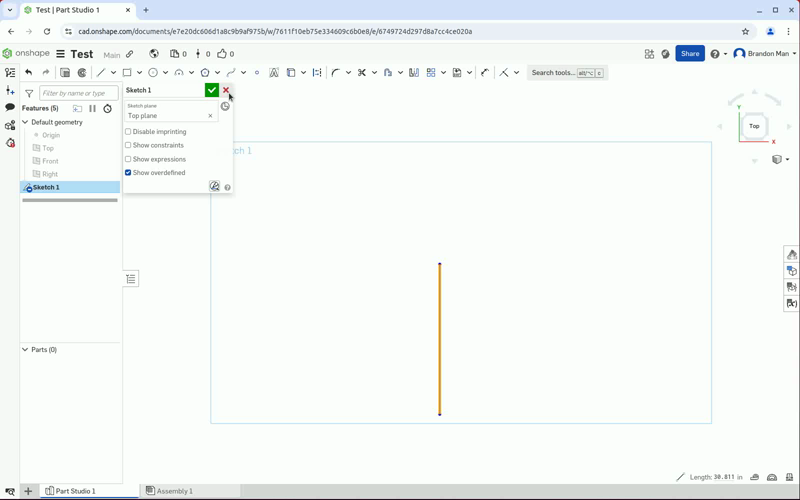
key(shift+h)
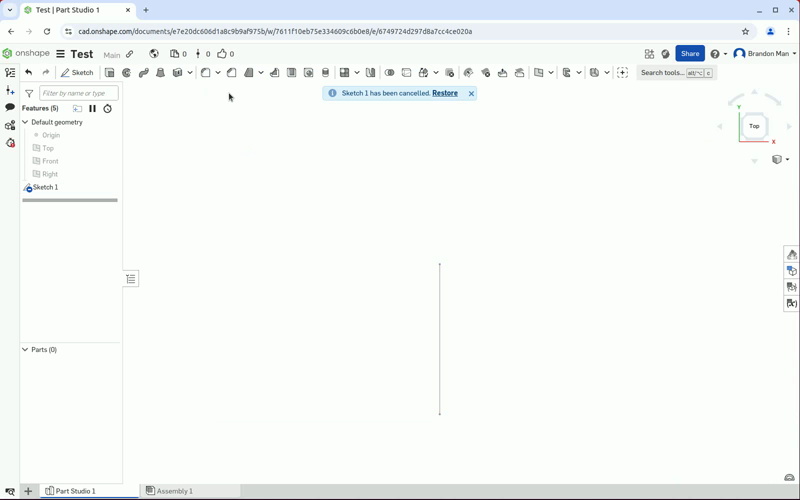
key(shift+s)
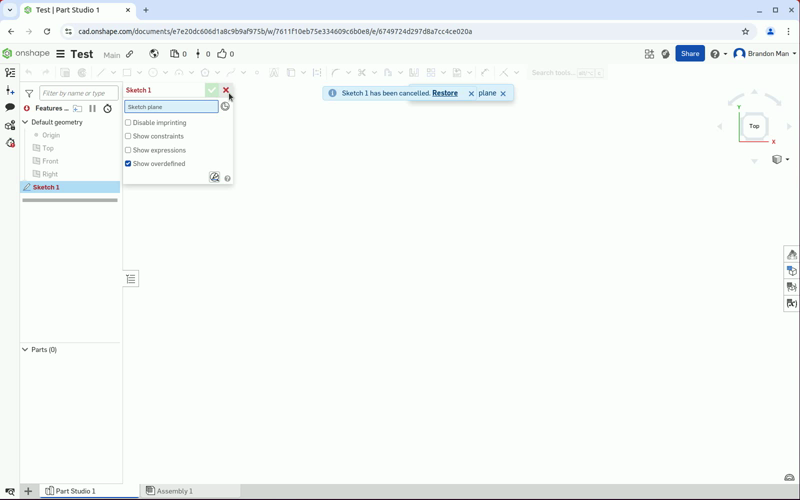
mouse_move(73, 150)
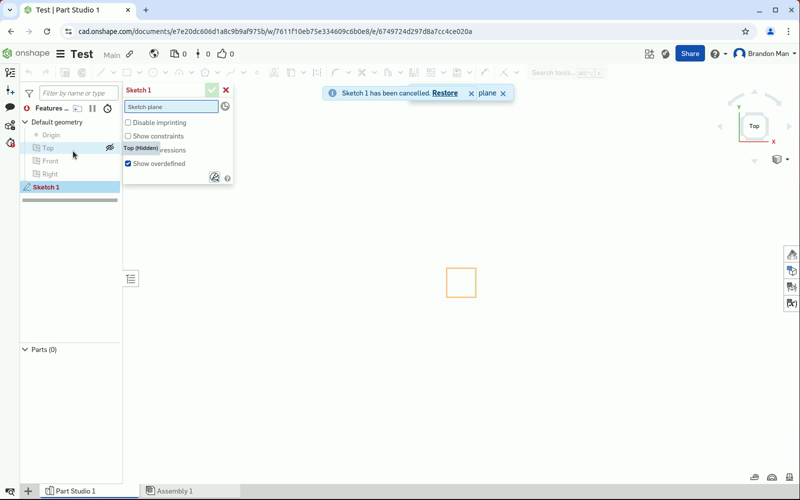
click(73, 150)
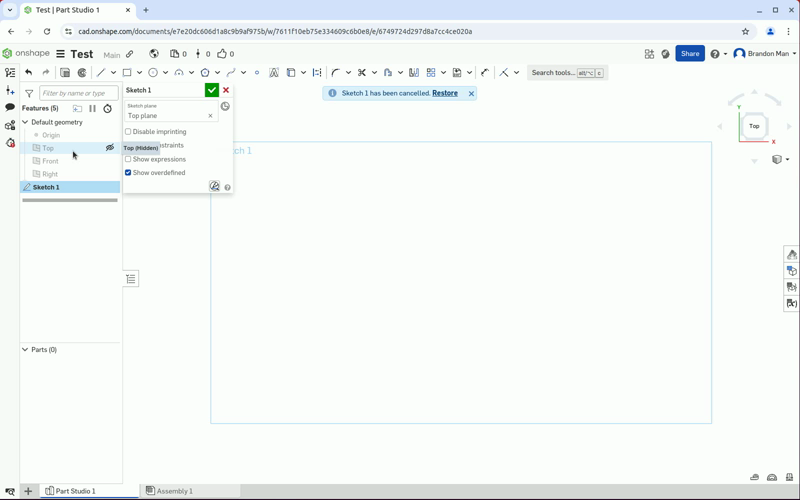
mouse_move(73, 352)
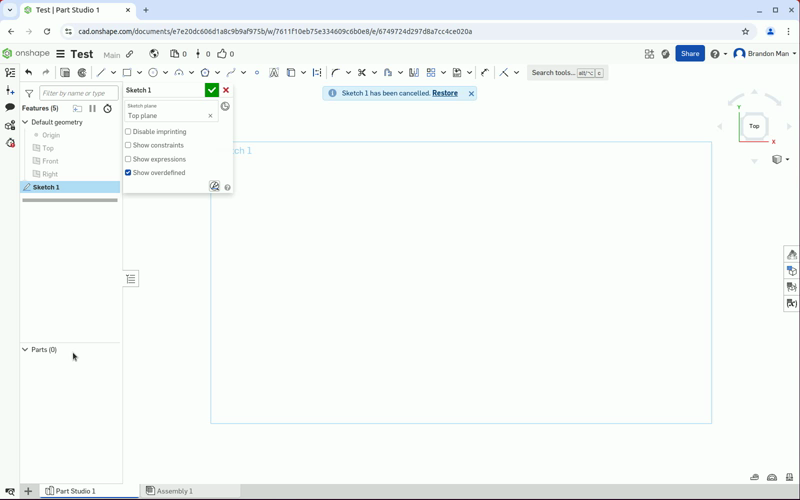
key(y)
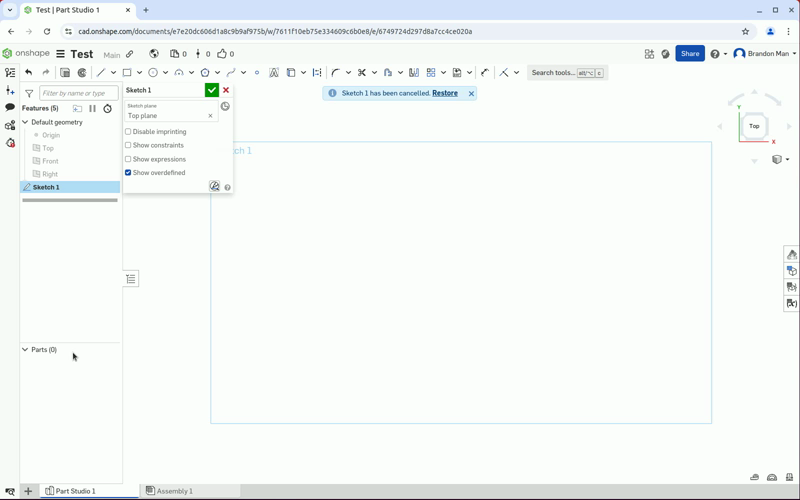
key(l)
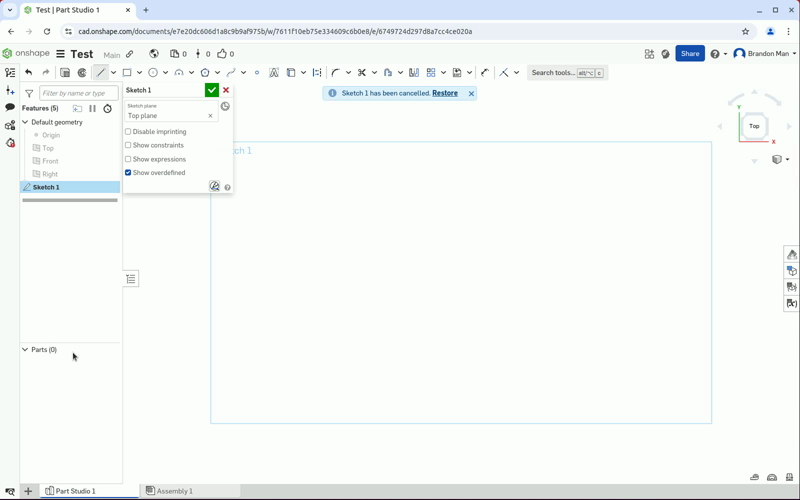
key_down(shift)
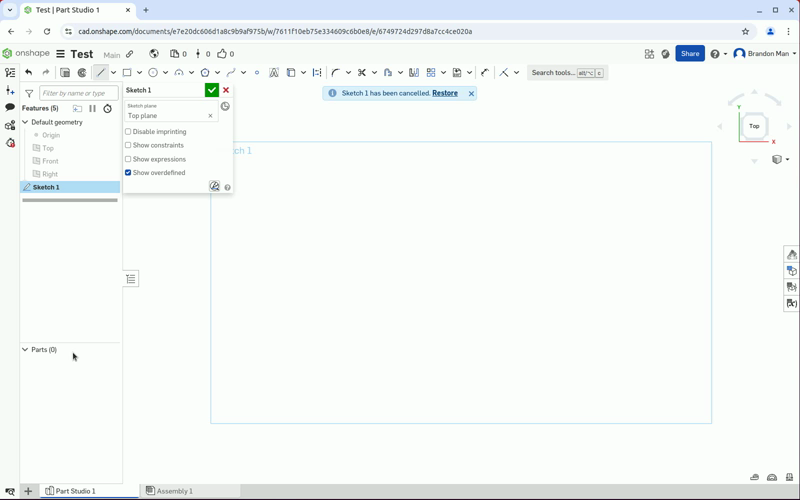
mouse_move(409, 336)
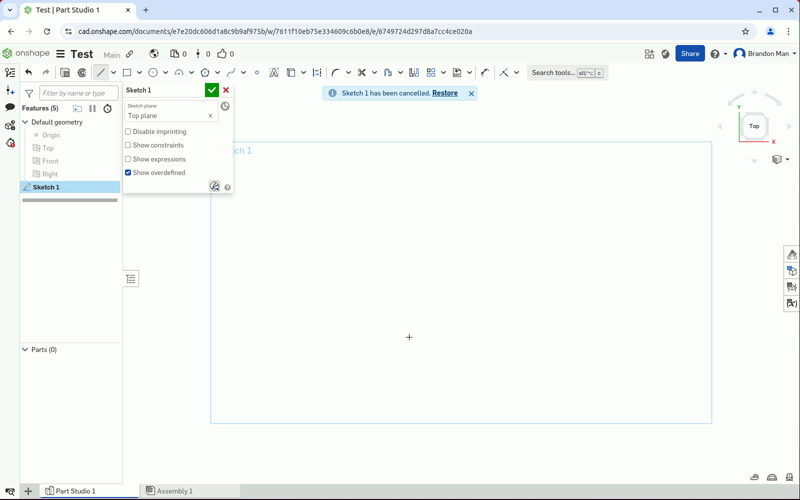
click(409, 336)
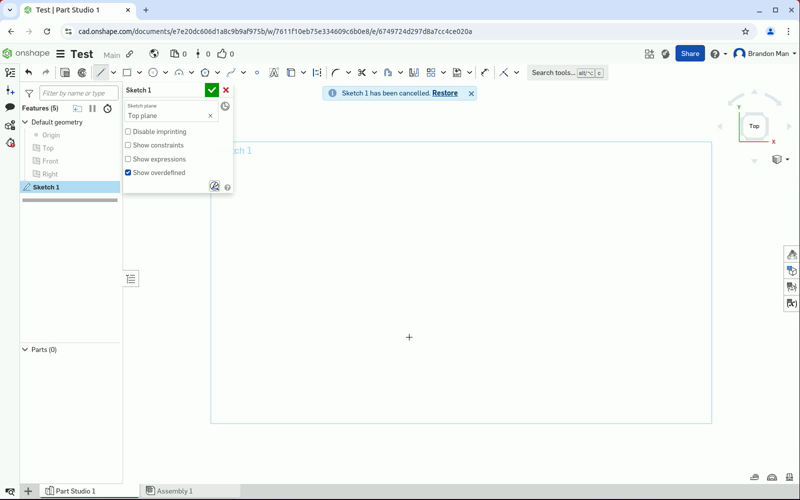
key_up(shift)
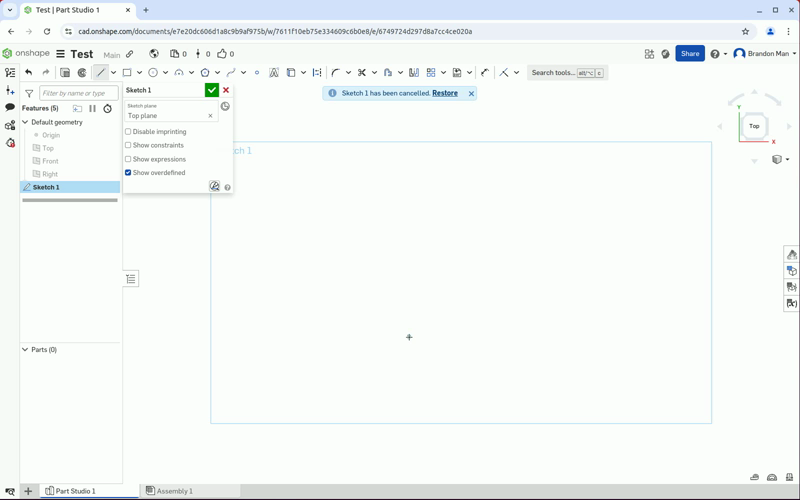
key_down(shift)
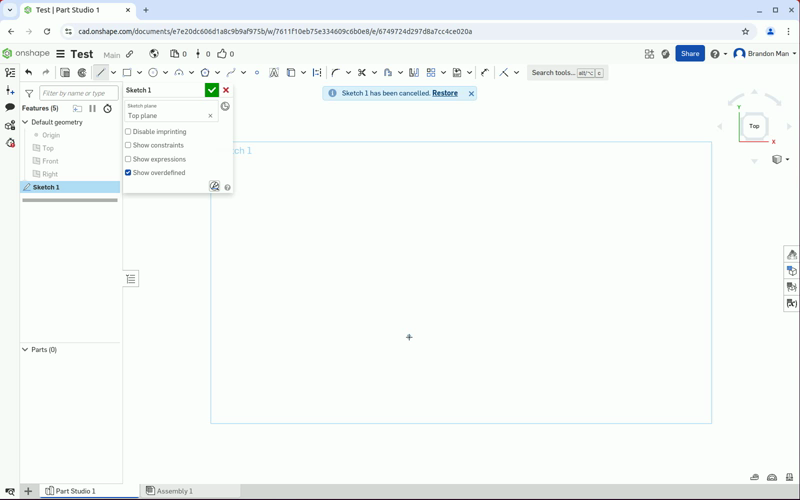
mouse_move(511, 336)
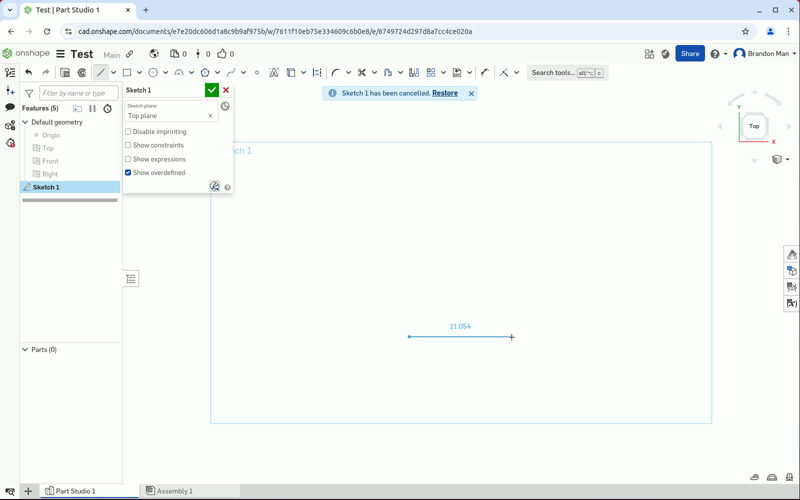
click(511, 336)
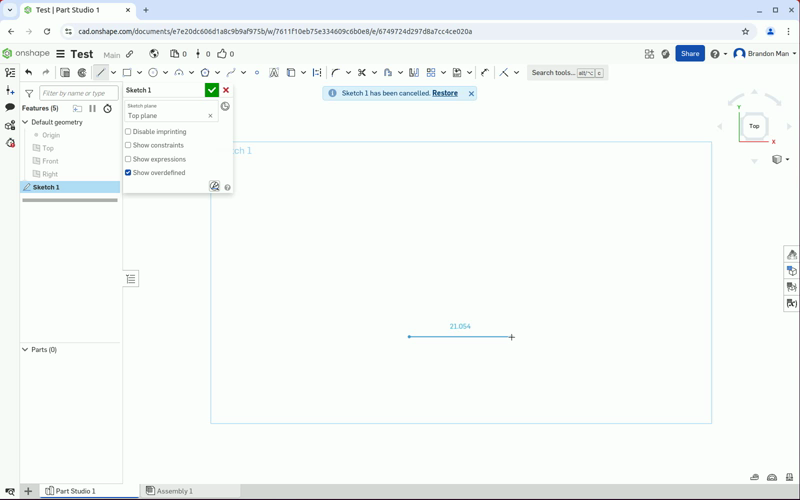
key_up(shift)
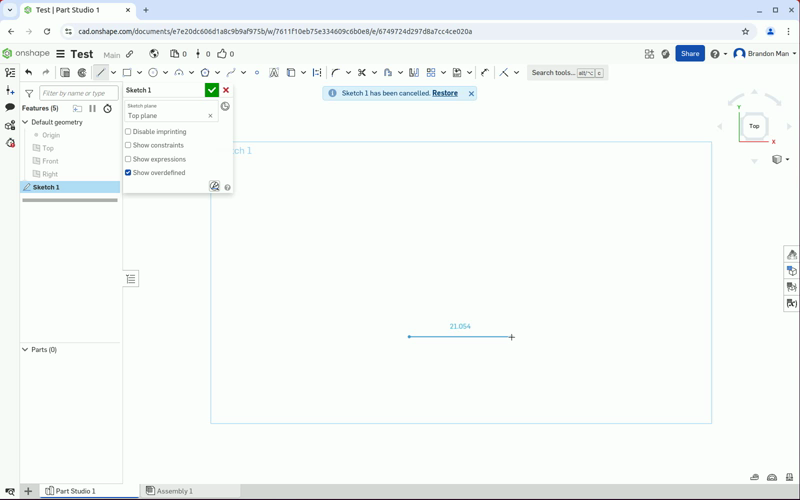
key_down(shift)
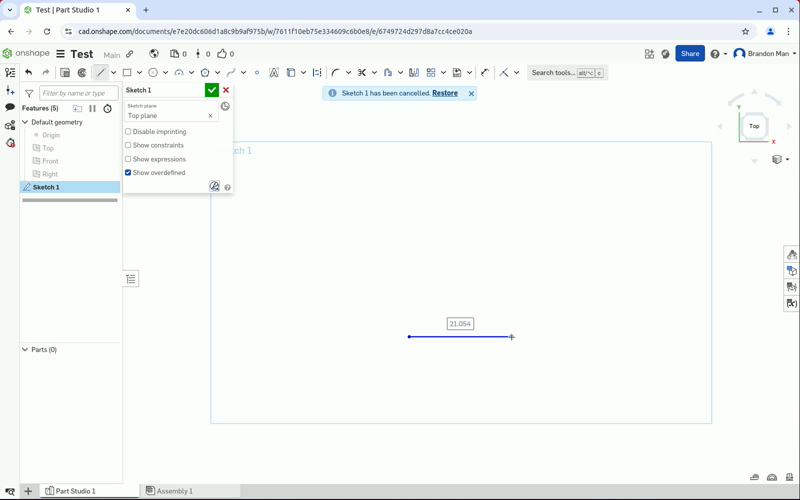
mouse_move(511, 228)
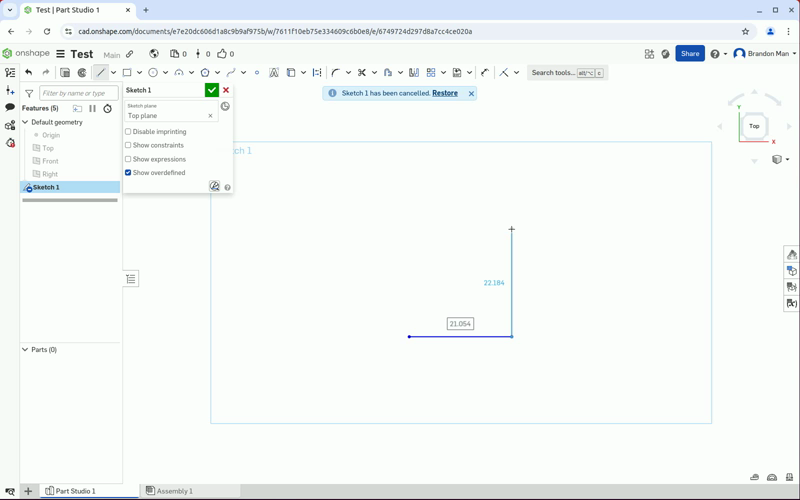
click(511, 228)
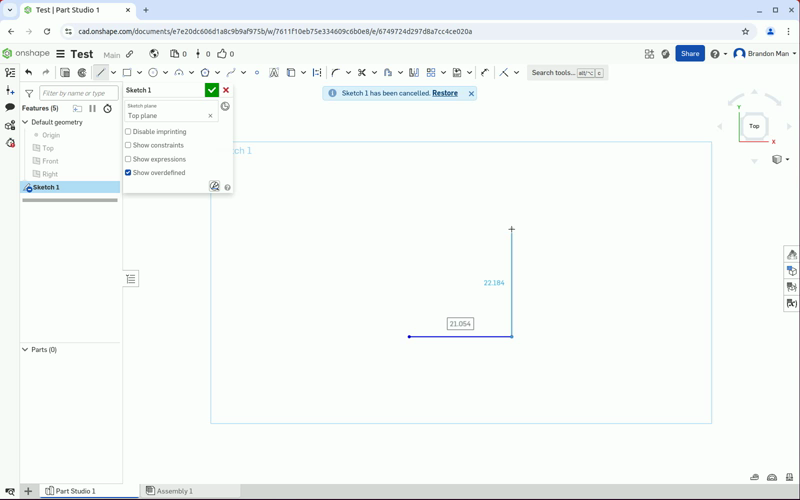
key_up(shift)
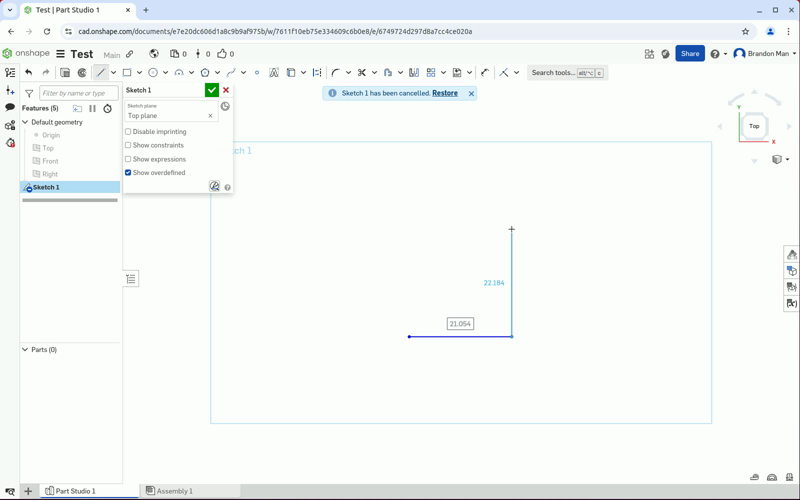
key_down(shift)
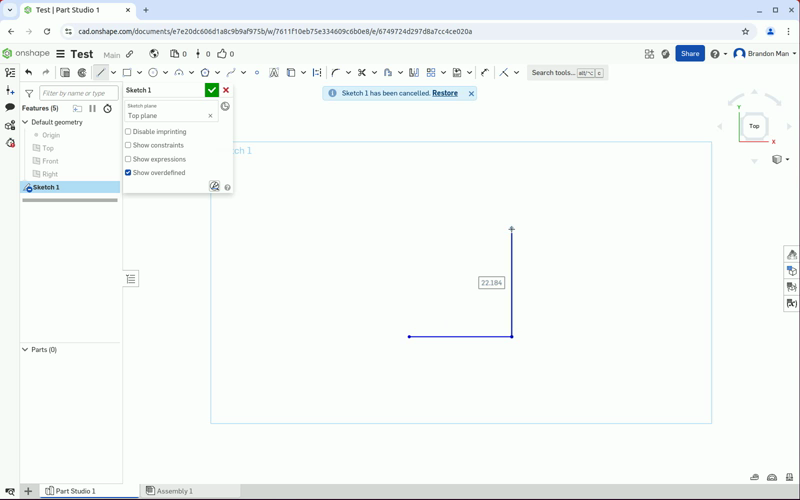
mouse_move(409, 228)
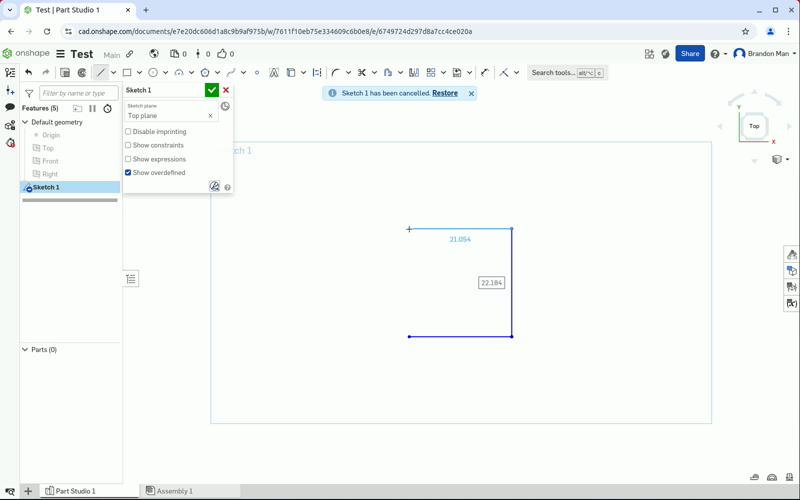
click(409, 228)
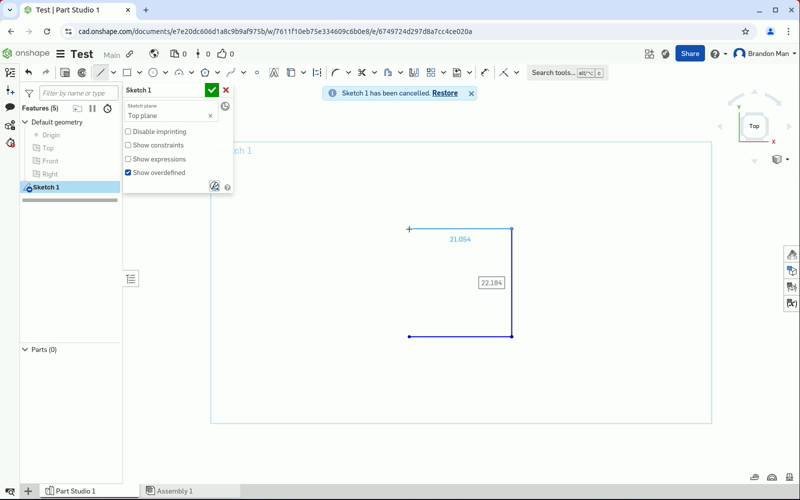
key_up(shift)
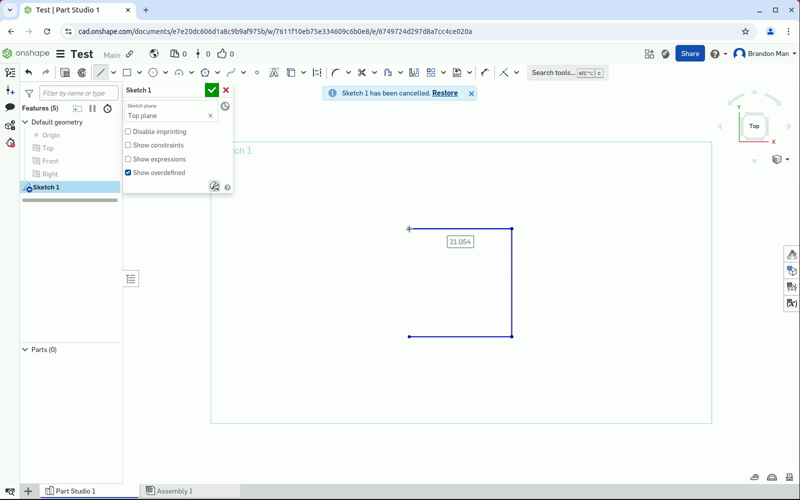
key_down(shift)
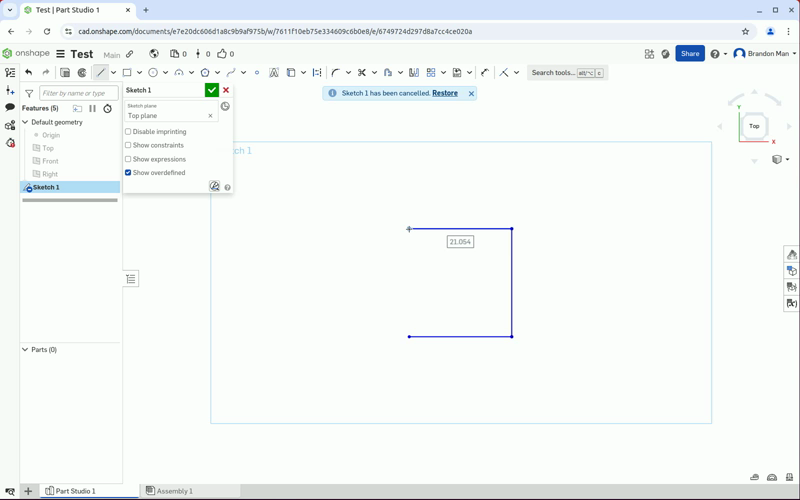
mouse_move(409, 336)
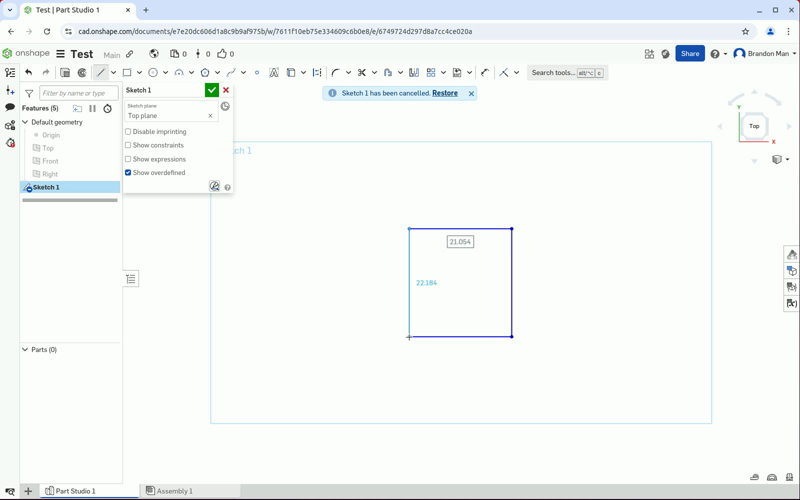
key_up(shift)
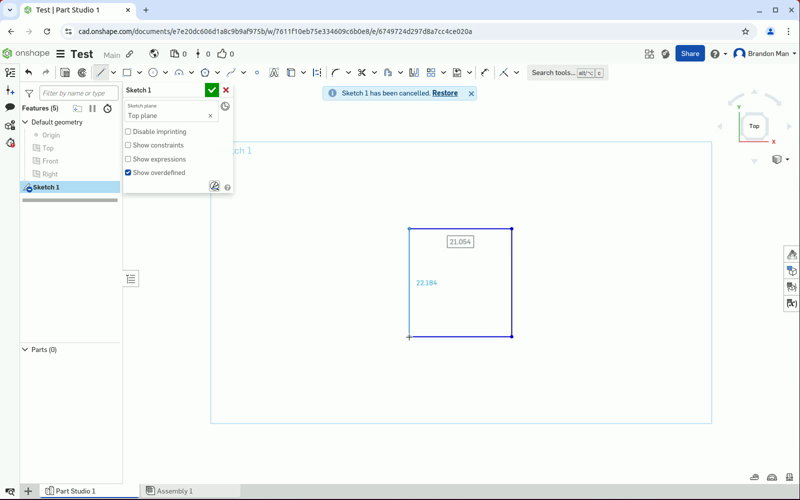
click(409, 336)
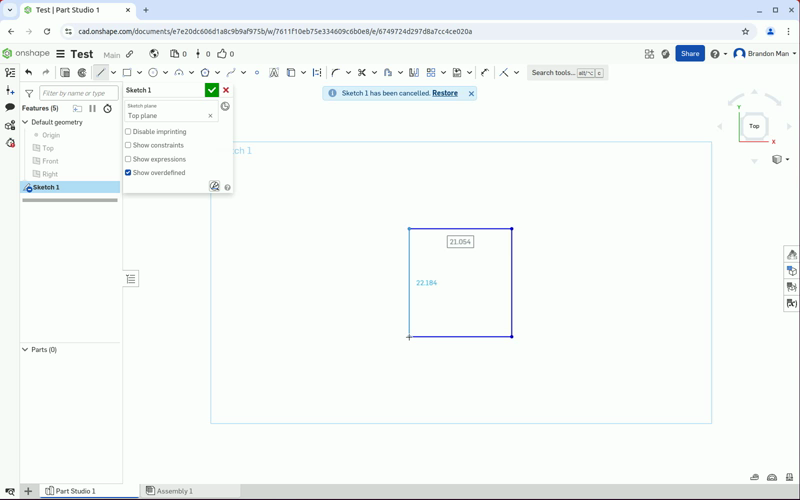
key(esc)
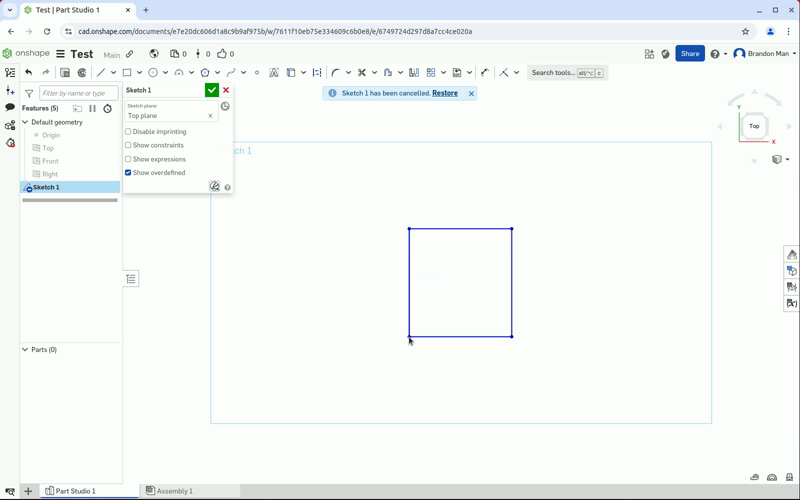
key(l)
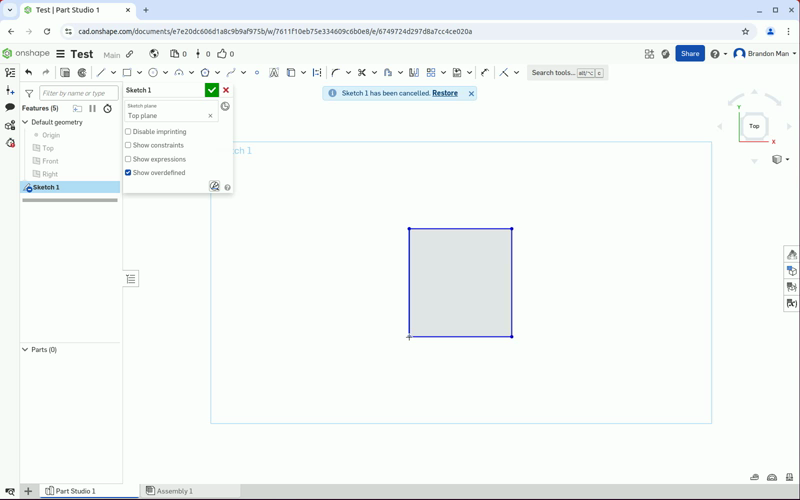
key_down(shift)
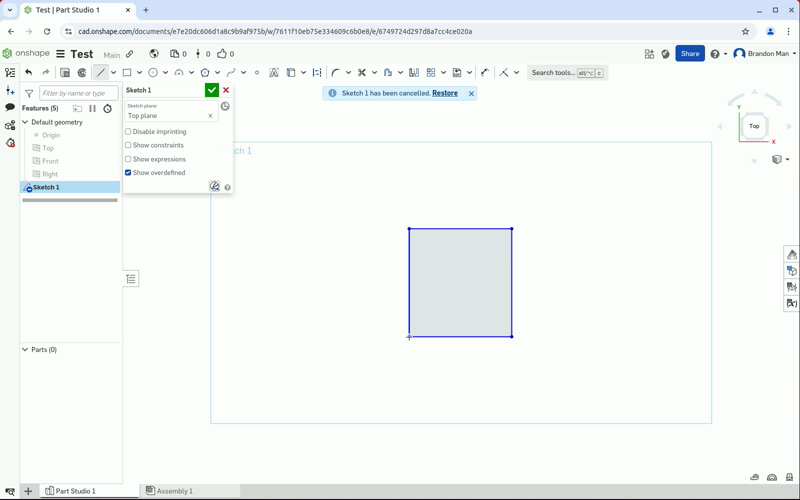
mouse_move(422, 333)
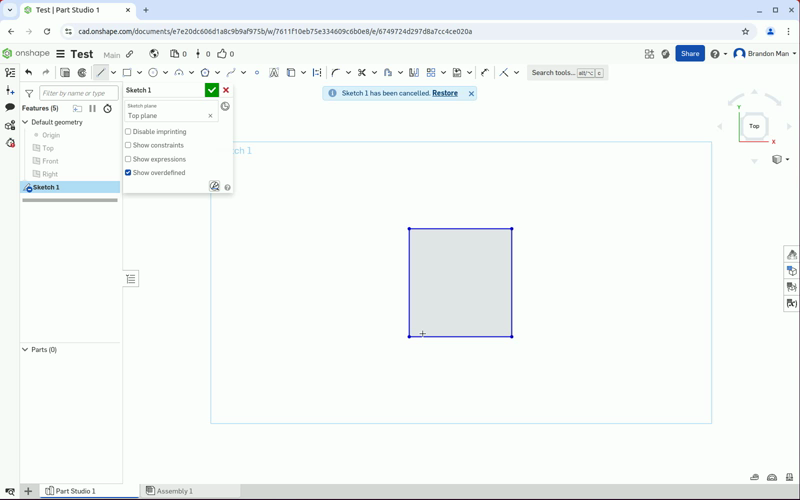
click(422, 333)
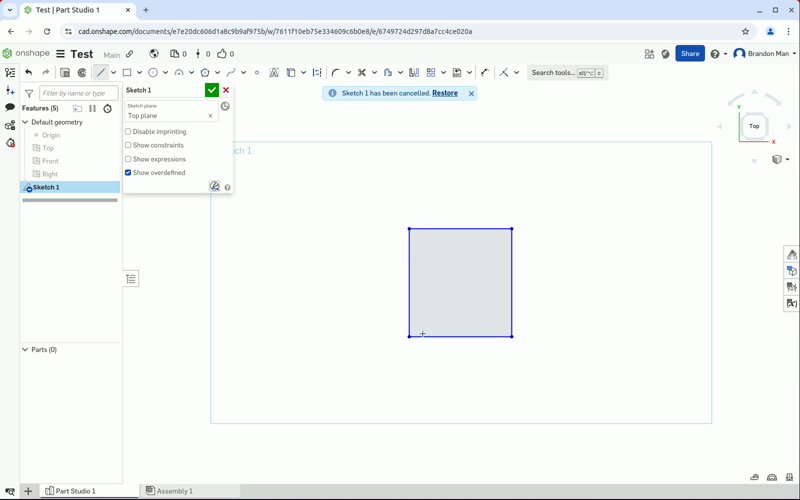
key_up(shift)
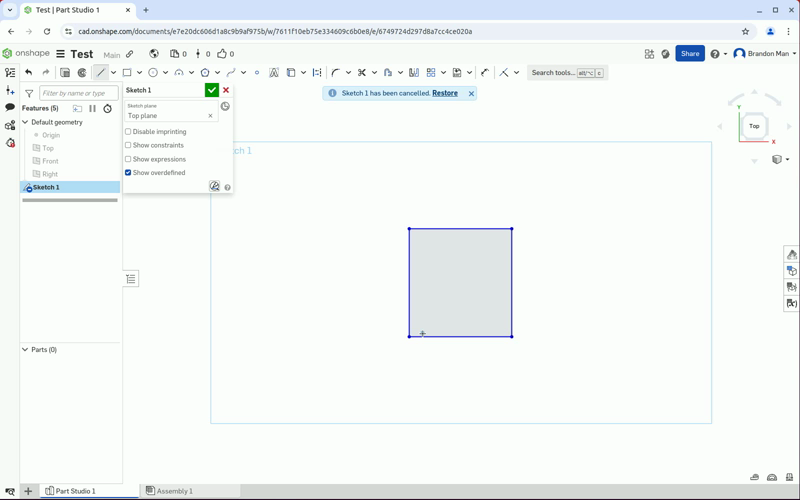
key_down(shift)
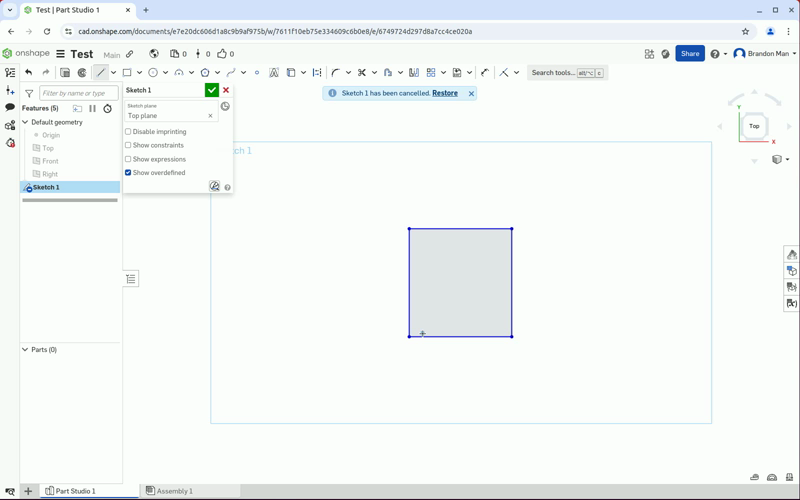
mouse_move(497, 333)
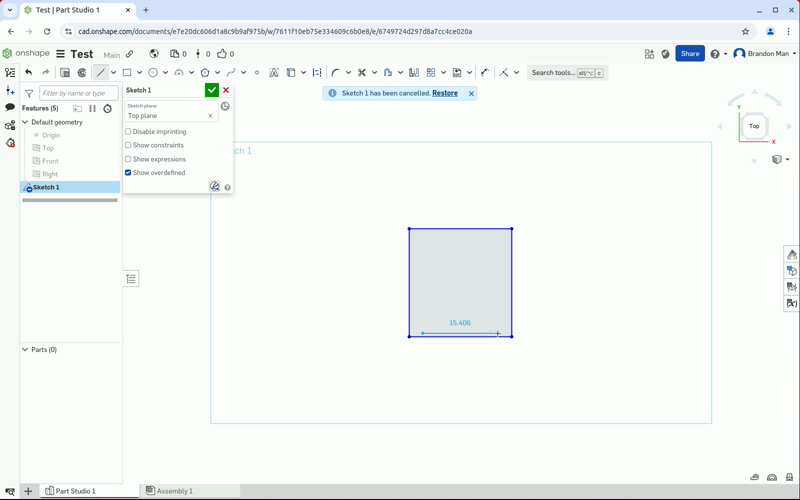
click(497, 333)
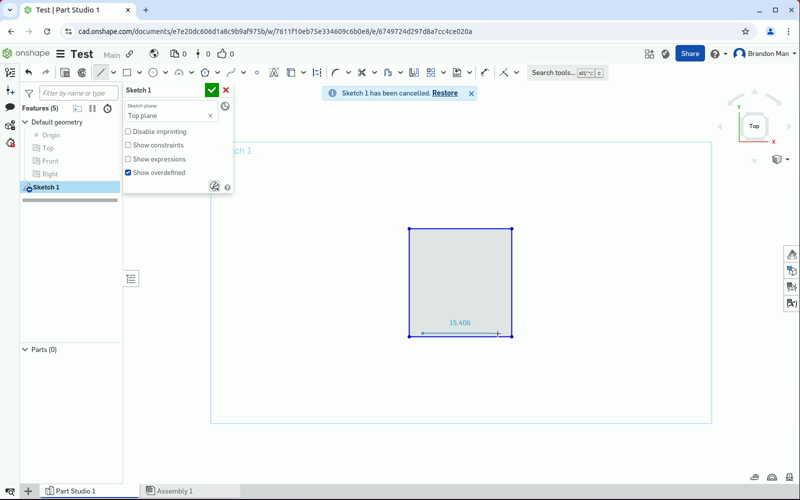
key_up(shift)
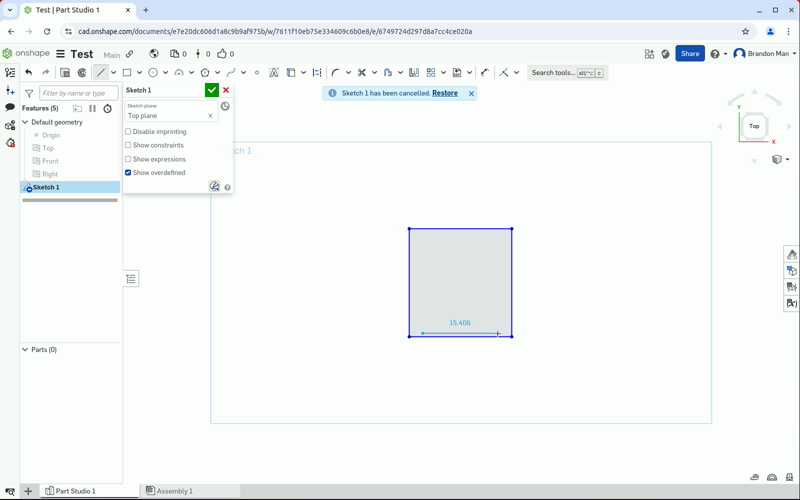
key_down(shift)
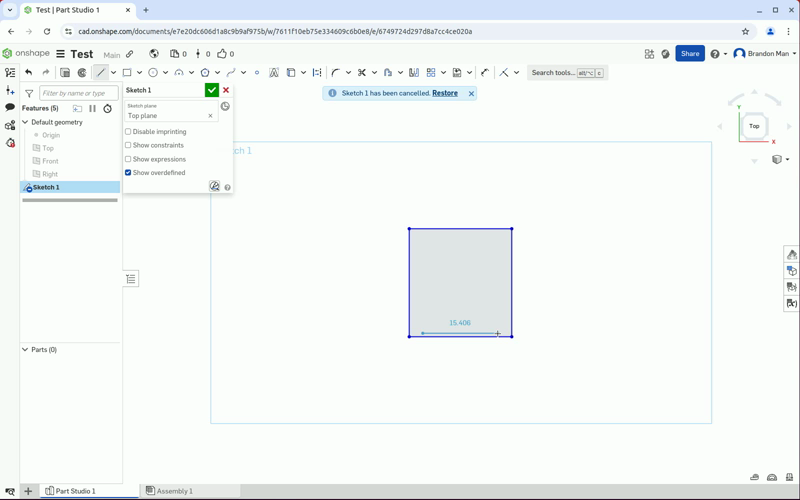
mouse_move(497, 232)
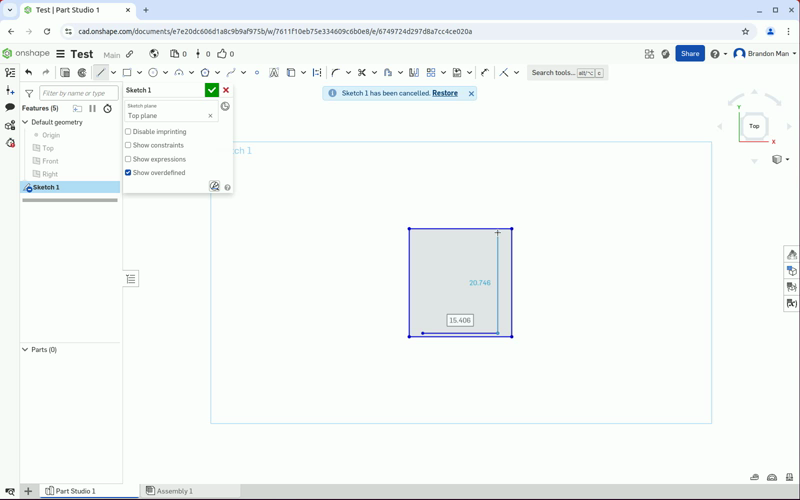
click(497, 232)
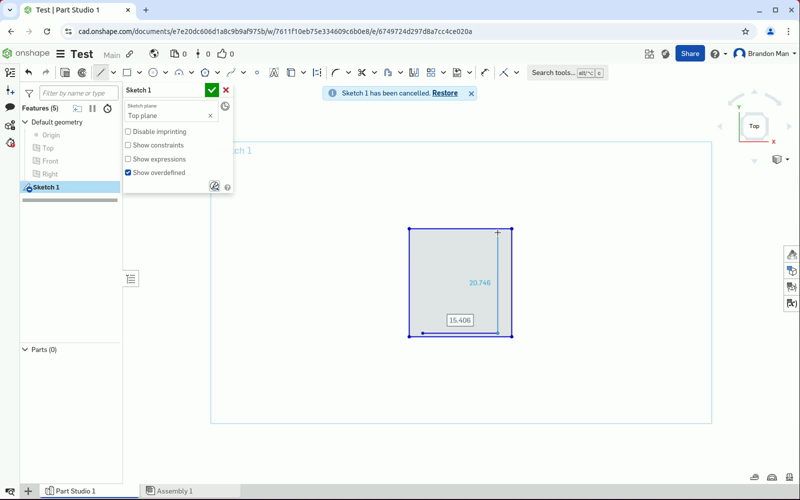
key_up(shift)
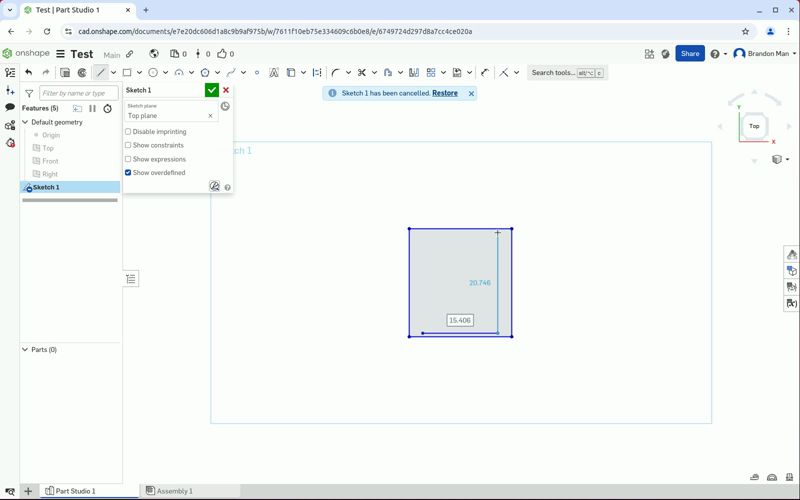
key_down(shift)
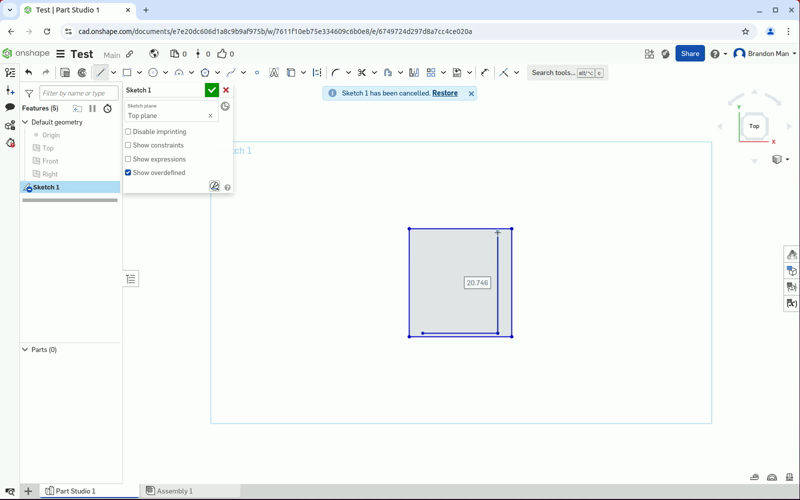
mouse_move(422, 232)
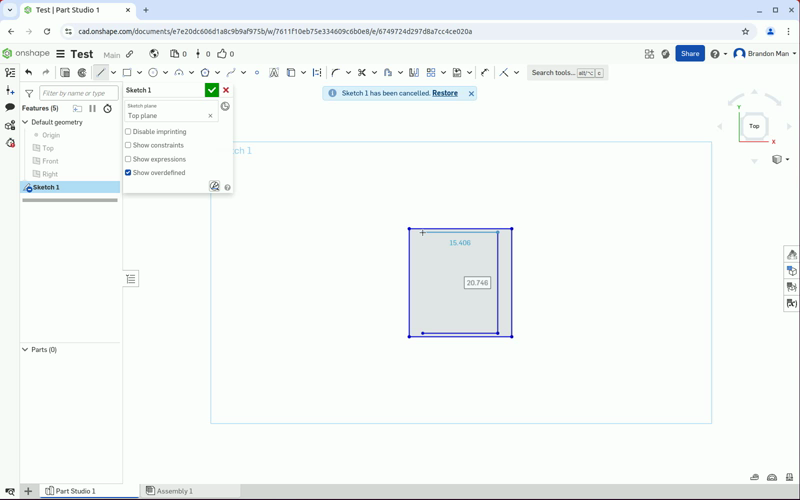
click(422, 232)
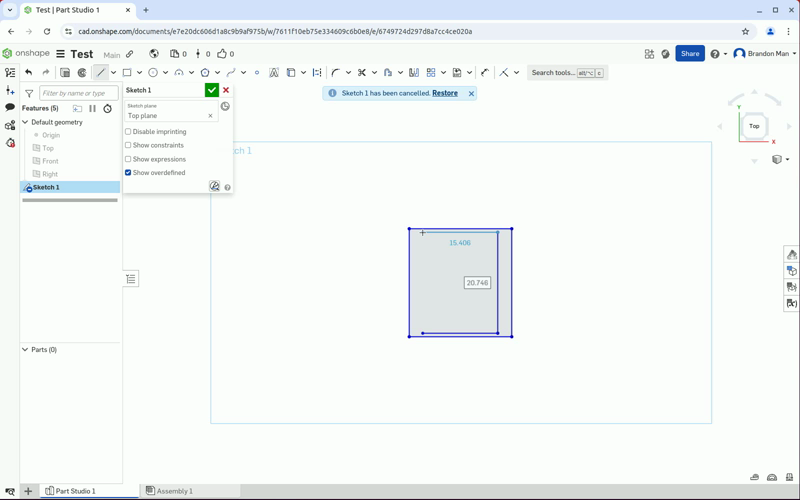
key_up(shift)
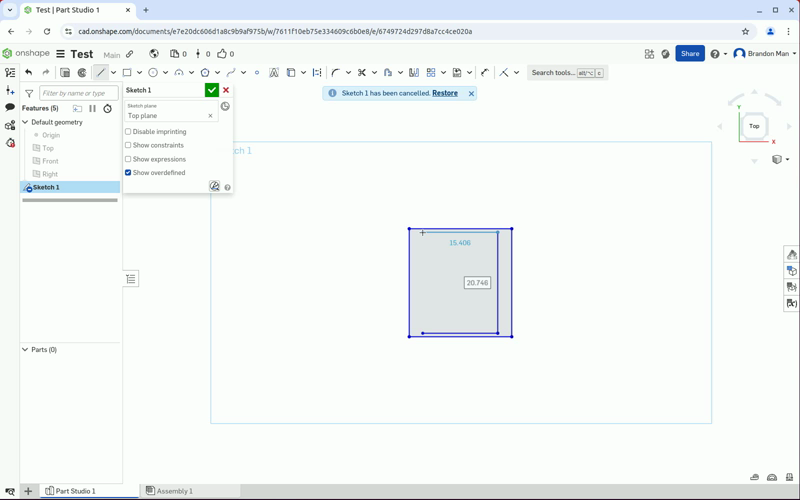
key_down(shift)
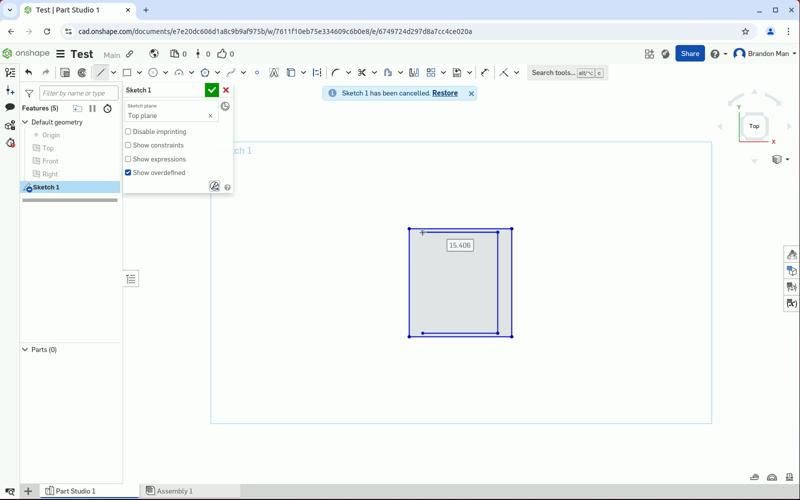
mouse_move(422, 333)
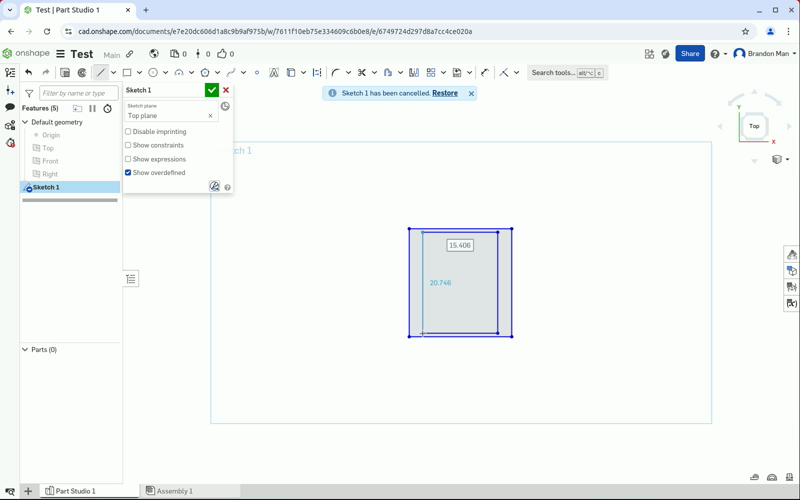
key_up(shift)
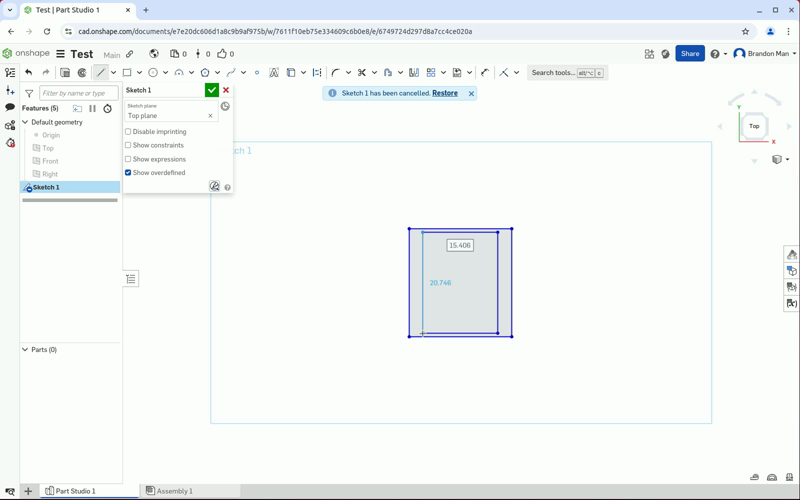
click(422, 333)
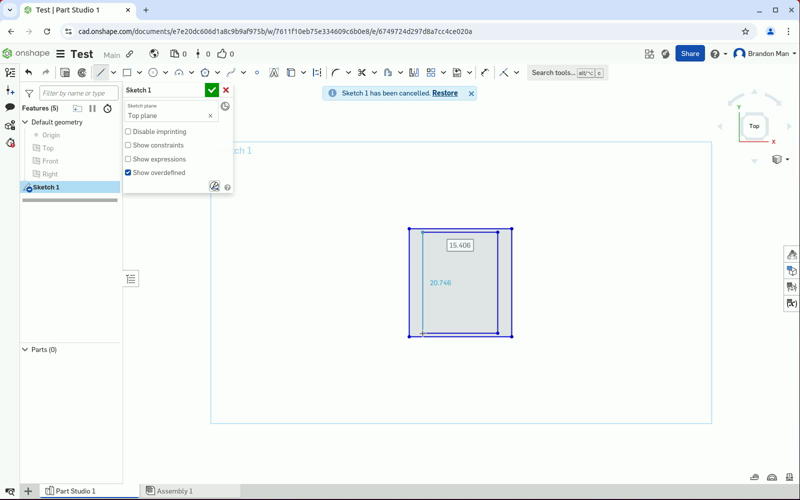
key(esc)
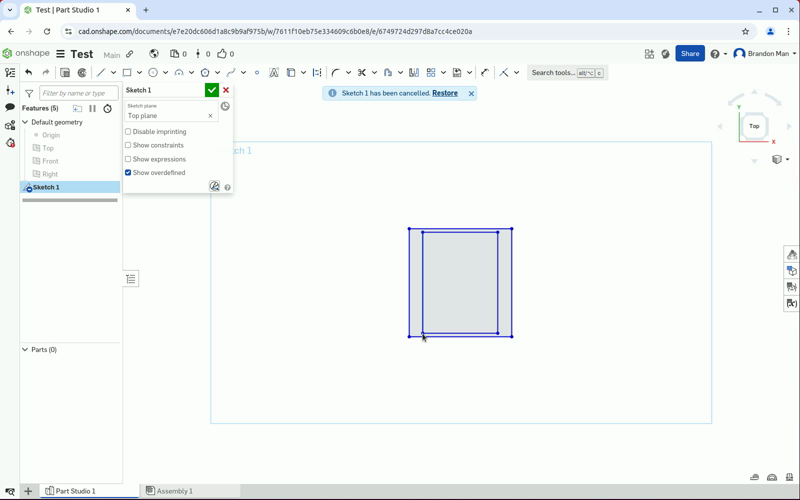
mouse_move(501, 236)
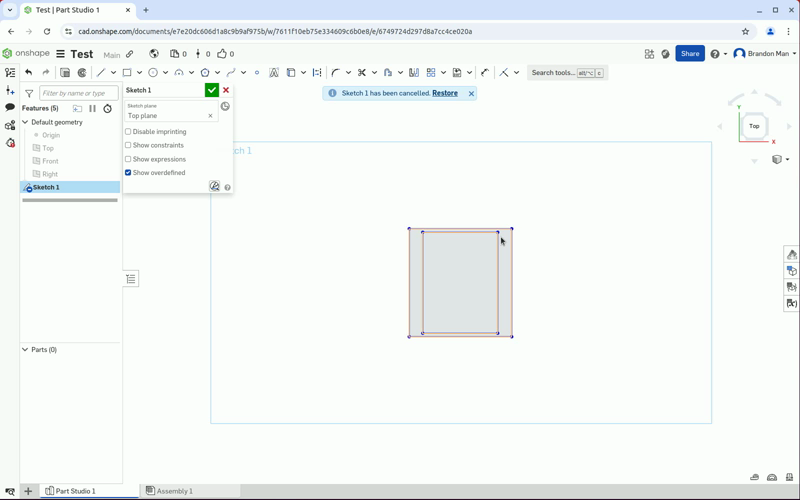
click(501, 236)
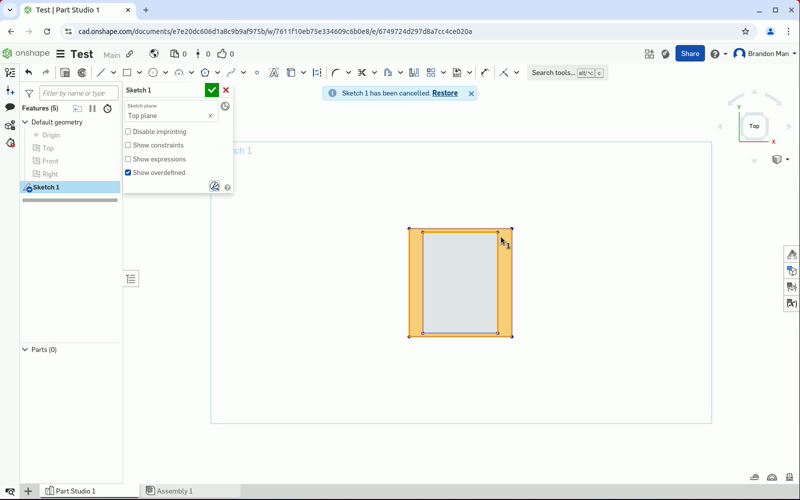
mouse_move(73, 352)
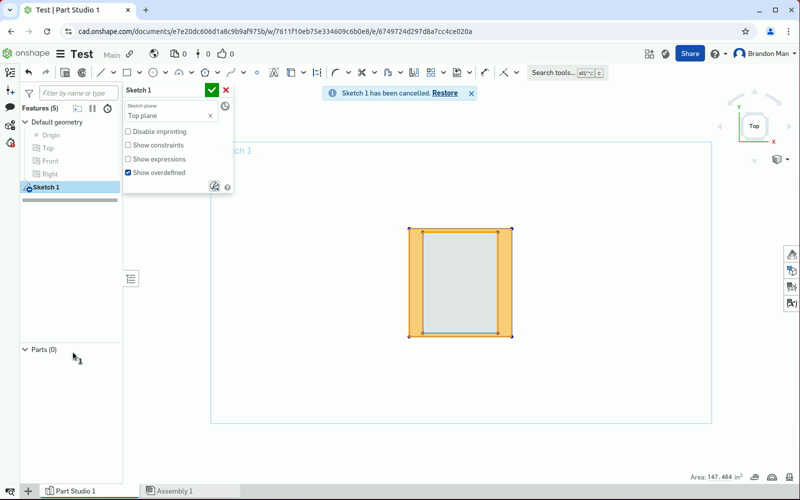
key(shift+y)
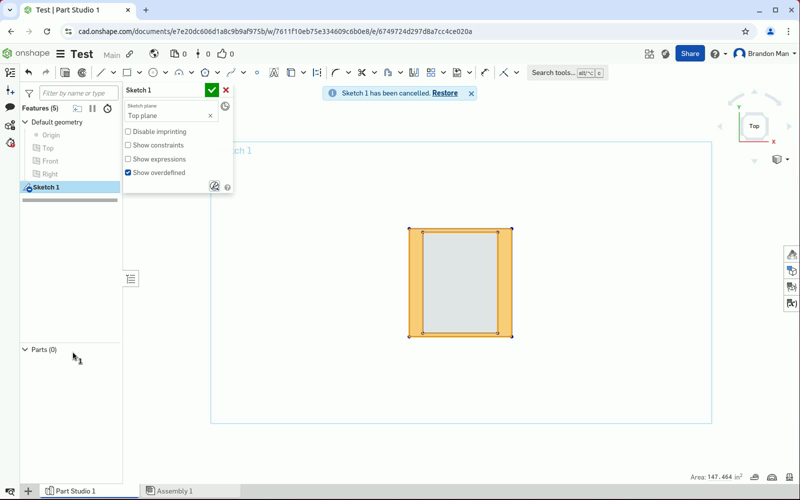
key(shift+e)
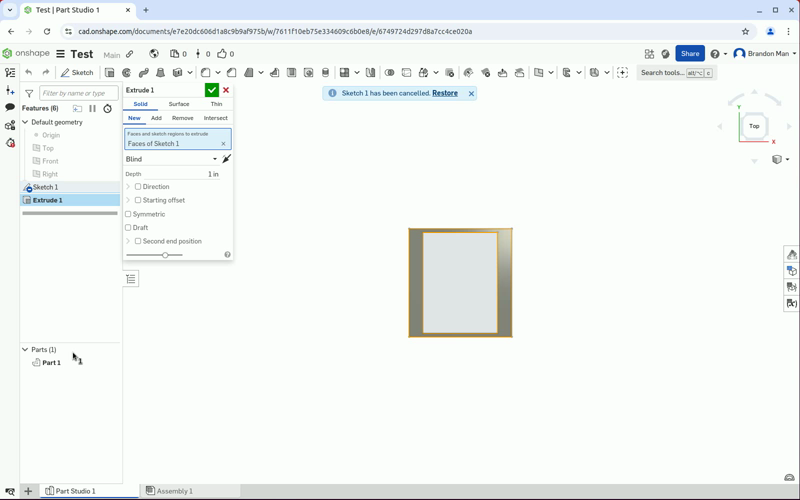
mouse_move(143, 106)
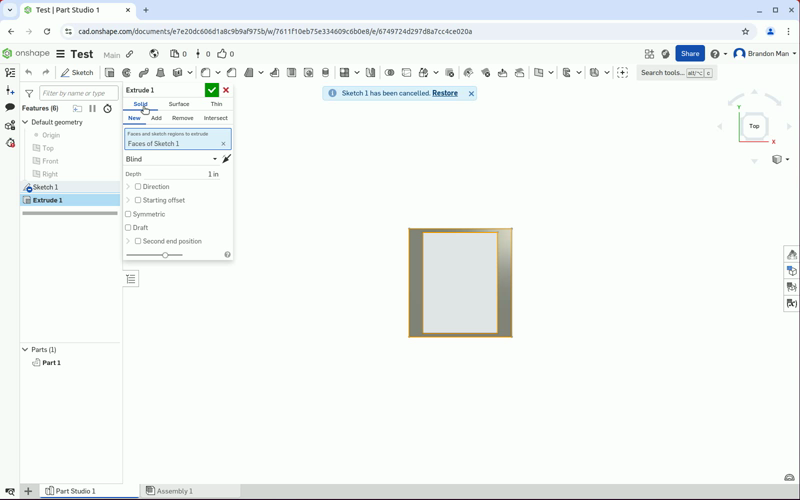
click(143, 106)
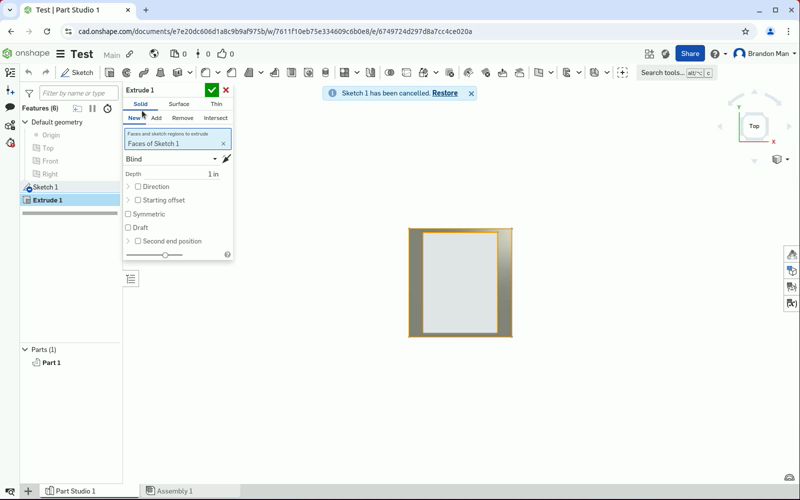
mouse_move(137, 120)
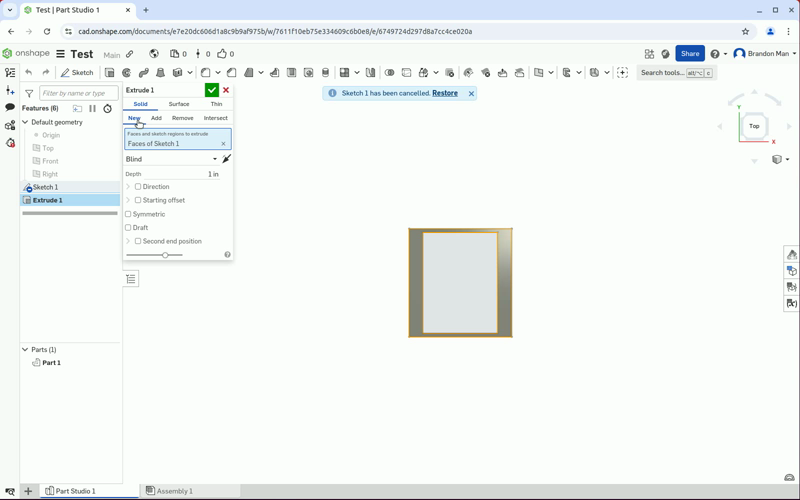
click(137, 120)
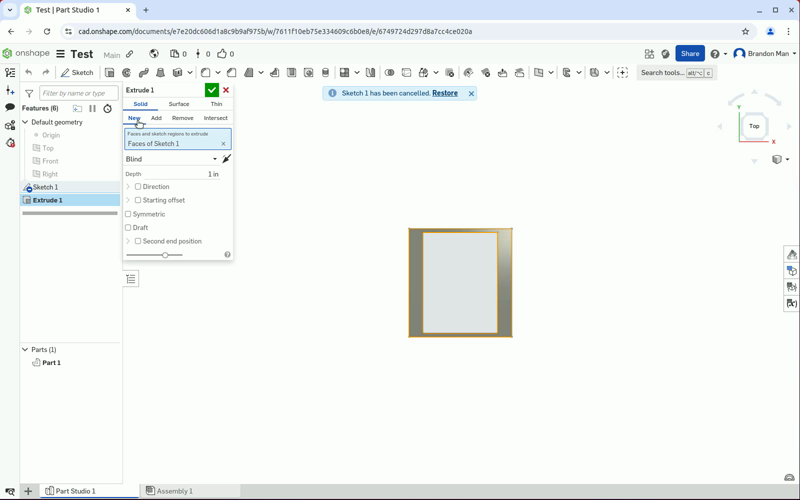
key(tab, 4)
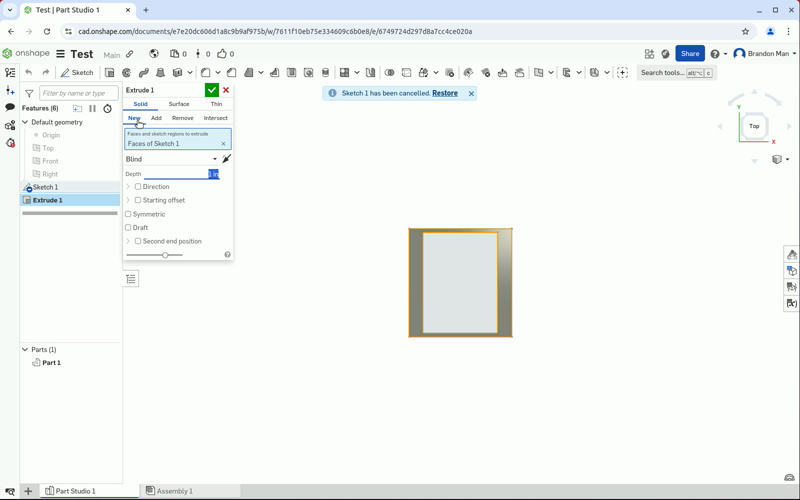
text(0.963)
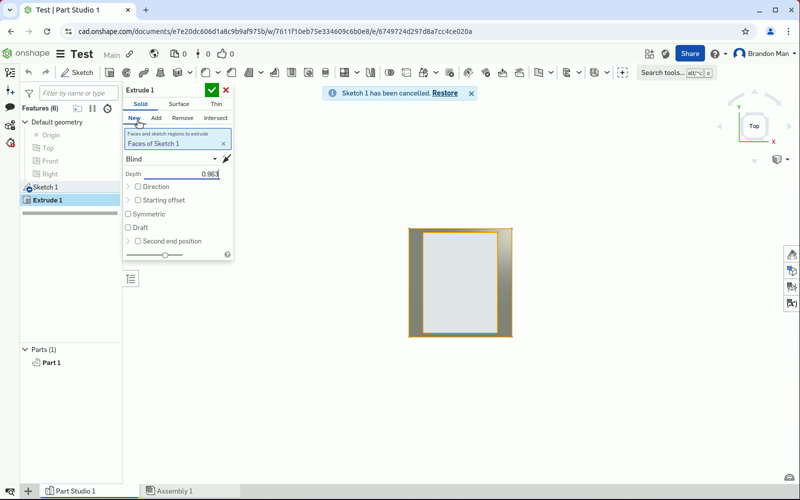
key(enter)
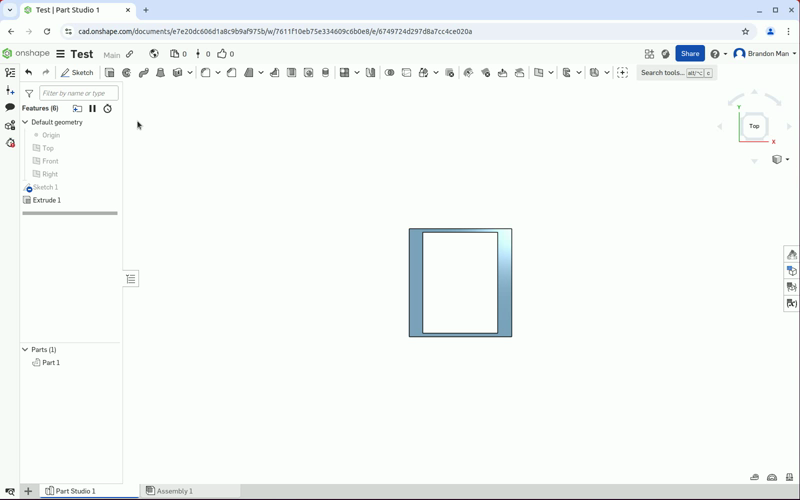
key(shift+h)
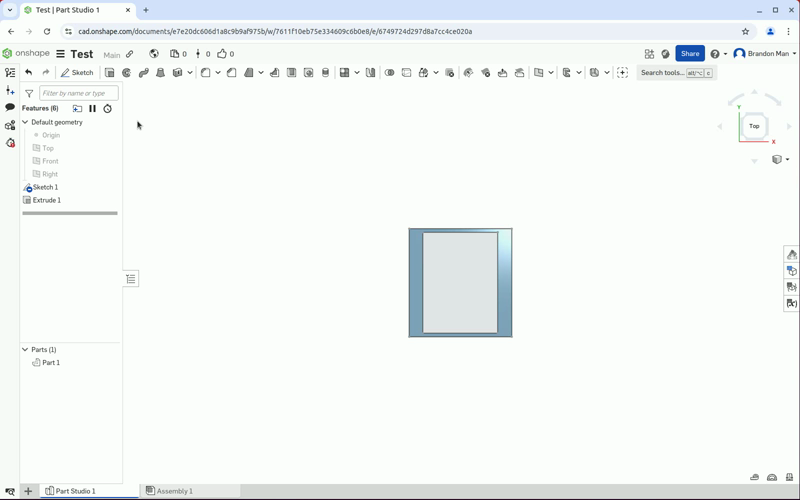
key(shift+h)
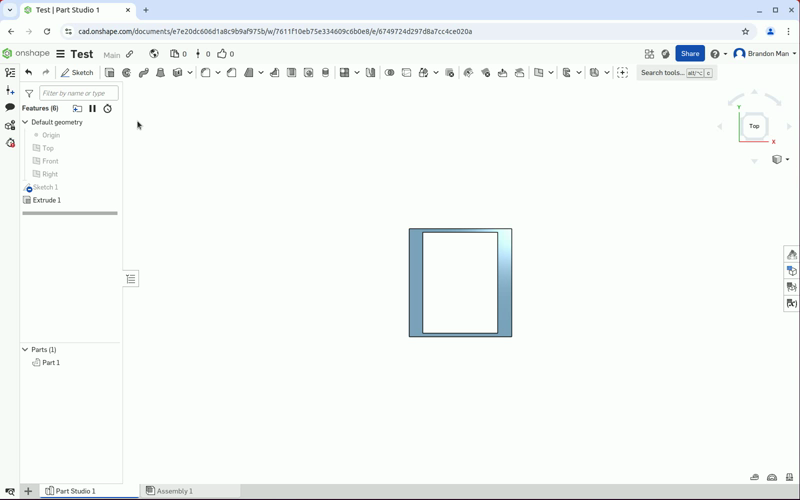
mouse_move(73, 189)
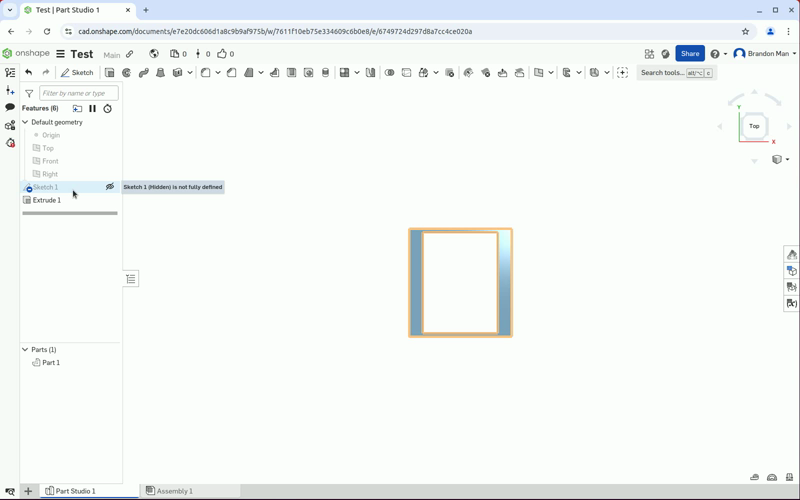
click(73, 189)
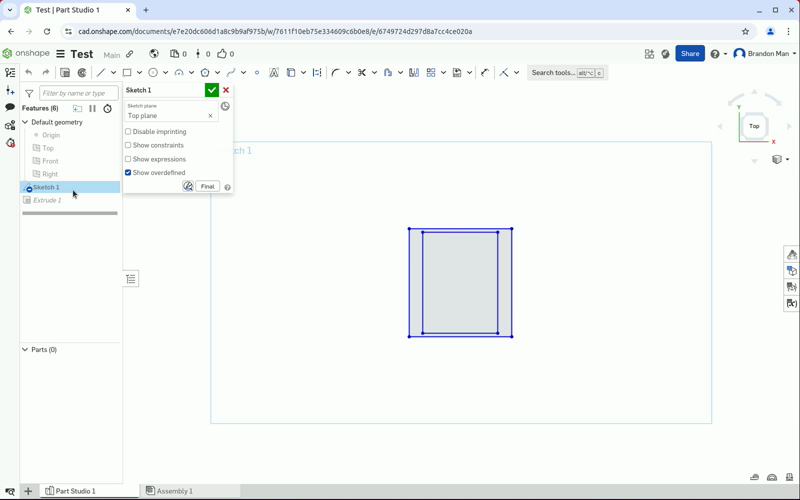
mouse_move(229, 92)
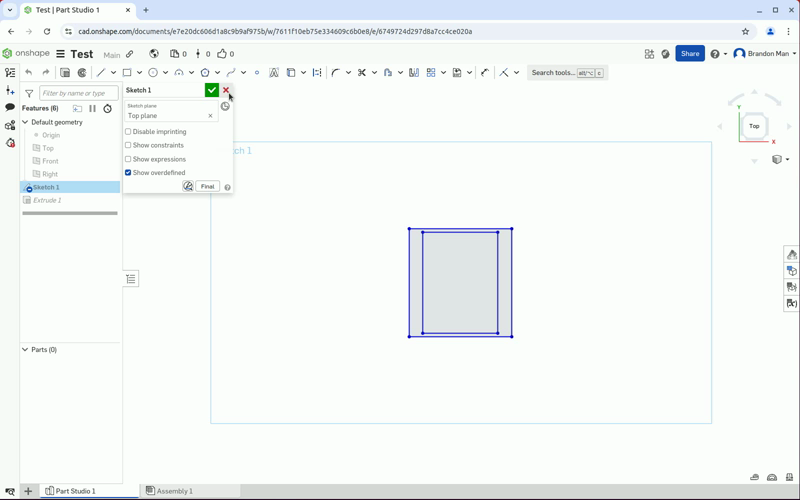
click(229, 92)
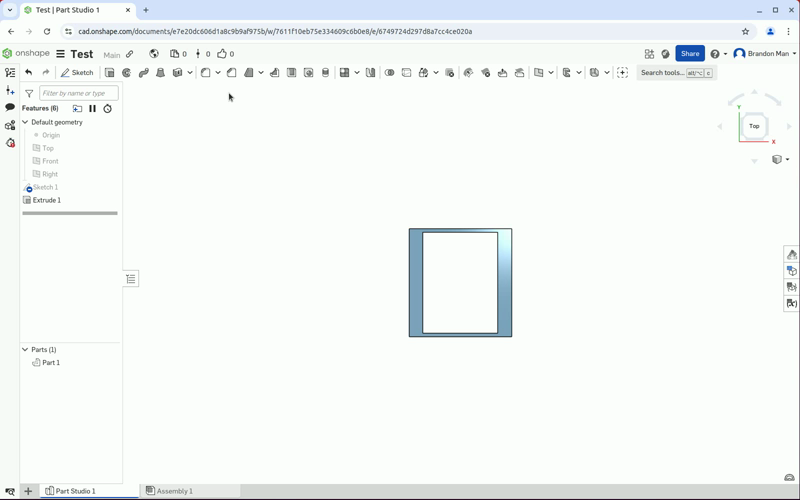
mouse_move(541, 75)
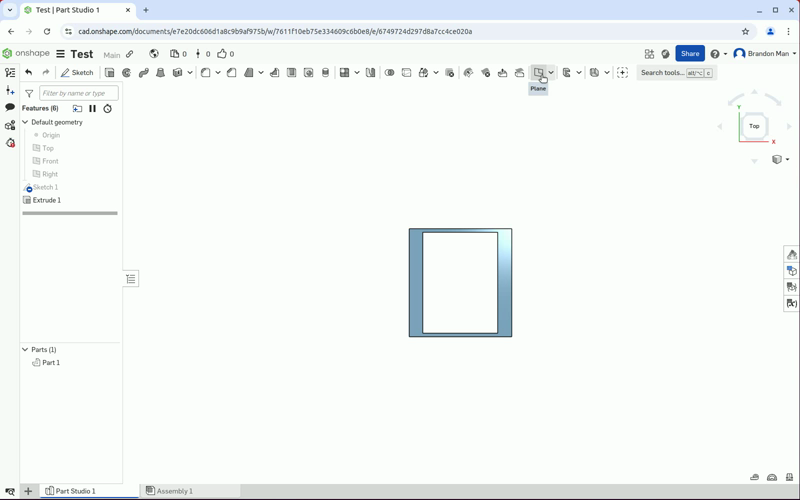
click(541, 75)
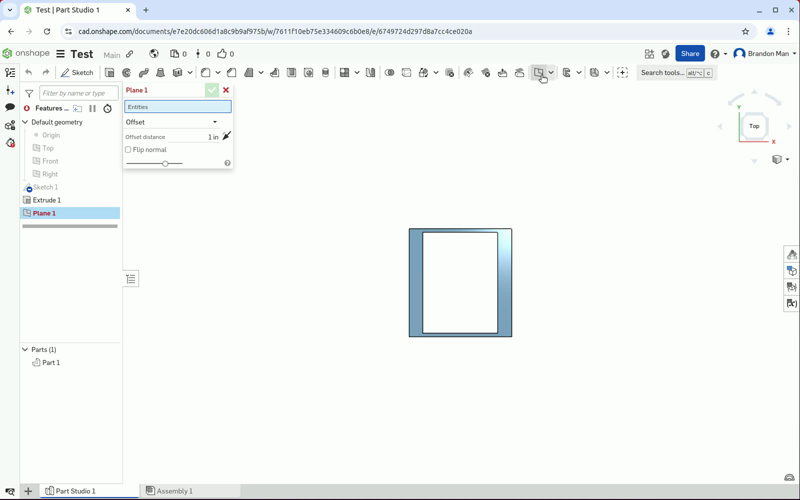
mouse_move(73, 150)
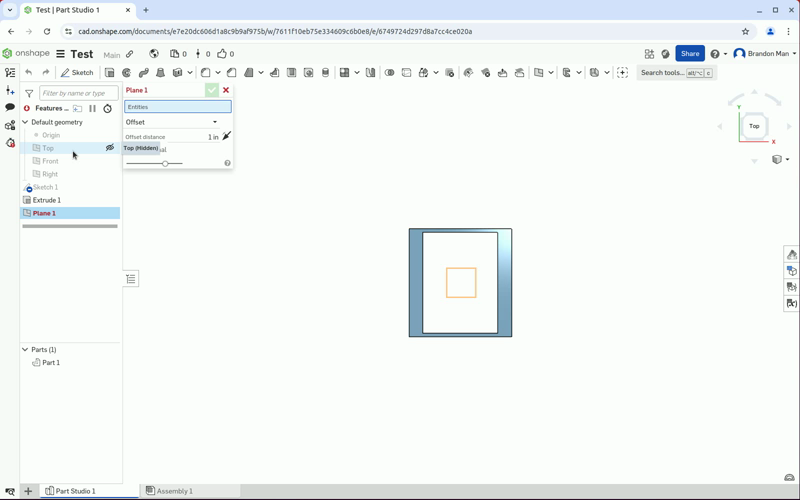
click(73, 150)
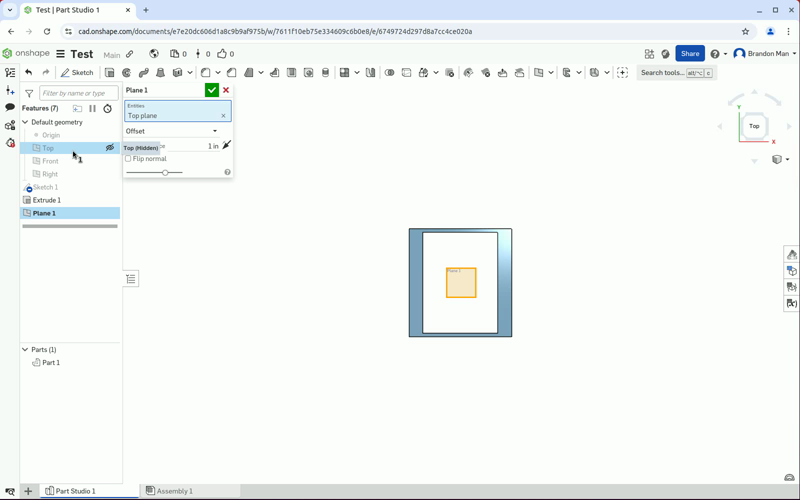
key(tab, 2)
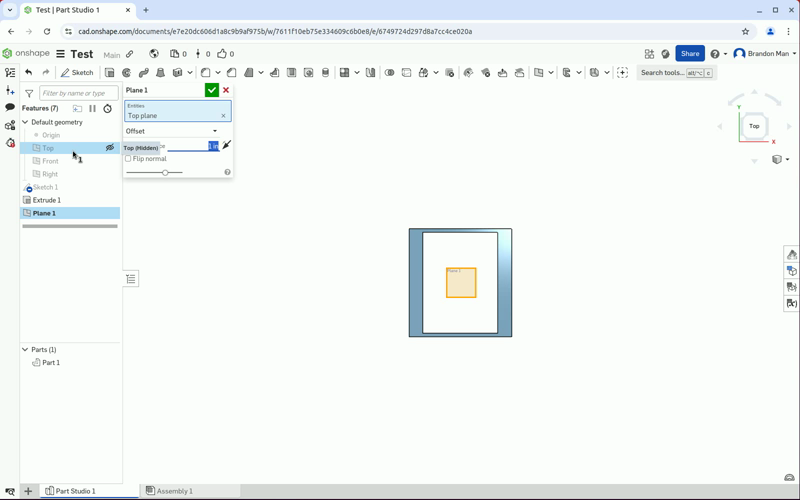
text(0.955)
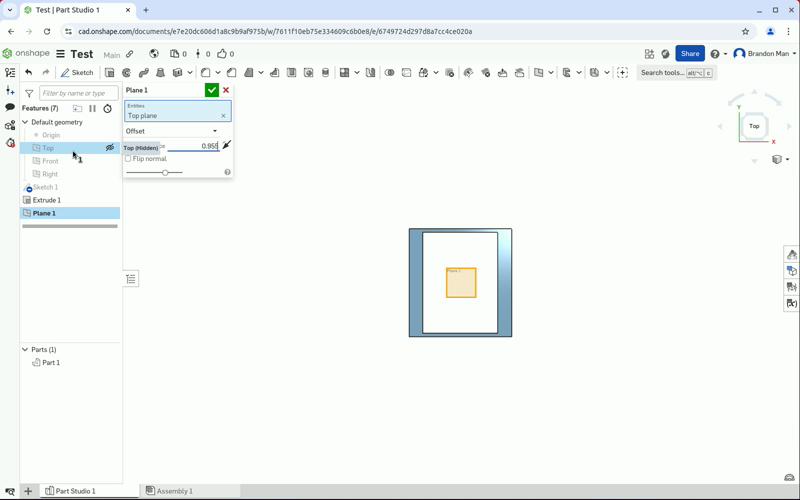
key(enter, 2)
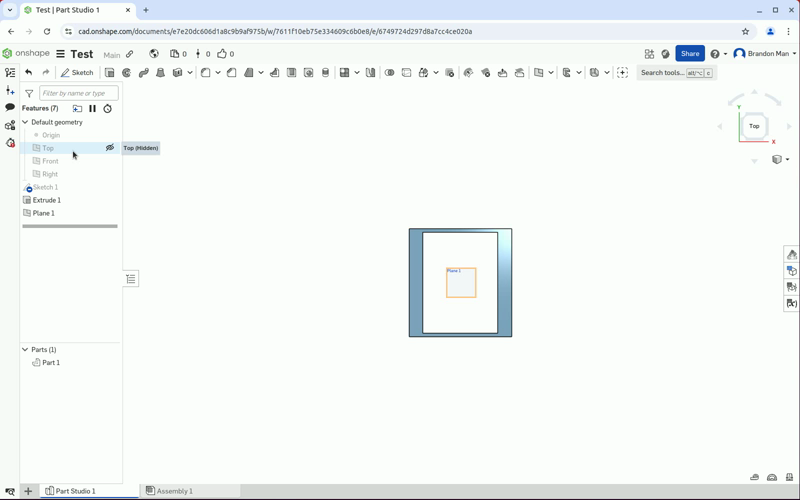
key(shift+s)
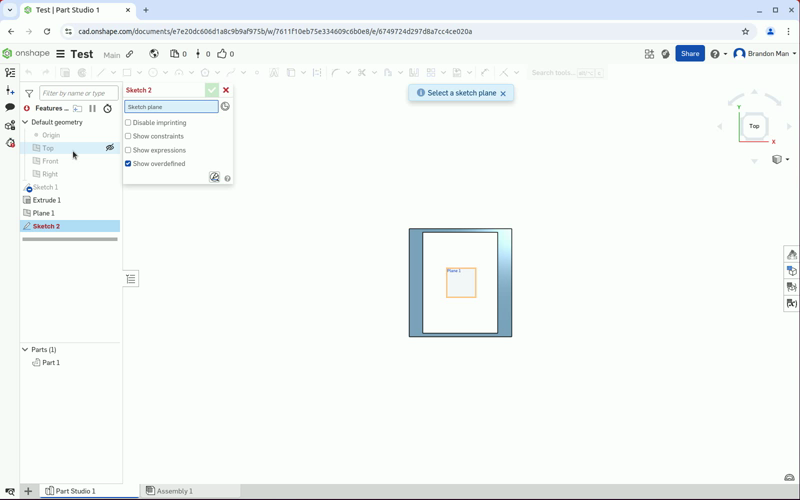
mouse_move(73, 215)
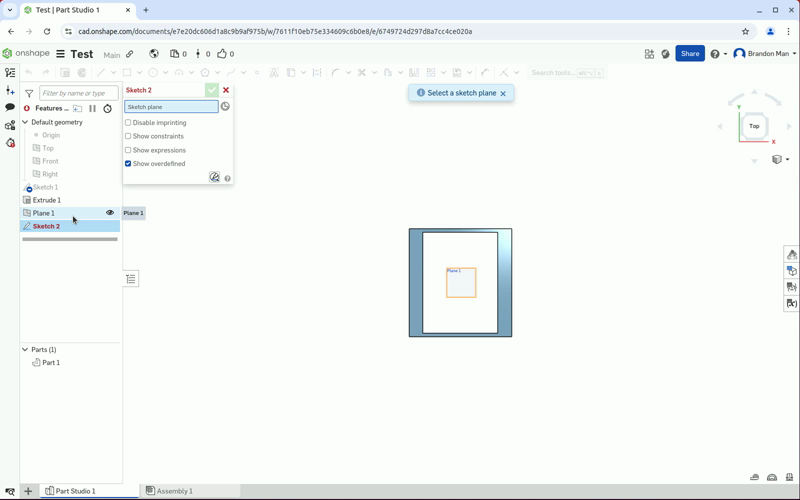
click(73, 215)
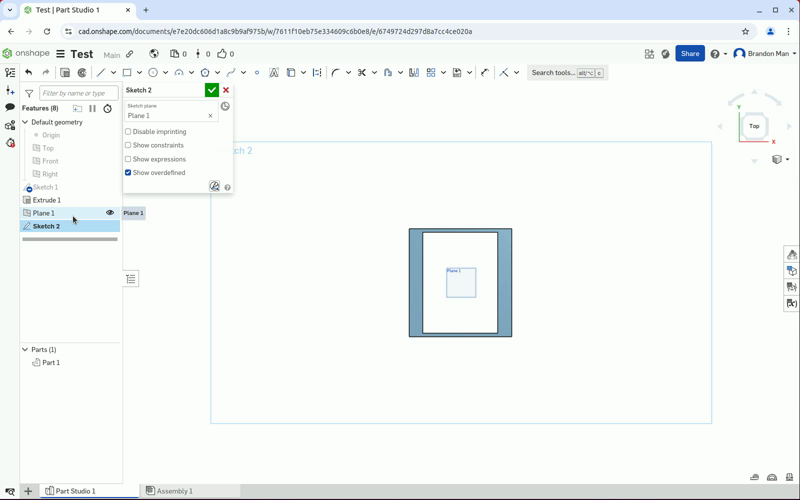
mouse_move(73, 352)
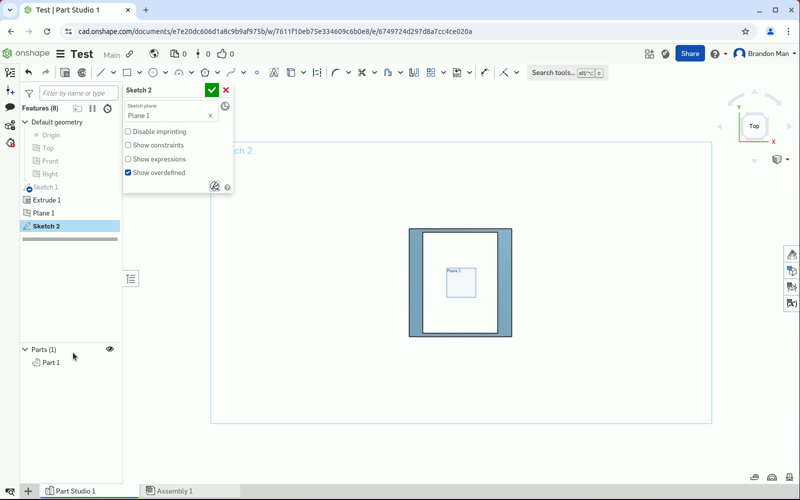
key(y)
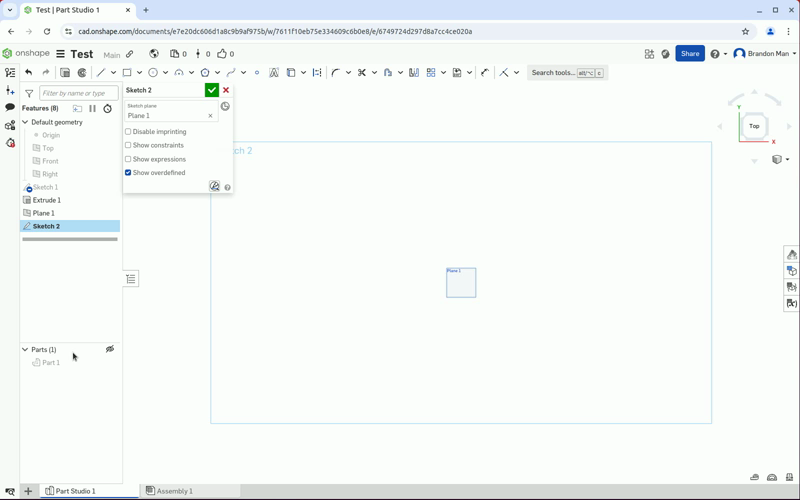
key(l)
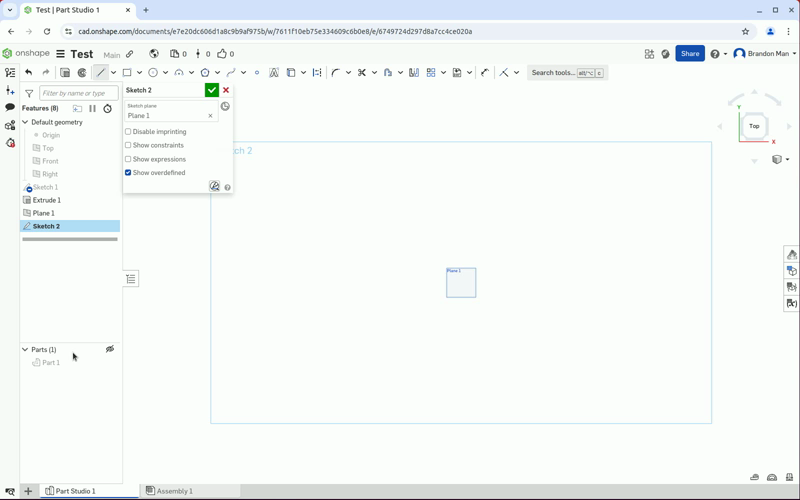
key_down(shift)
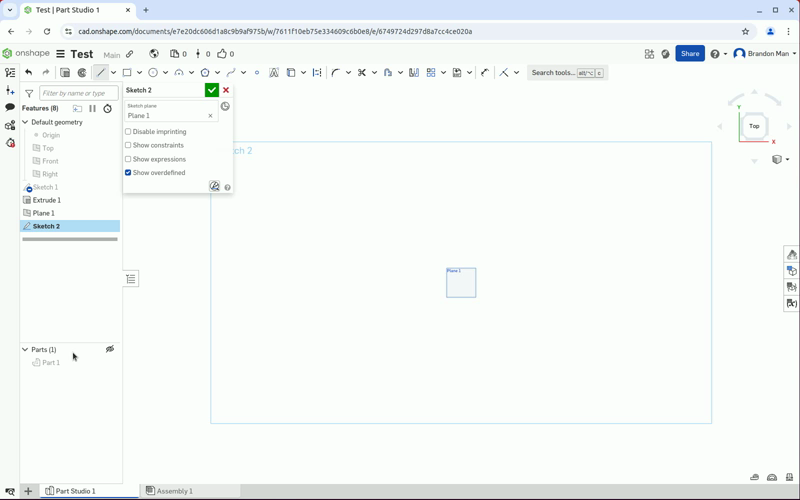
mouse_move(409, 285)
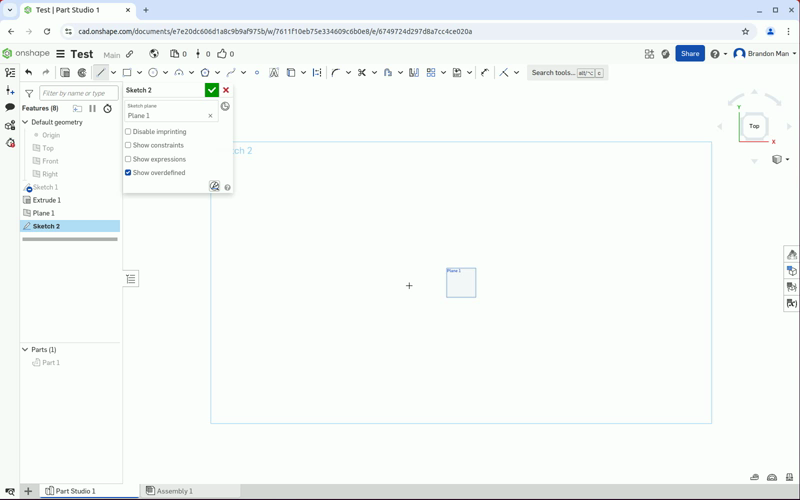
click(409, 285)
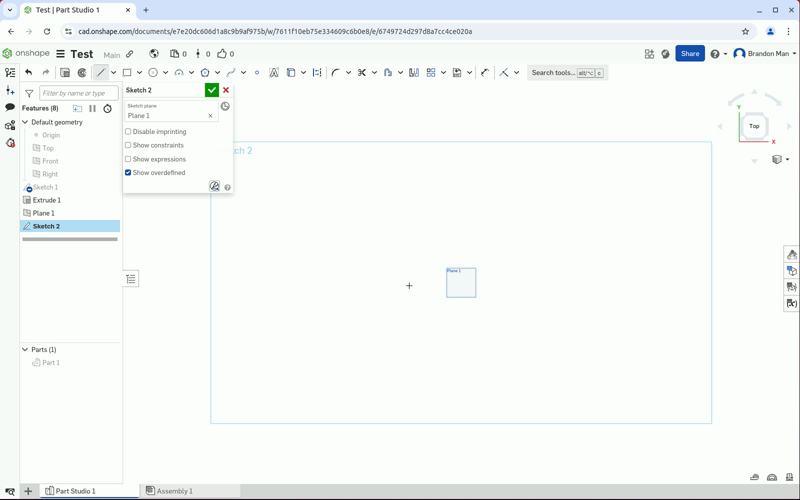
key_up(shift)
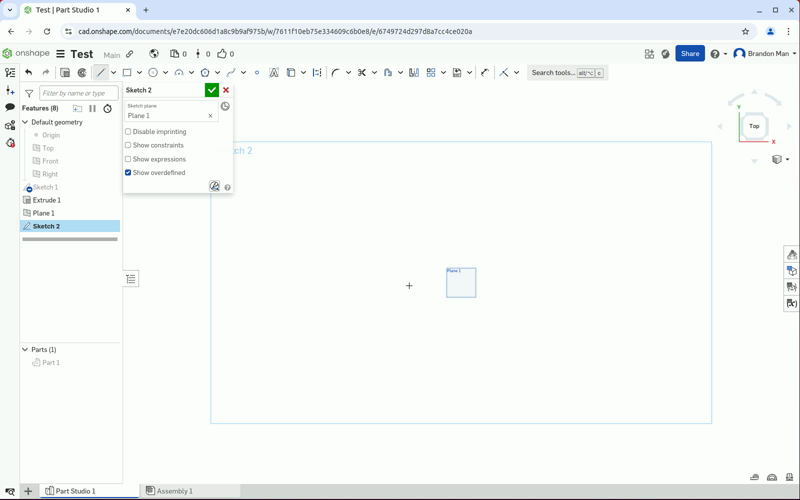
key_down(shift)
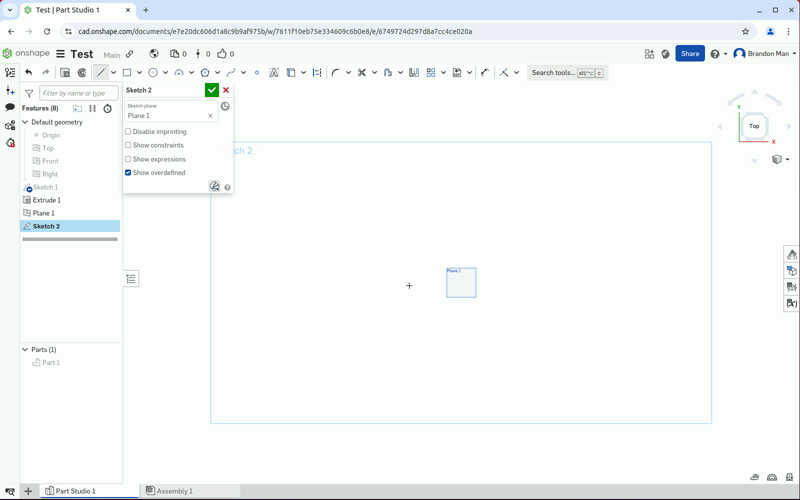
mouse_move(439, 285)
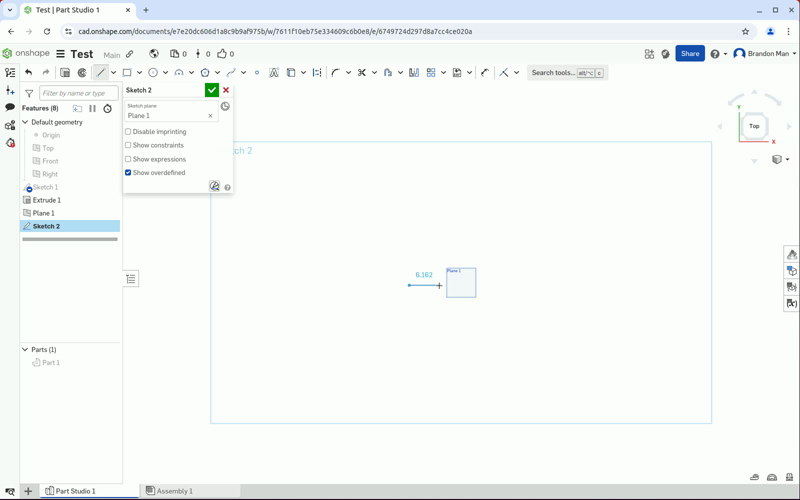
mouse_move(424, 285)
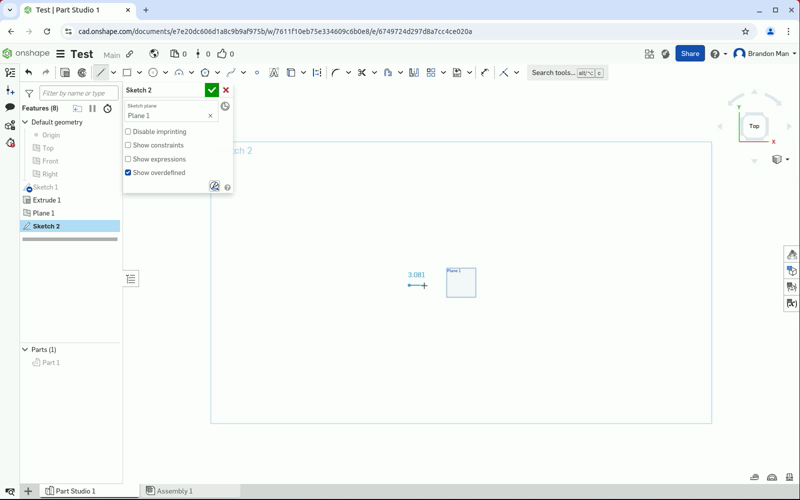
click(424, 285)
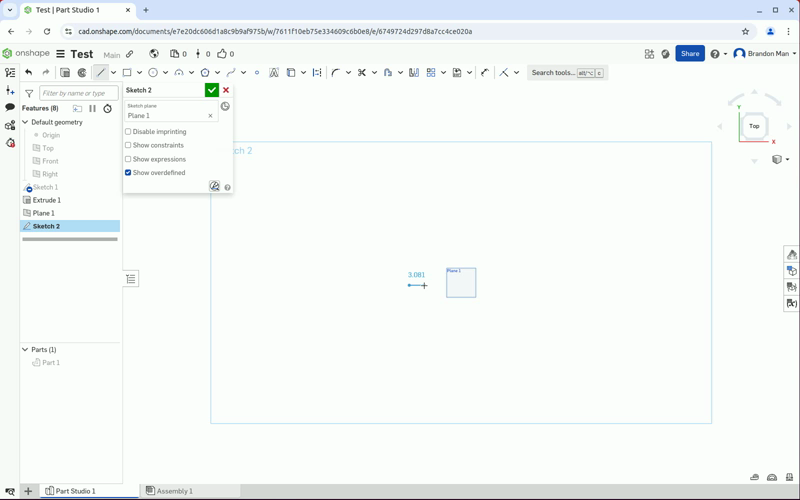
key_up(shift)
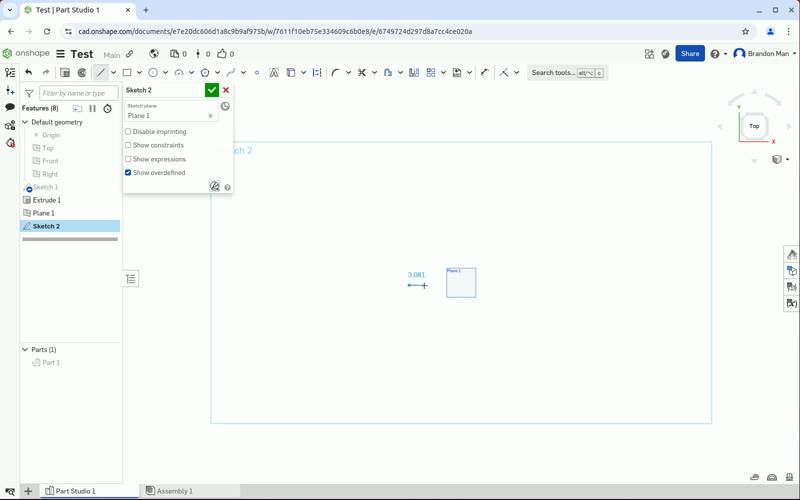
key_down(shift)
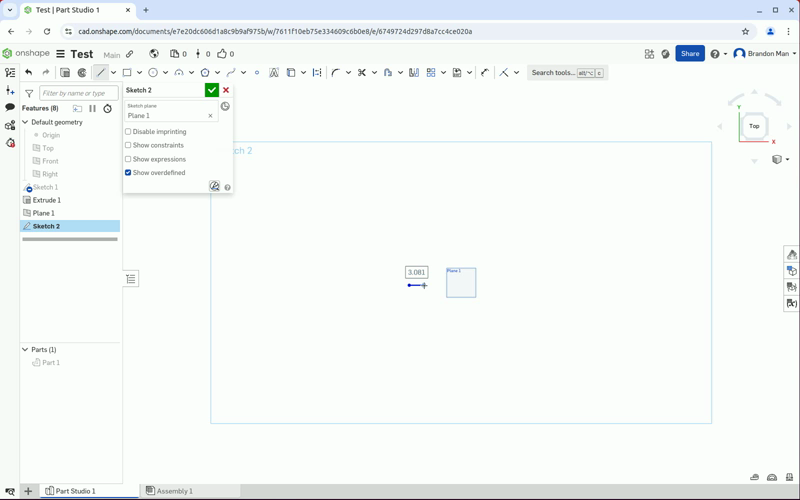
mouse_move(454, 285)
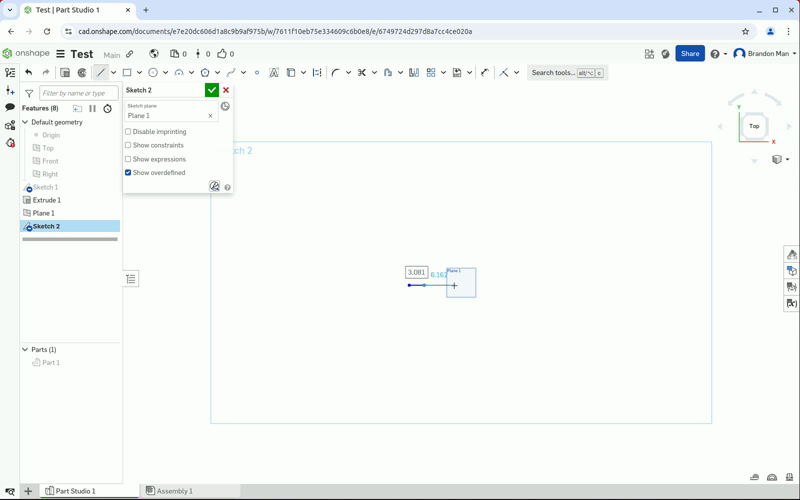
mouse_move(424, 279)
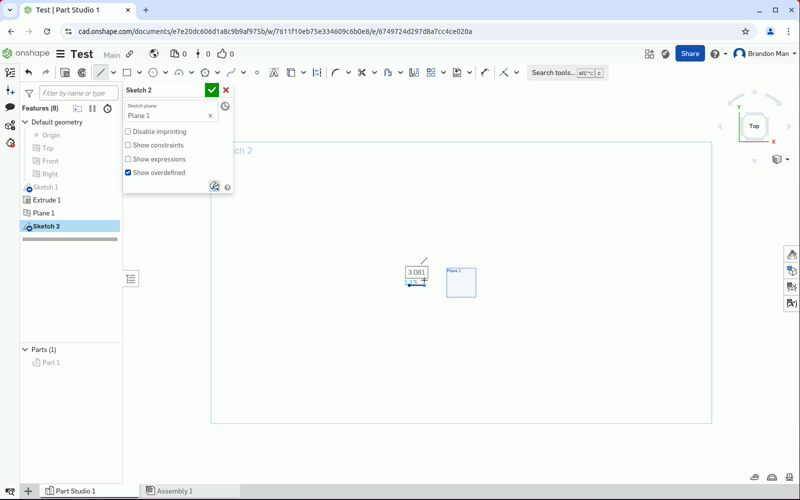
scroll(6)
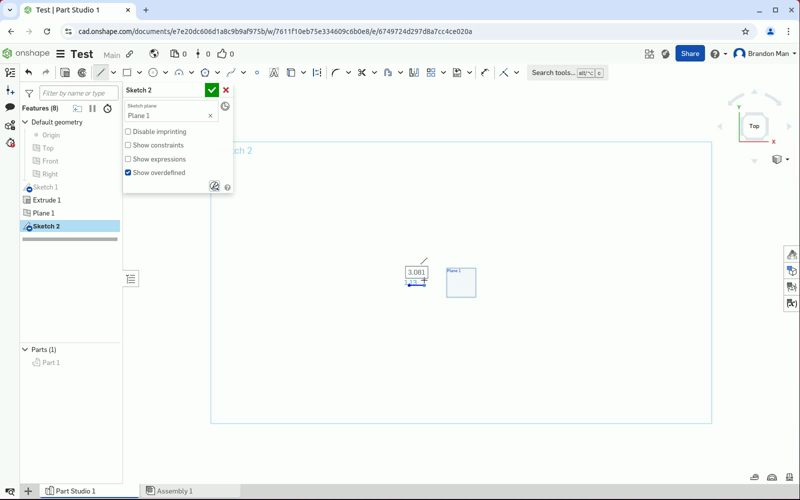
scroll(6)
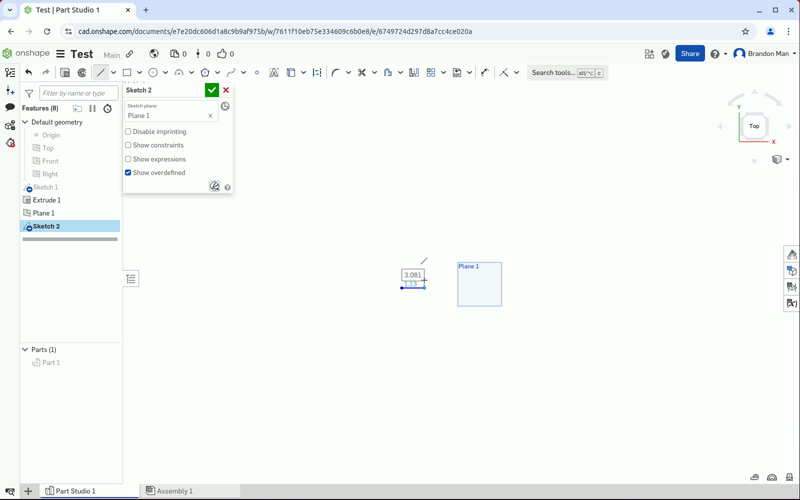
scroll(6)
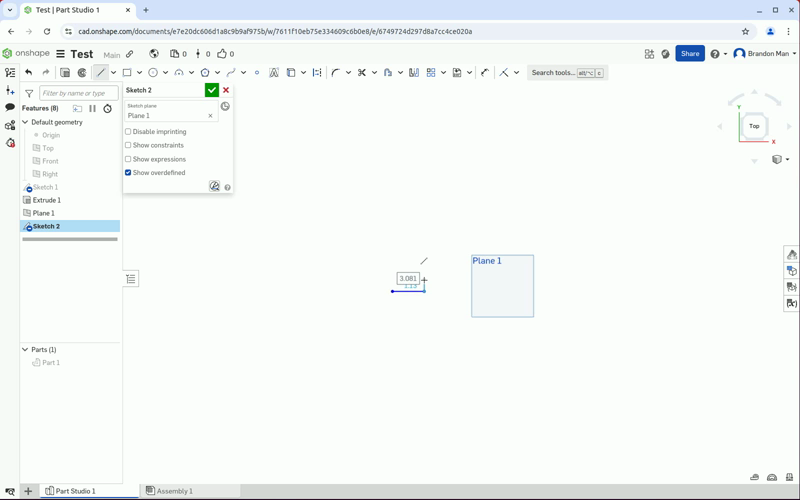
scroll(6)
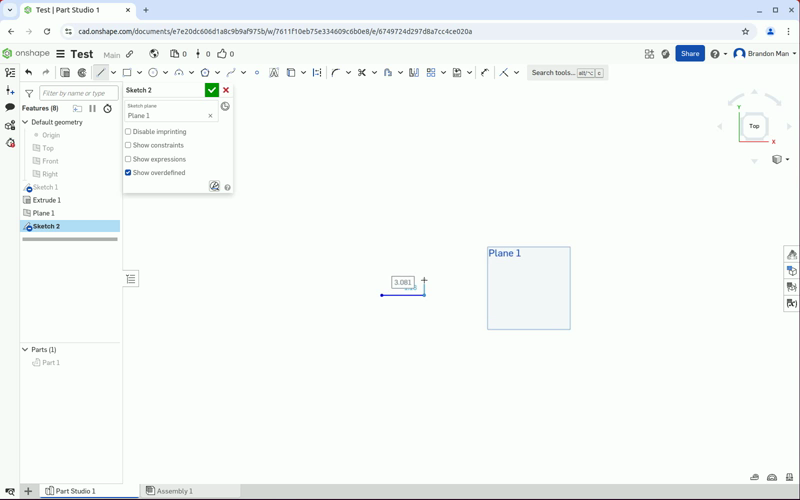
scroll(6)
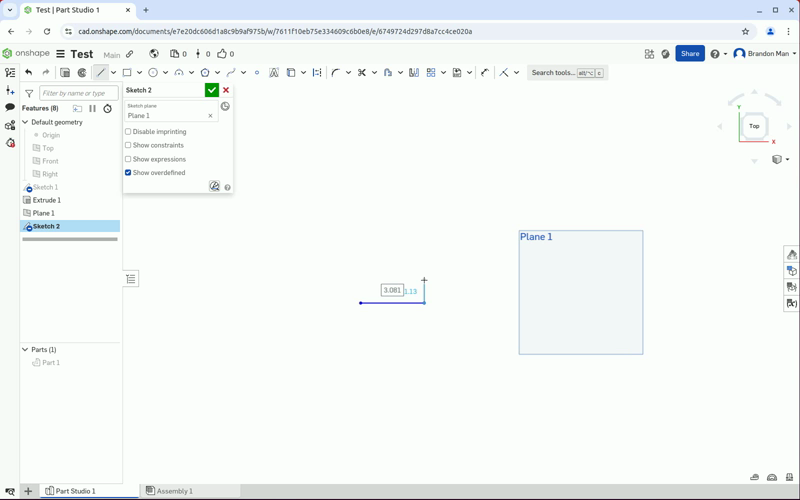
scroll(6)
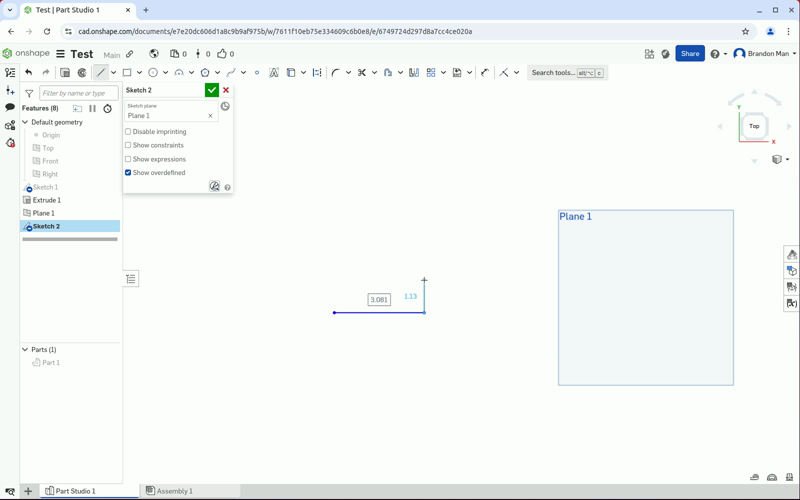
scroll(6)
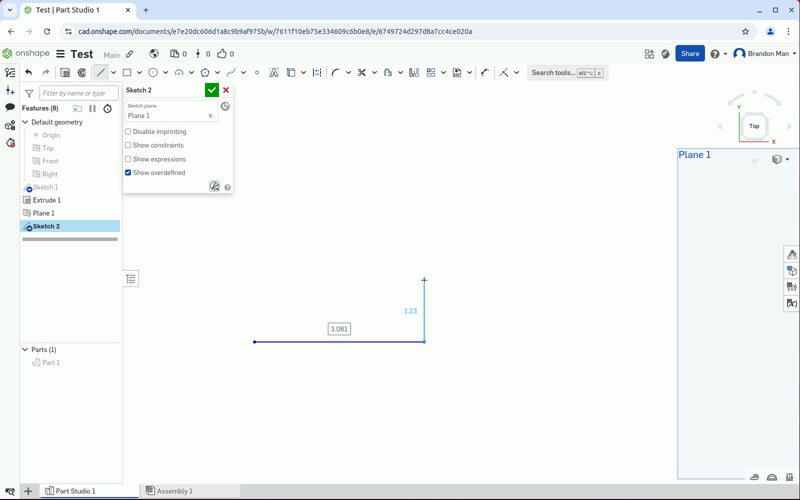
click(424, 279)
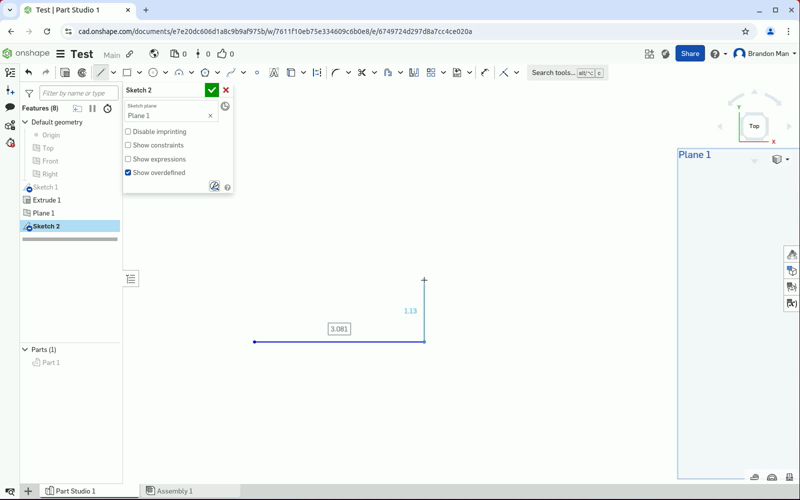
scroll(-6)
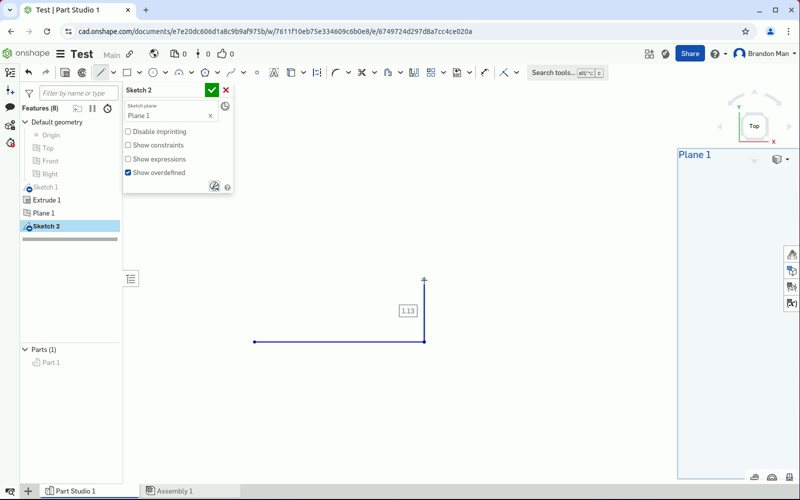
scroll(-6)
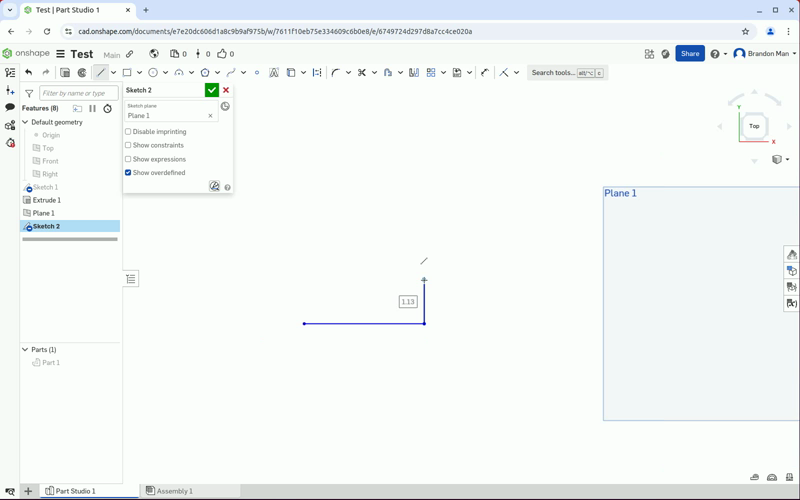
scroll(-6)
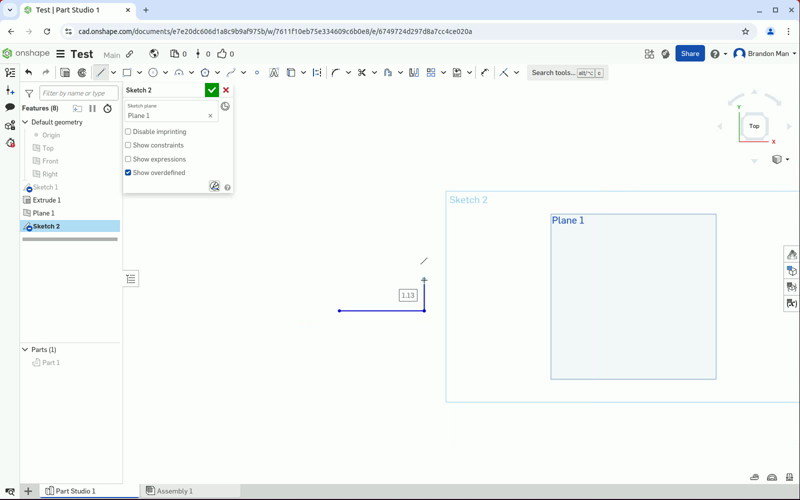
scroll(-6)
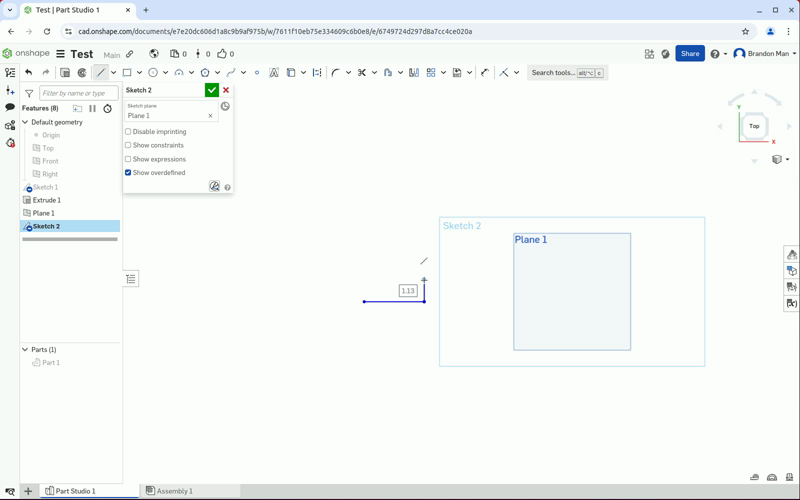
scroll(-6)
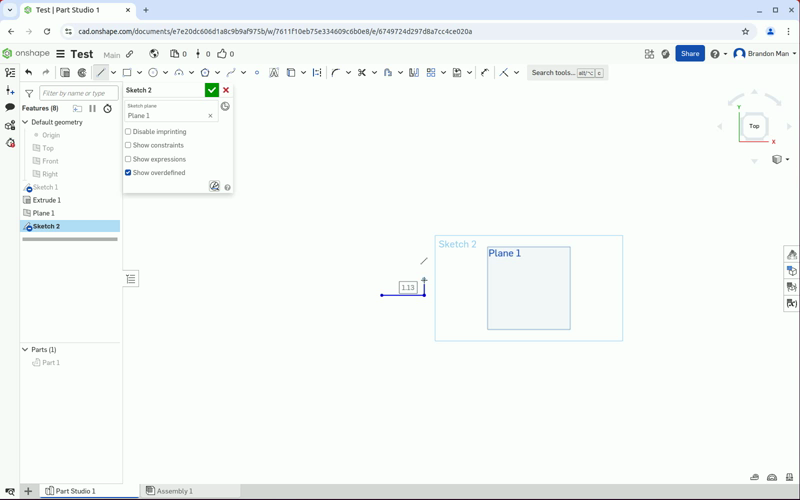
scroll(-6)
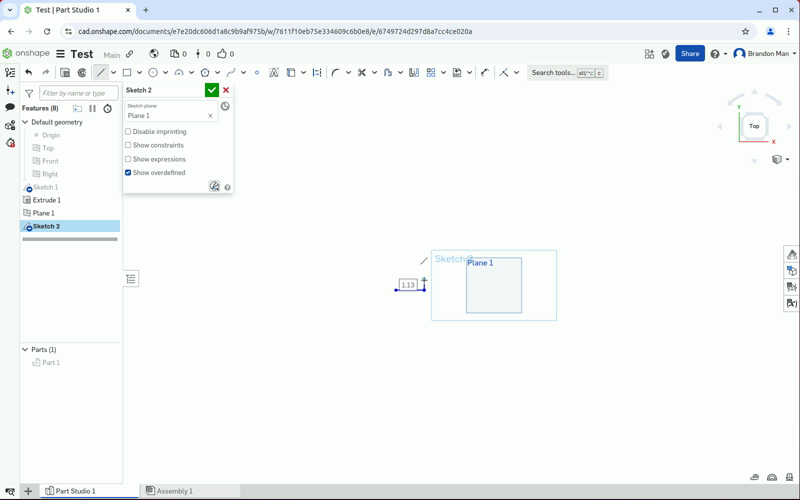
scroll(-6)
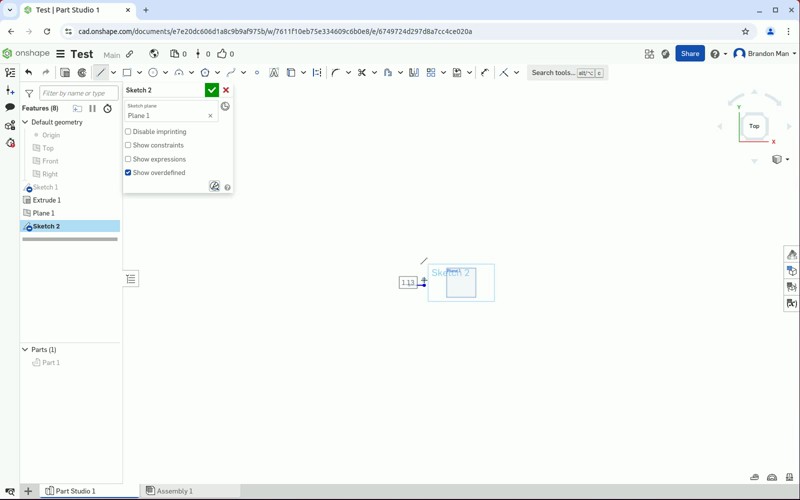
key_up(shift)
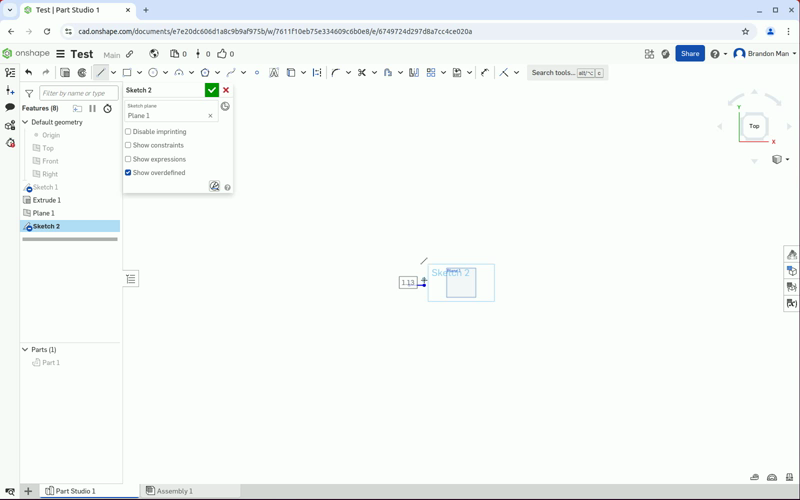
key_down(shift)
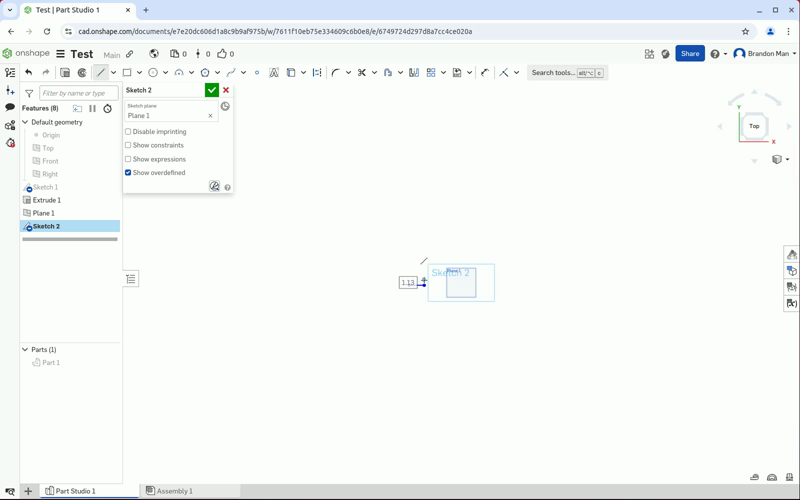
mouse_move(454, 279)
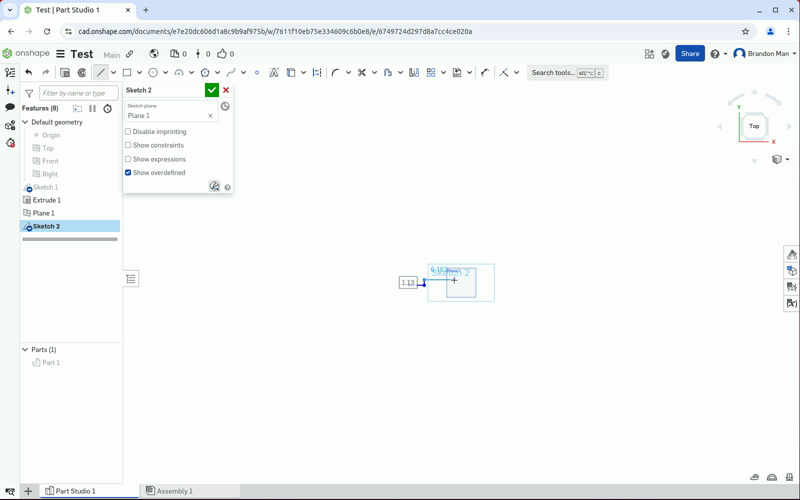
mouse_move(409, 279)
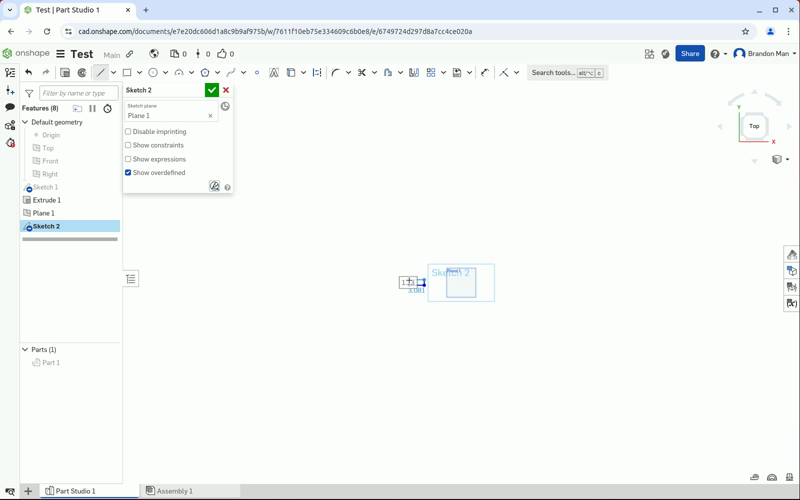
click(409, 279)
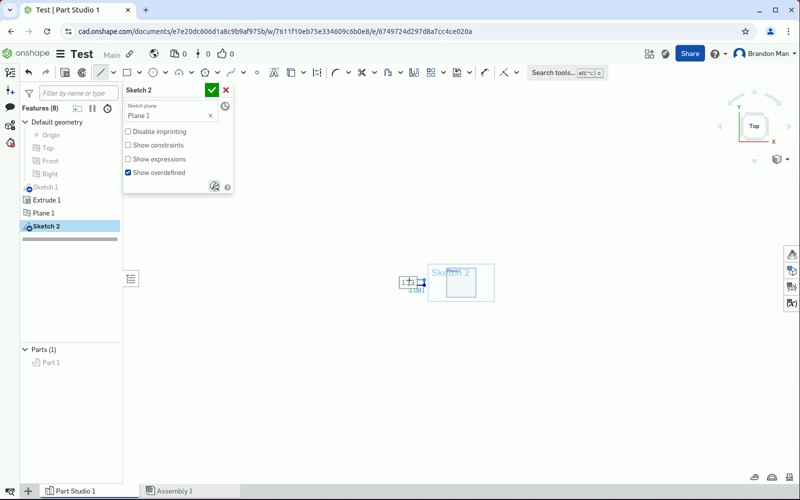
key_up(shift)
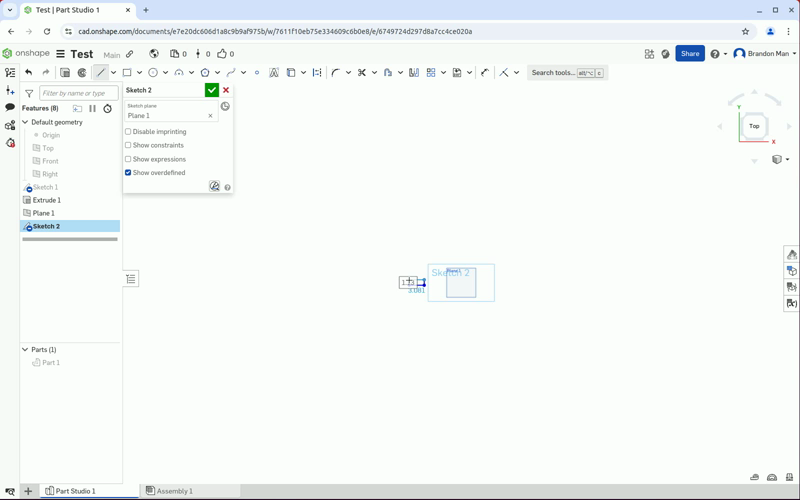
mouse_move(439, 279)
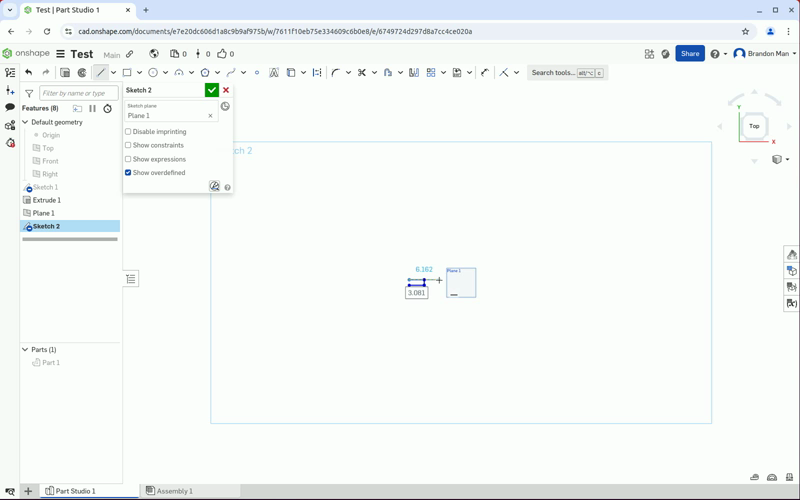
key_down(shift)
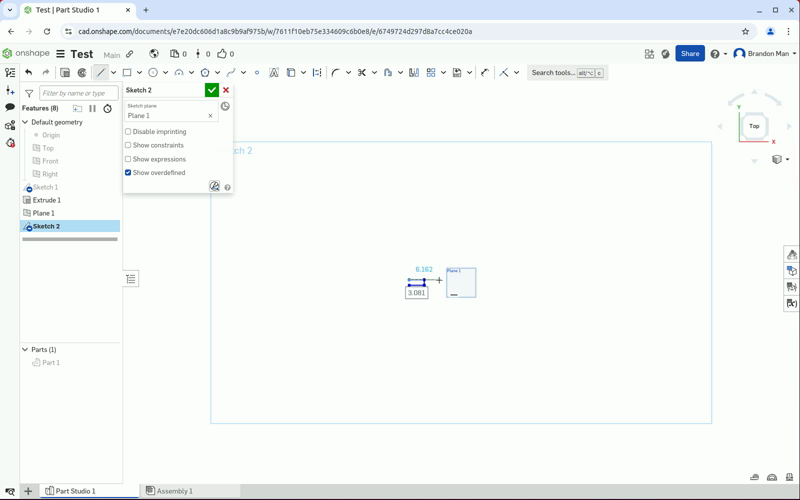
mouse_move(409, 285)
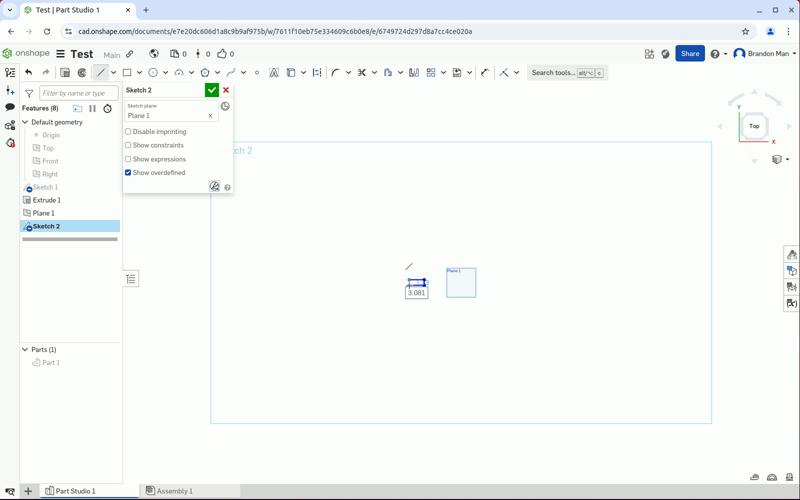
scroll(6)
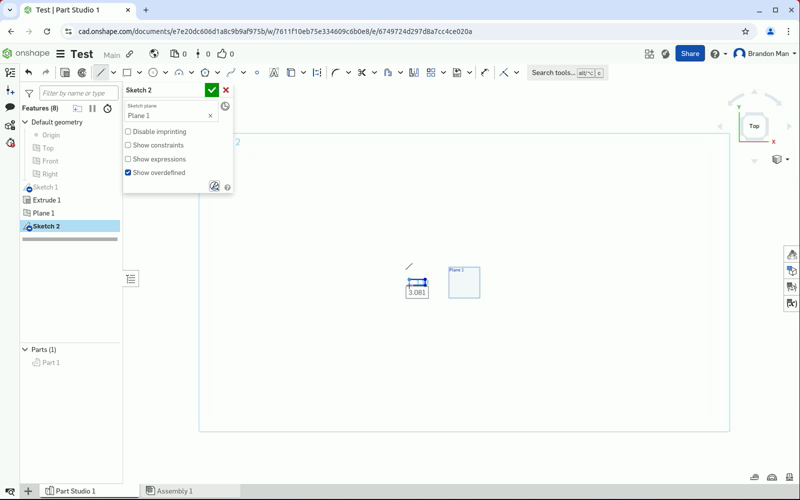
scroll(6)
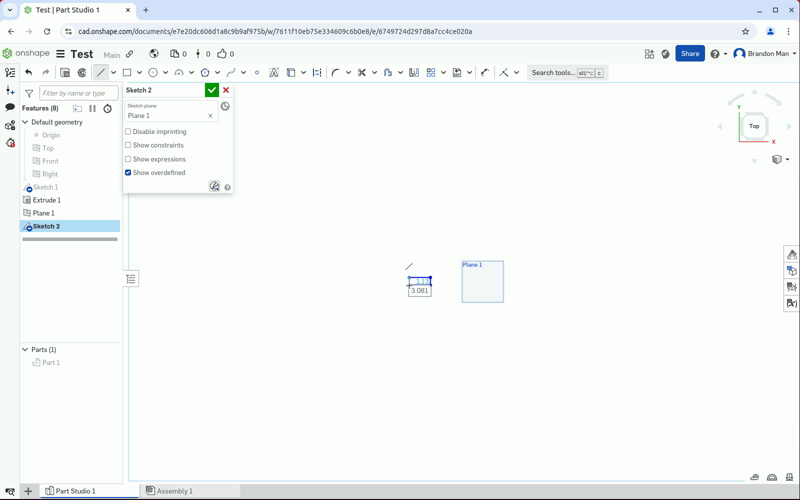
scroll(6)
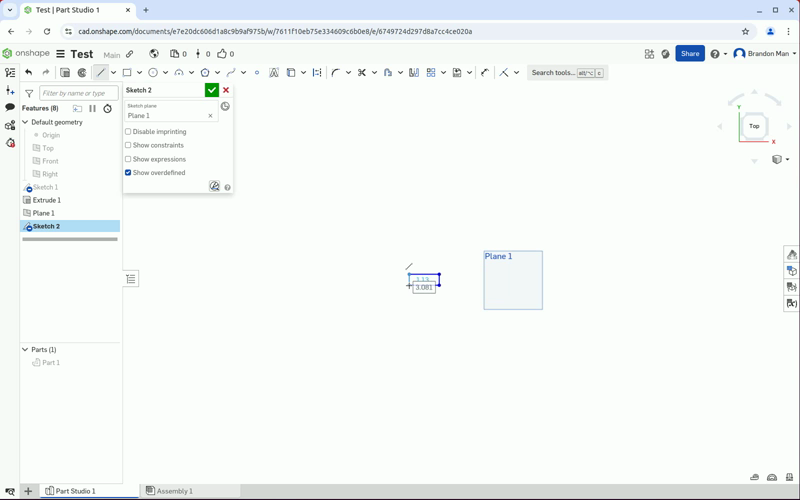
scroll(6)
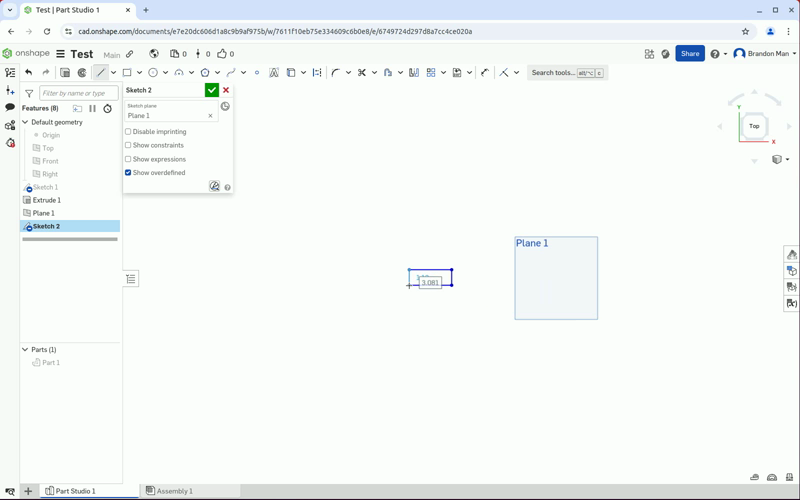
scroll(6)
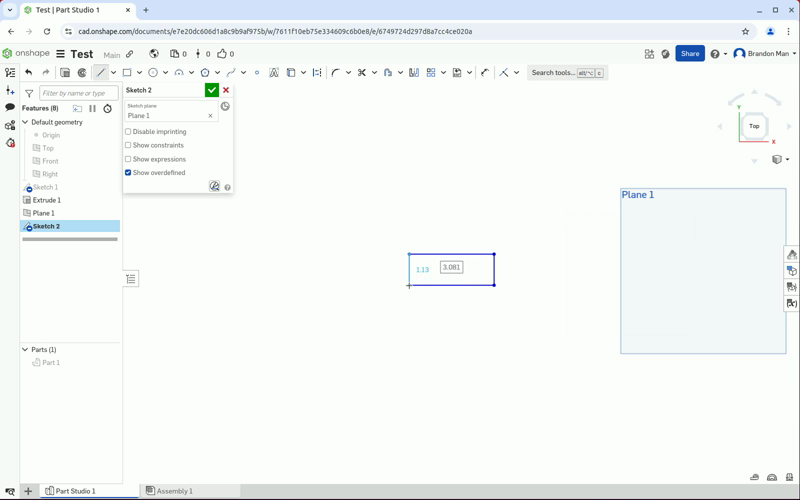
scroll(6)
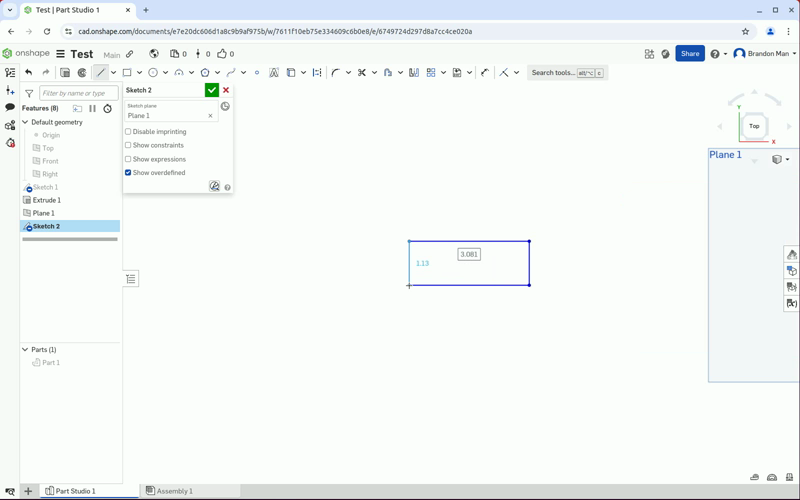
scroll(6)
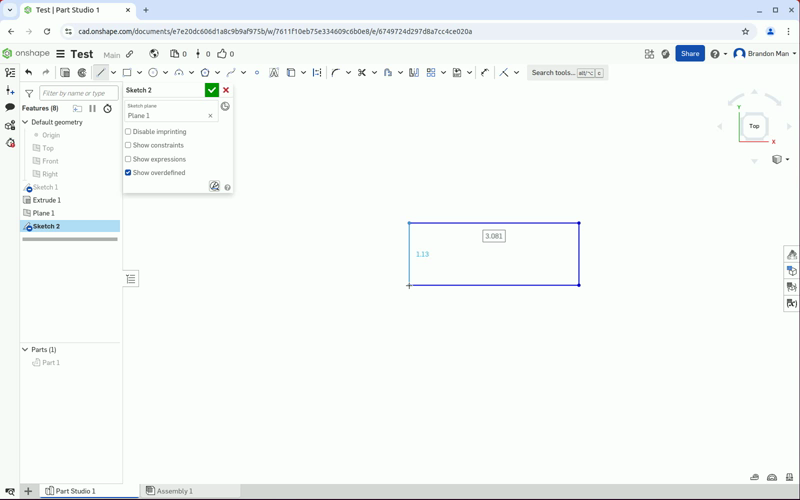
key_up(shift)
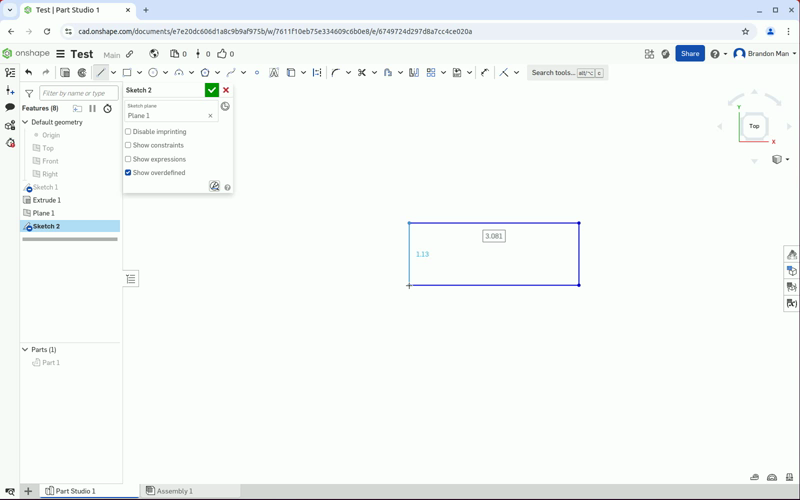
click(409, 285)
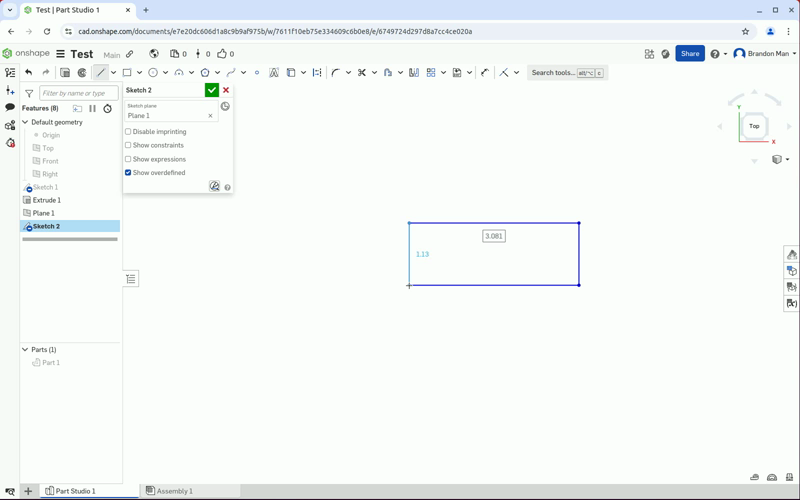
scroll(-6)
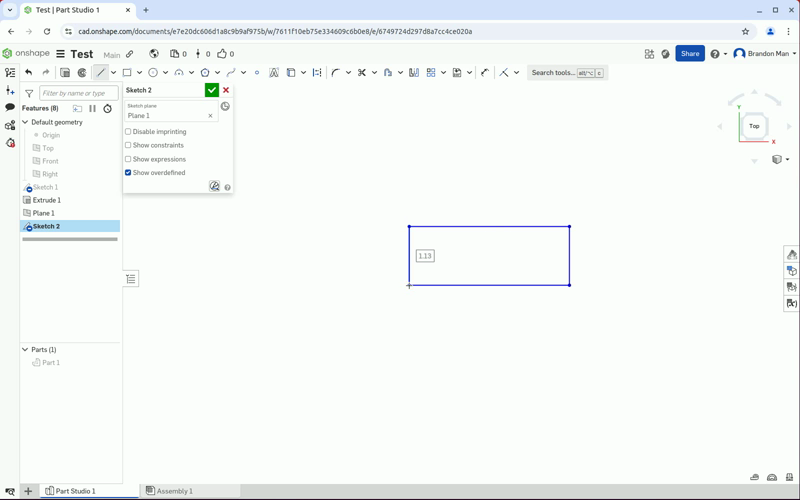
scroll(-6)
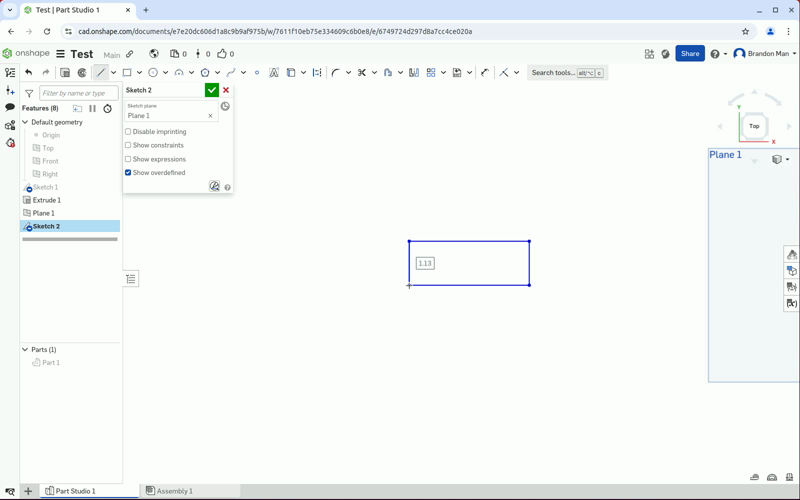
scroll(-6)
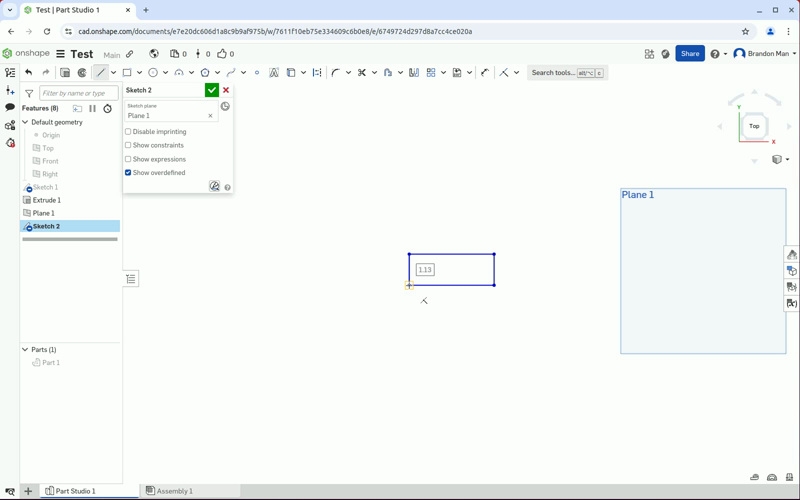
scroll(-6)
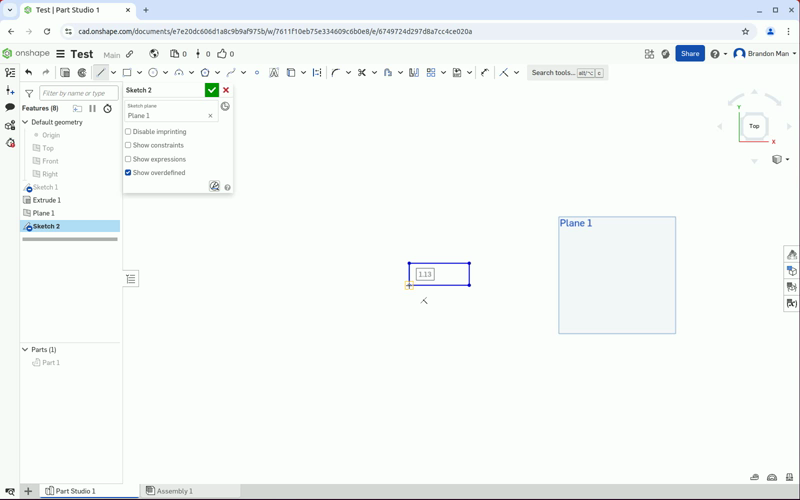
scroll(-6)
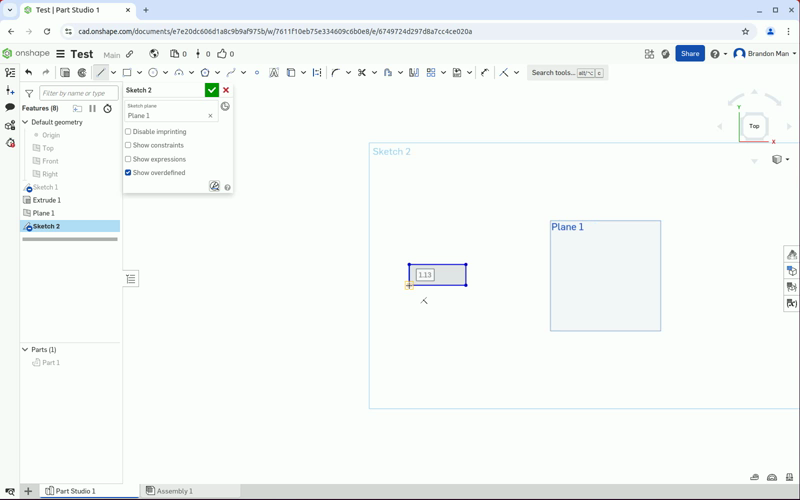
scroll(-6)
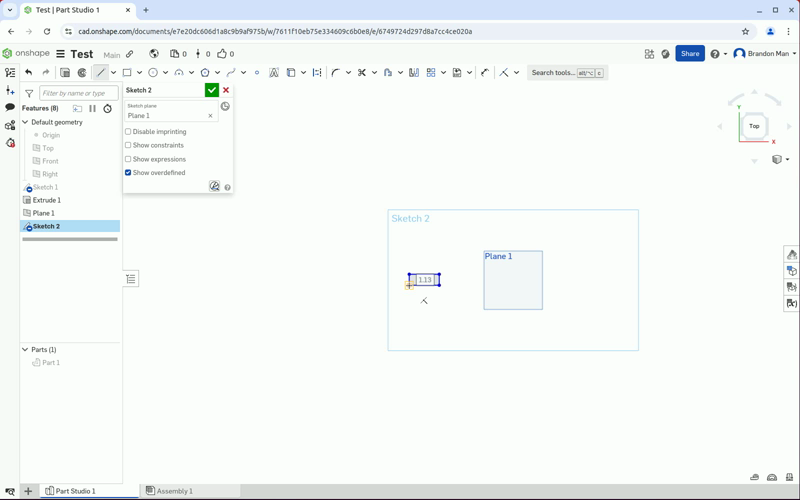
scroll(-6)
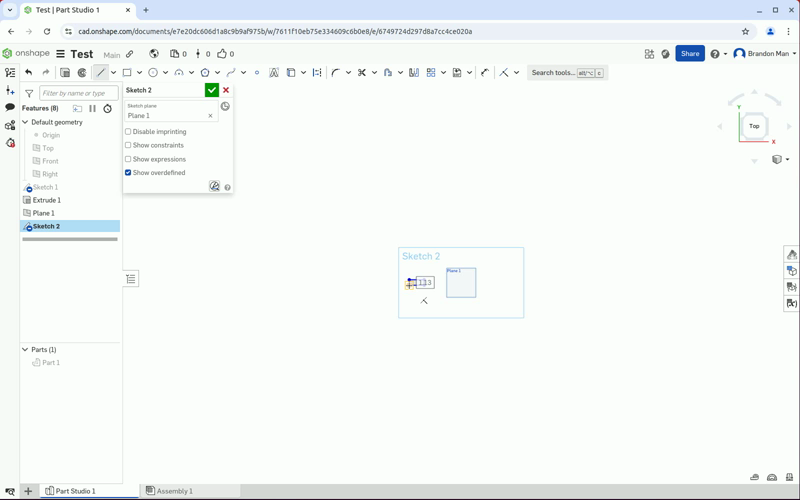
key(esc)
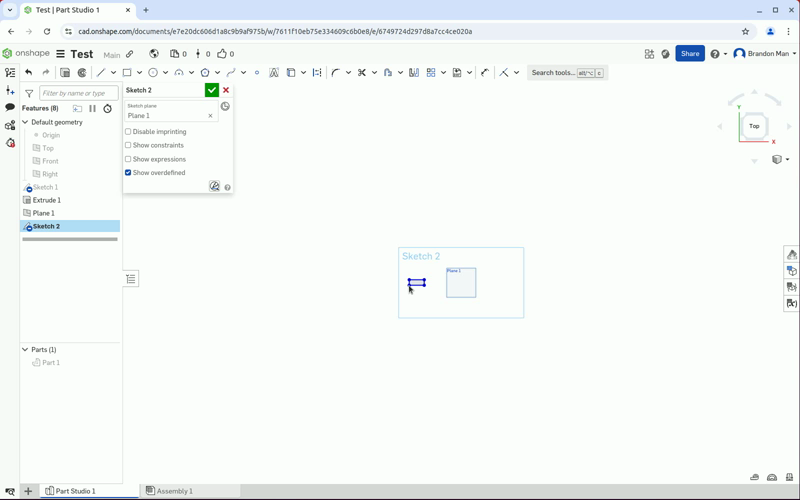
mouse_move(412, 280)
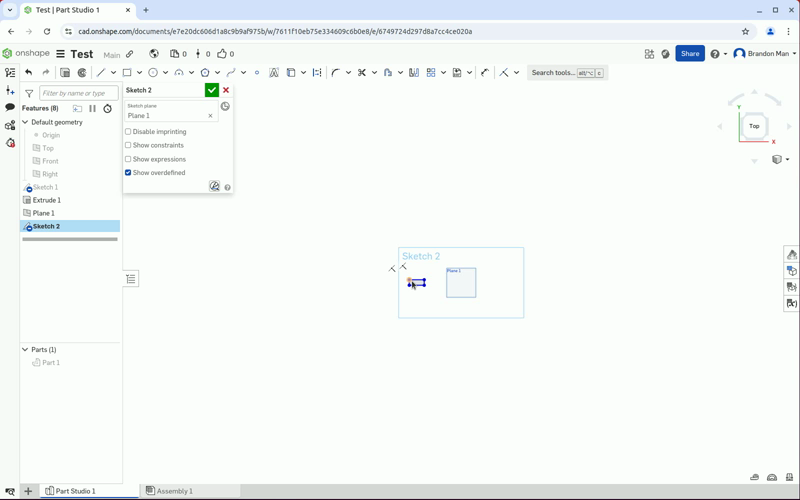
scroll(6)
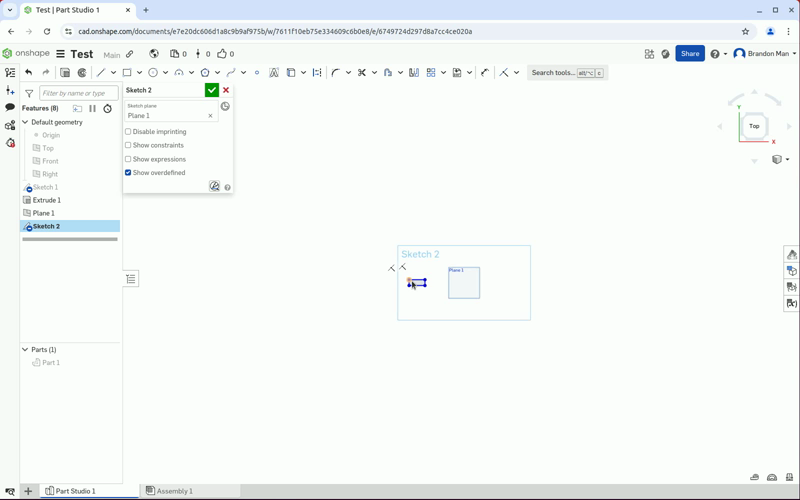
scroll(6)
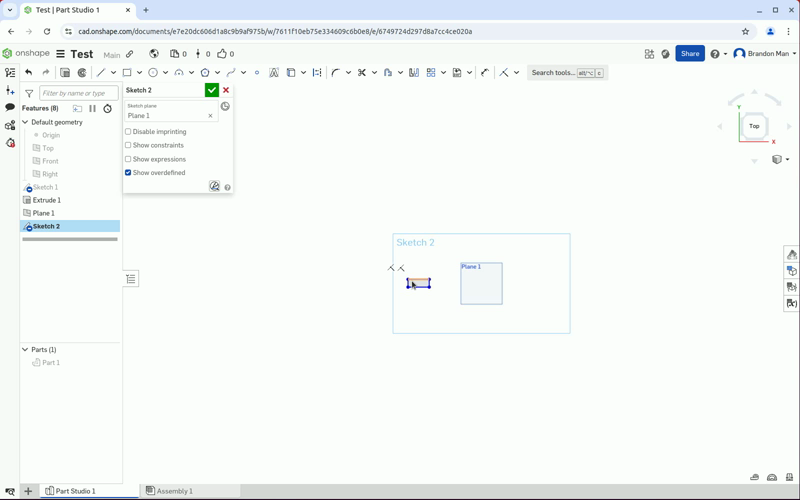
scroll(6)
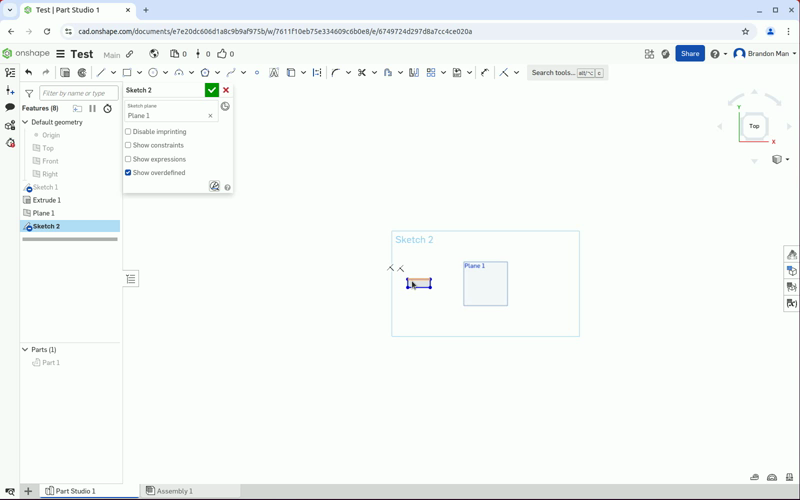
scroll(6)
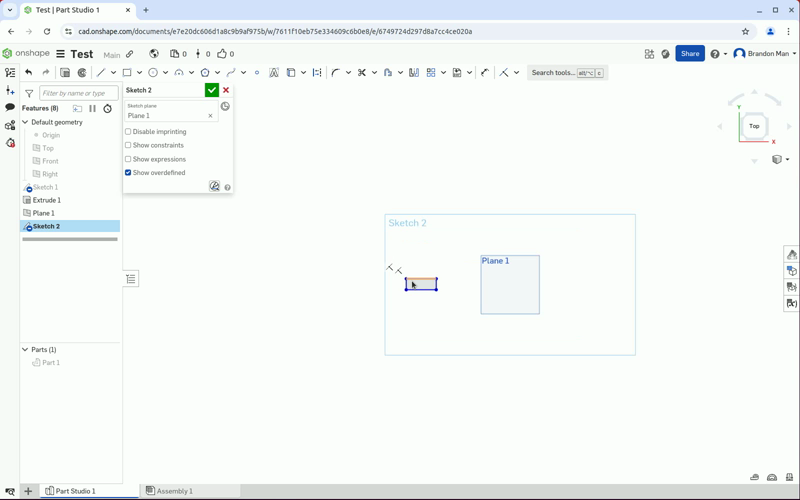
scroll(6)
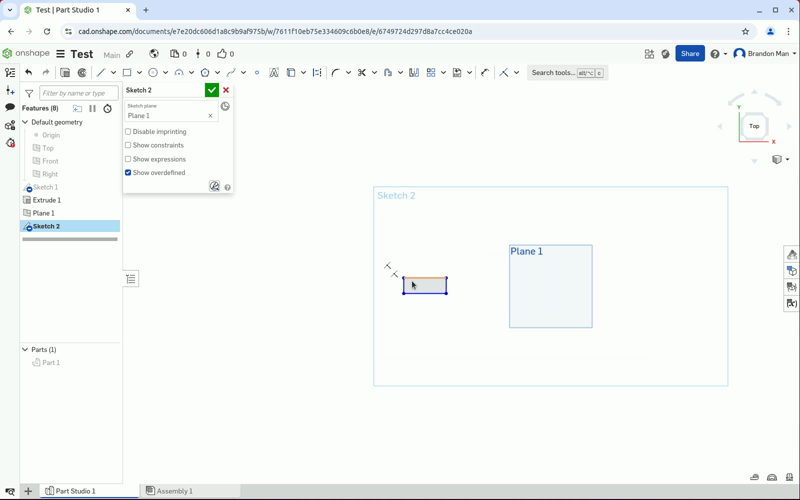
scroll(6)
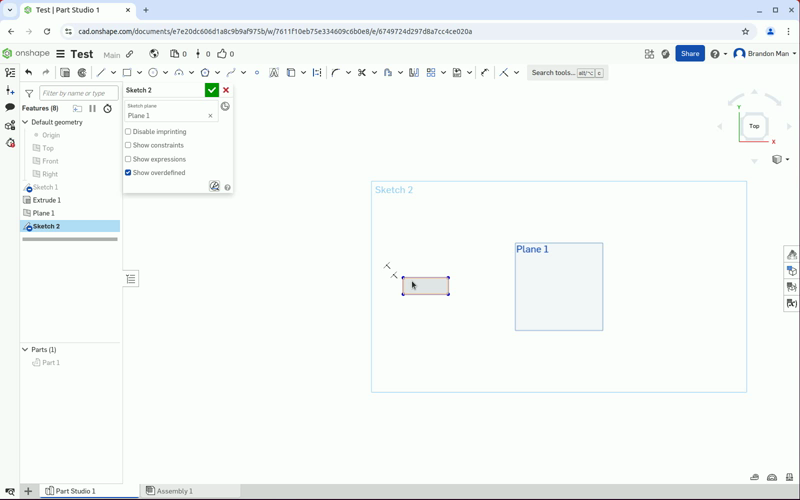
scroll(6)
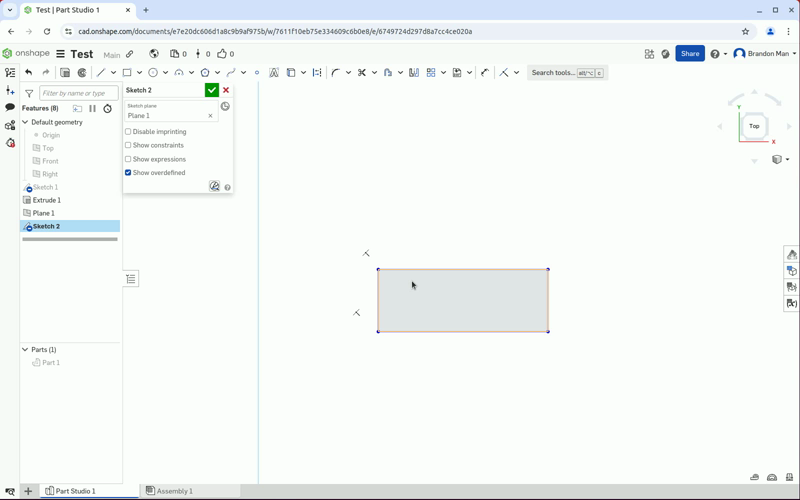
click(412, 280)
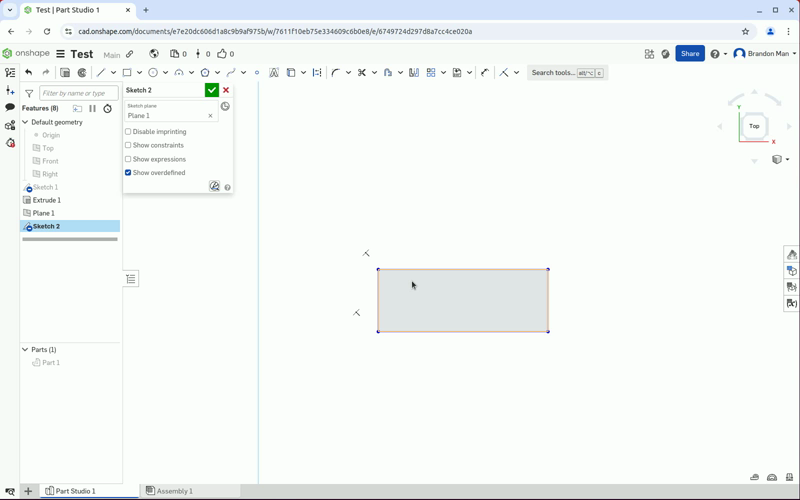
scroll(-6)
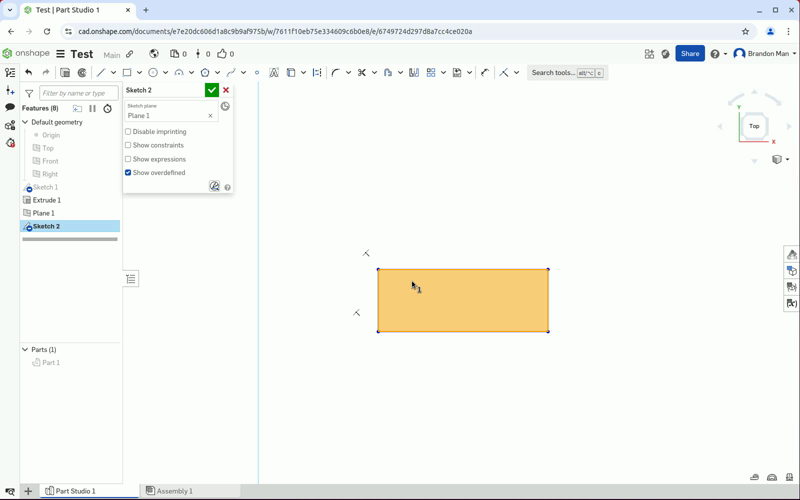
scroll(-6)
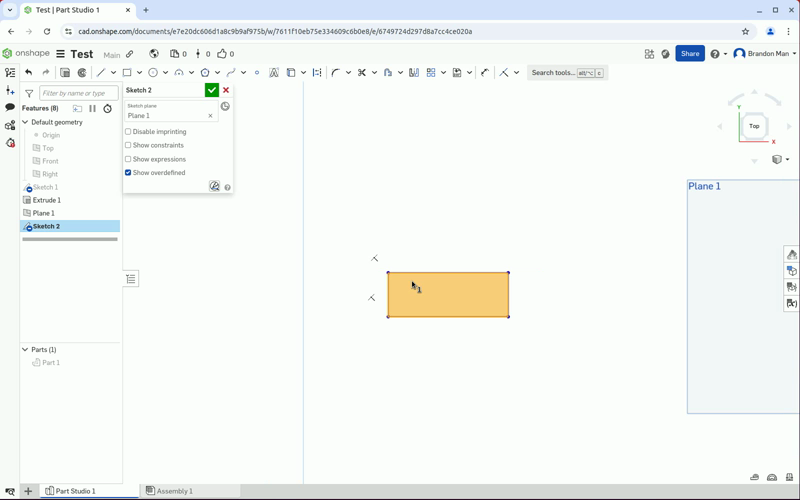
scroll(-6)
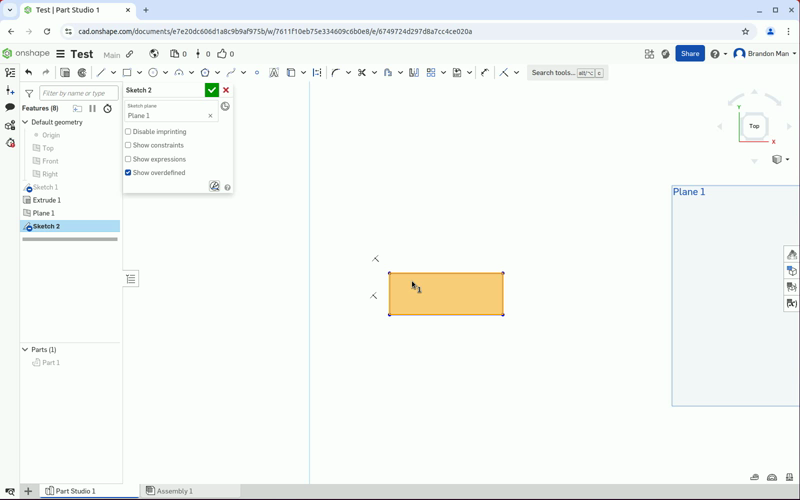
scroll(-6)
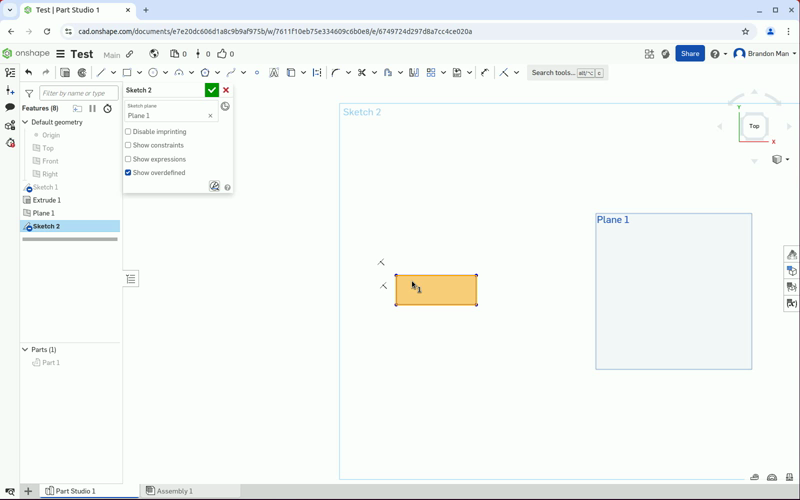
scroll(-6)
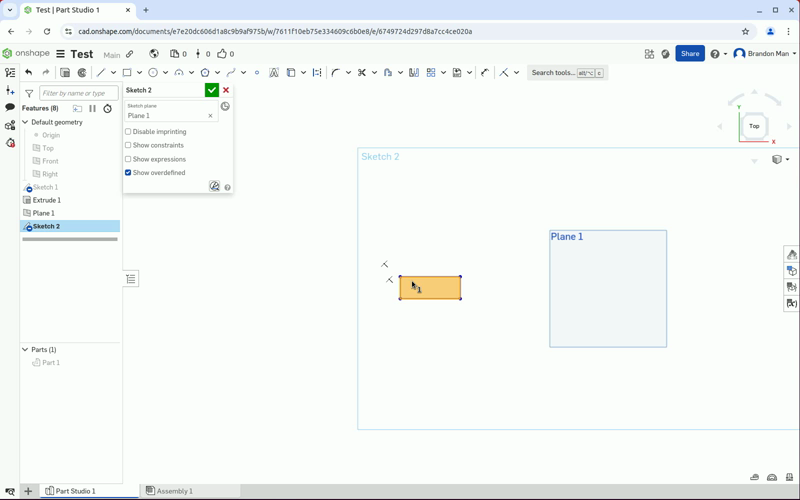
scroll(-6)
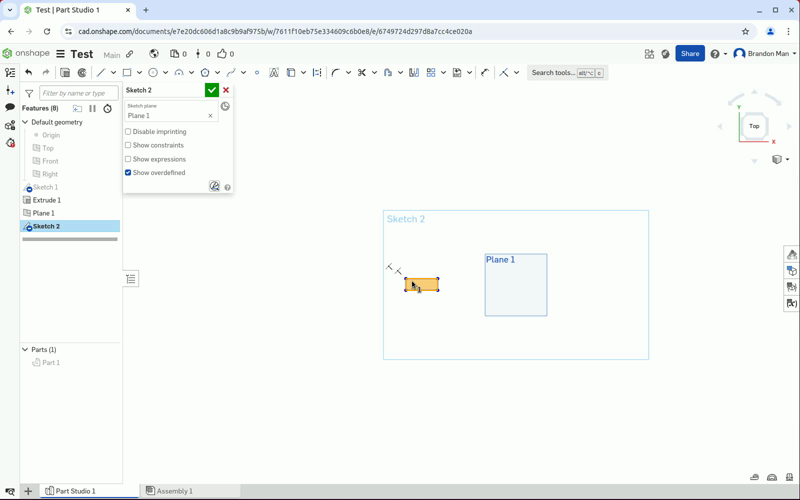
scroll(-6)
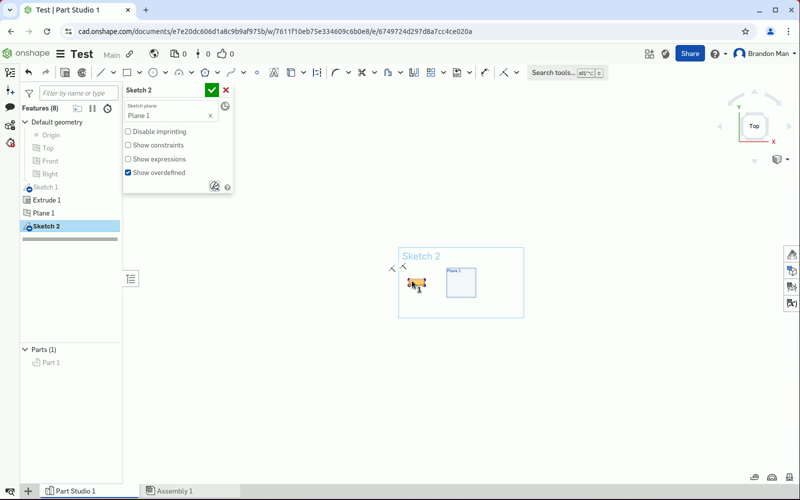
mouse_move(73, 352)
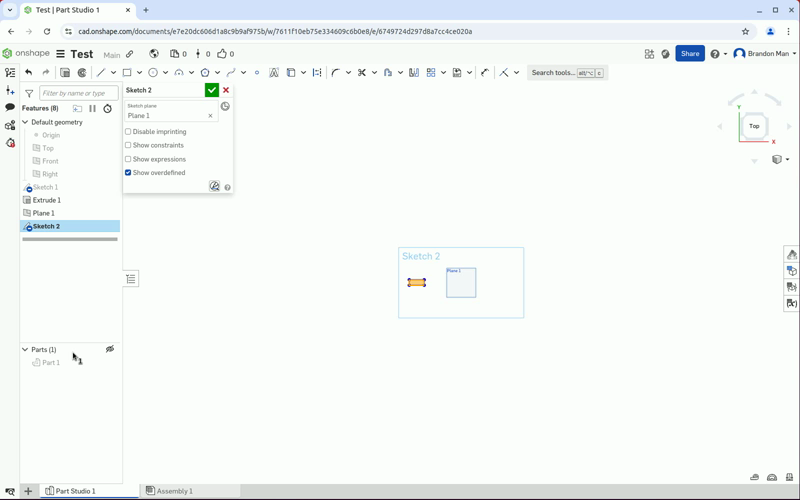
key(shift+y)
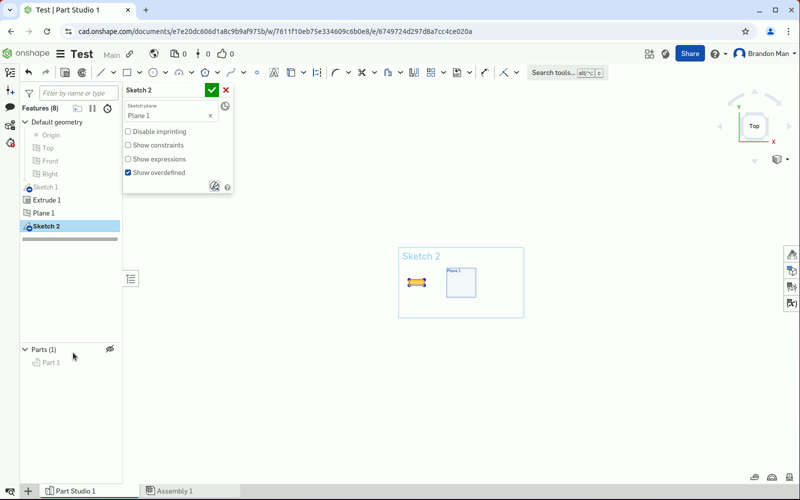
key(shift+e)
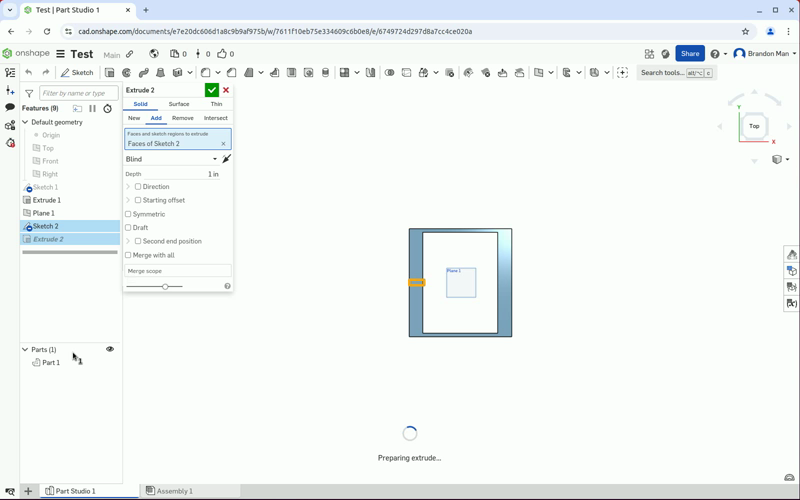
mouse_move(143, 106)
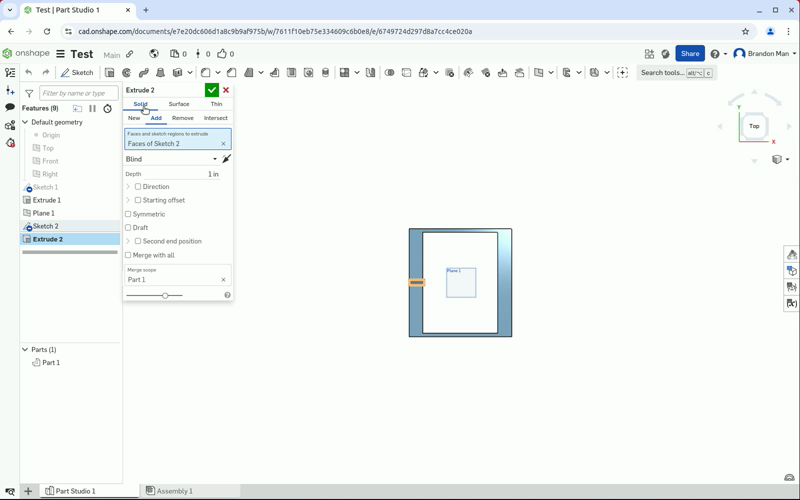
click(143, 106)
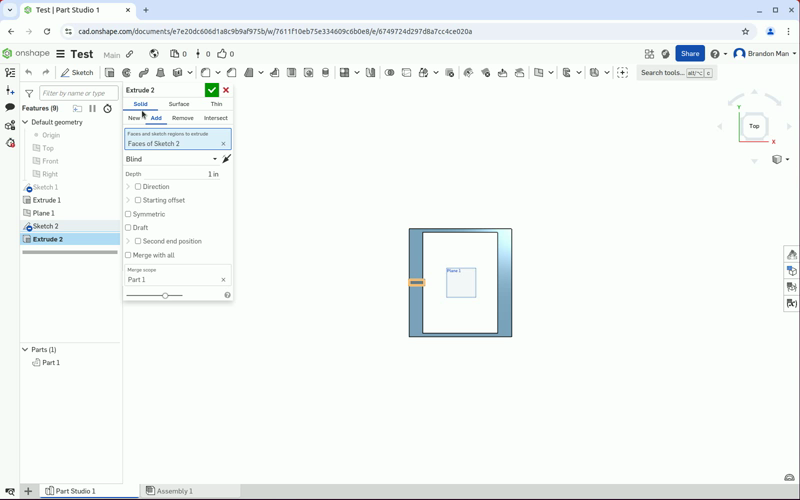
mouse_move(137, 120)
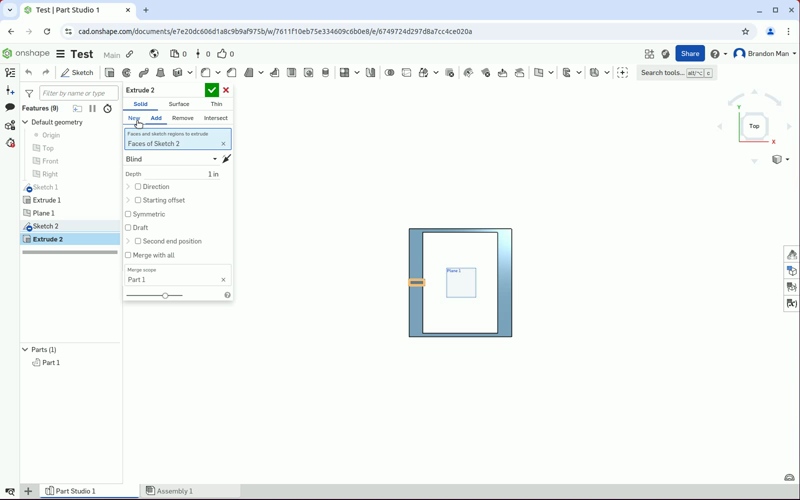
click(137, 120)
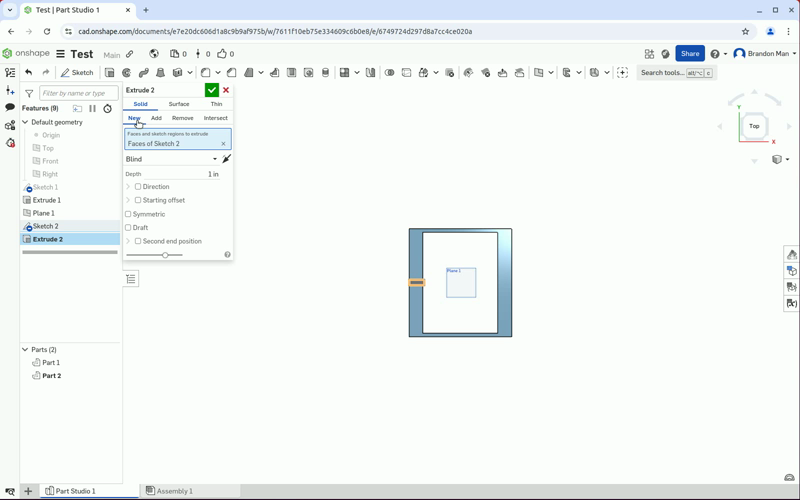
key(tab, 4)
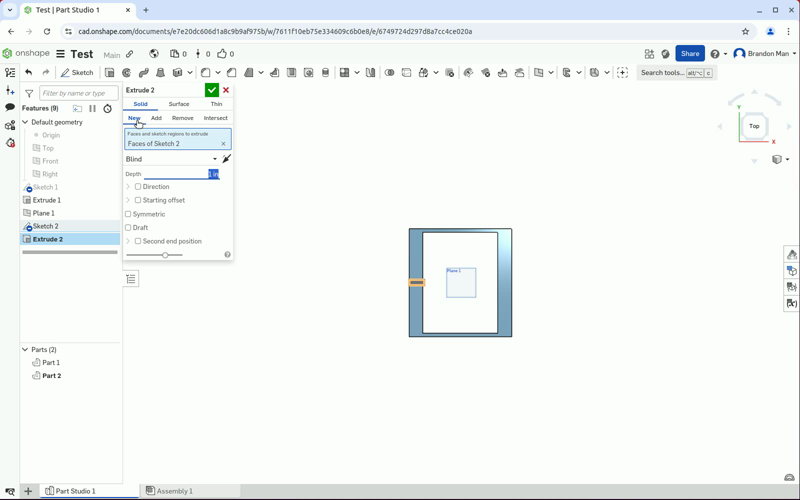
text(0.963)
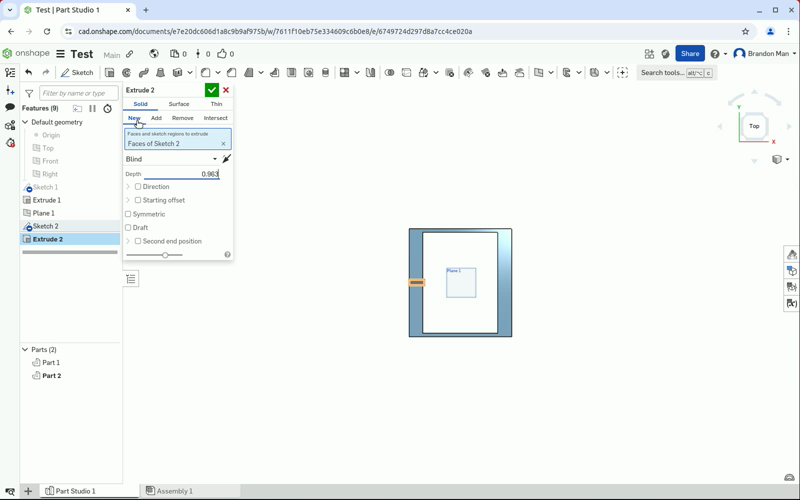
key(enter)
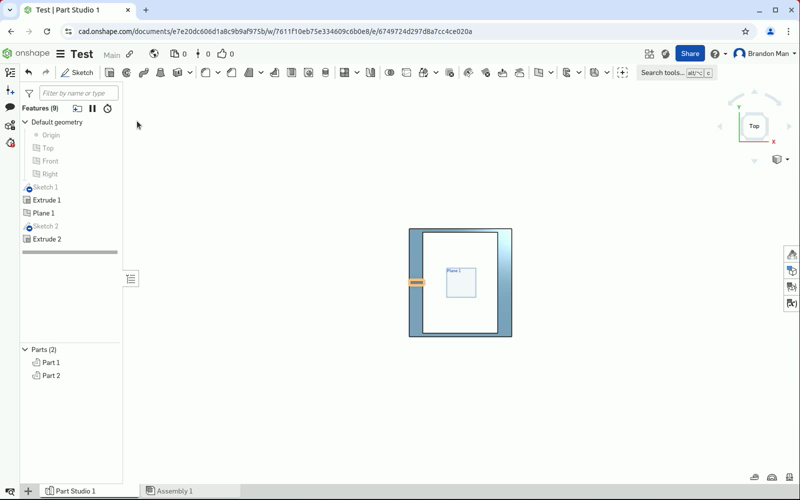
key(shift+h)
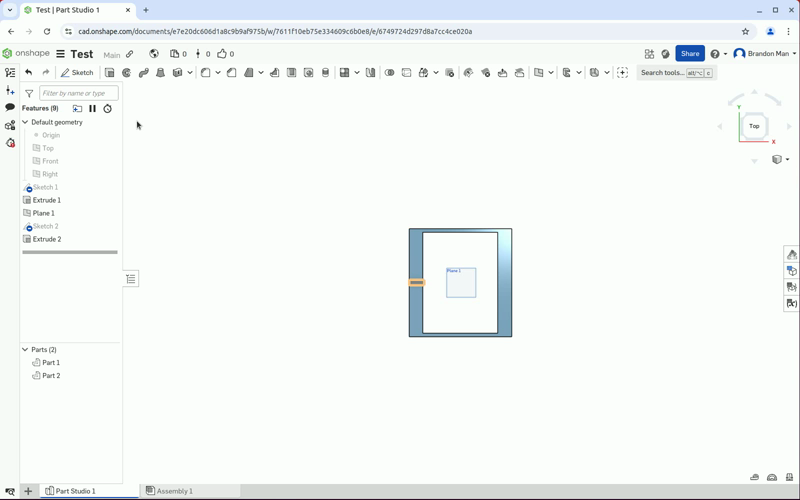
key(shift+h)
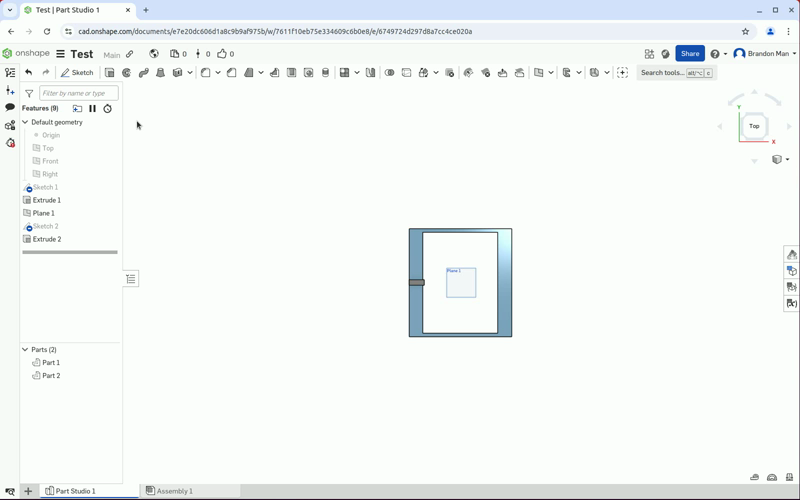
mouse_move(73, 189)
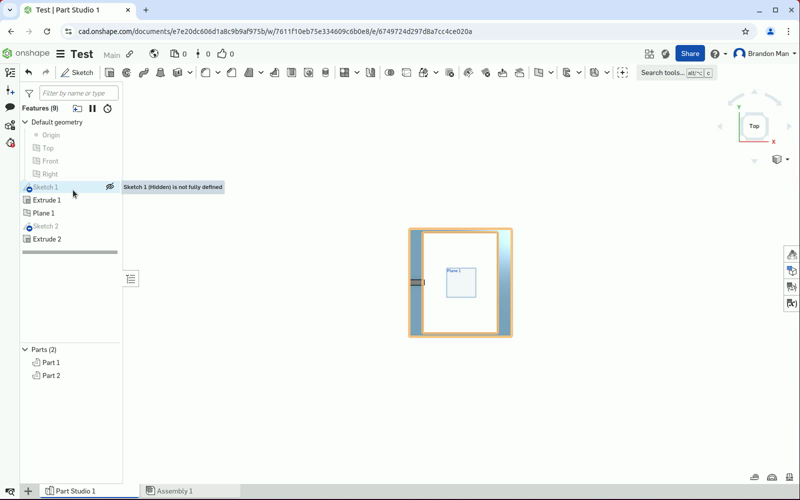
click(73, 189)
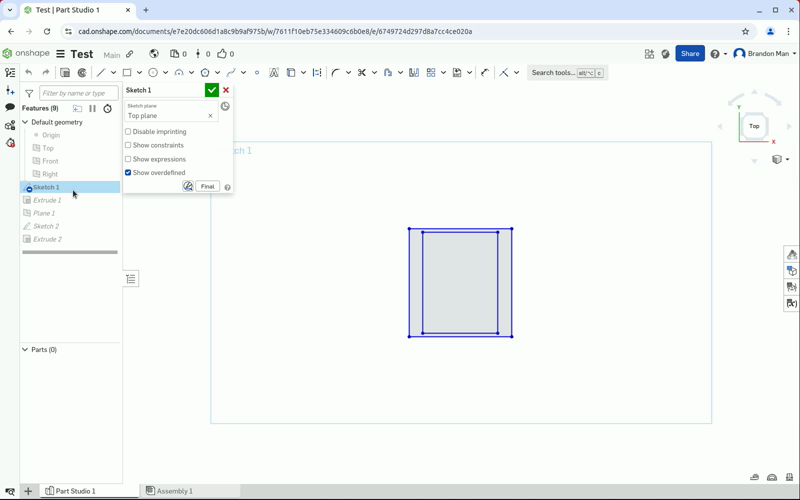
mouse_move(229, 92)
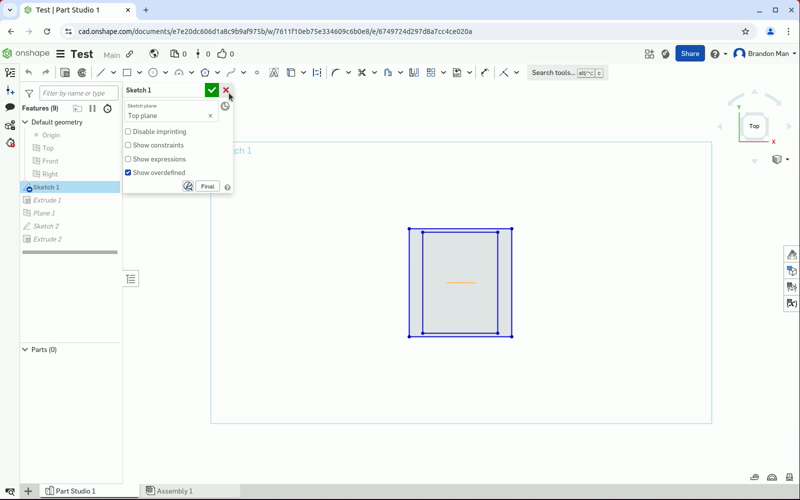
click(229, 92)
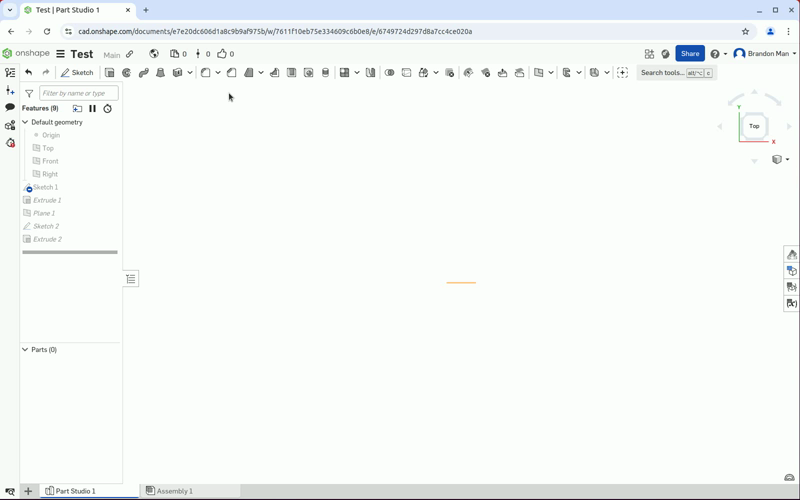
key(shift+s)
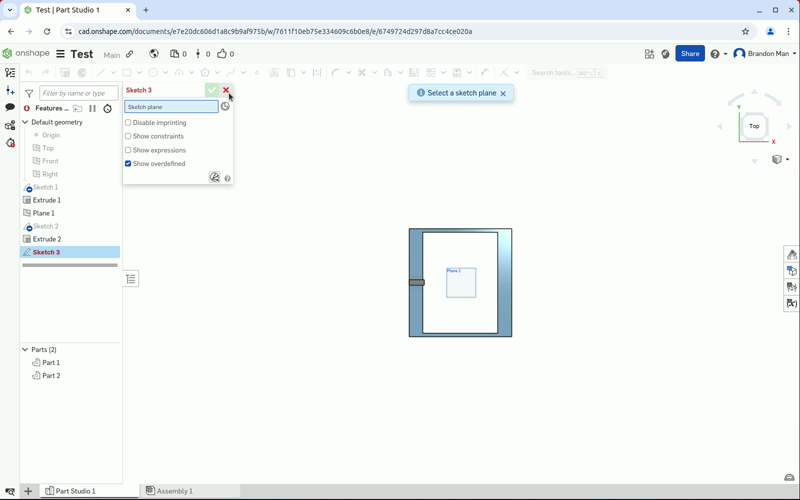
mouse_move(73, 215)
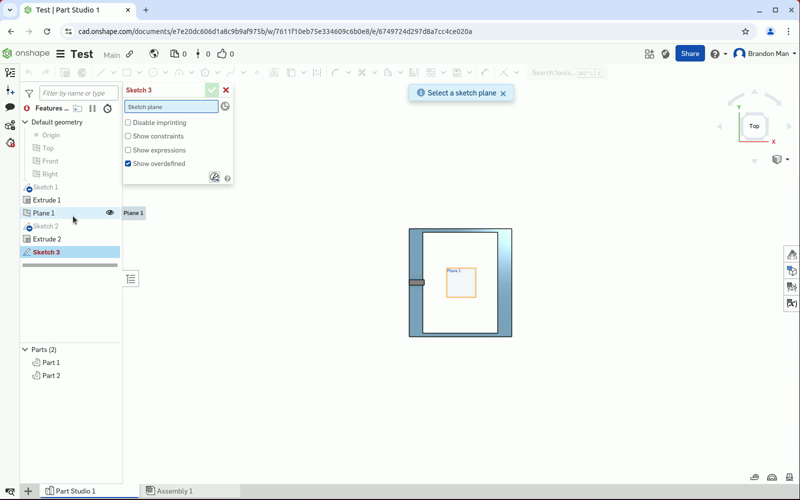
click(73, 215)
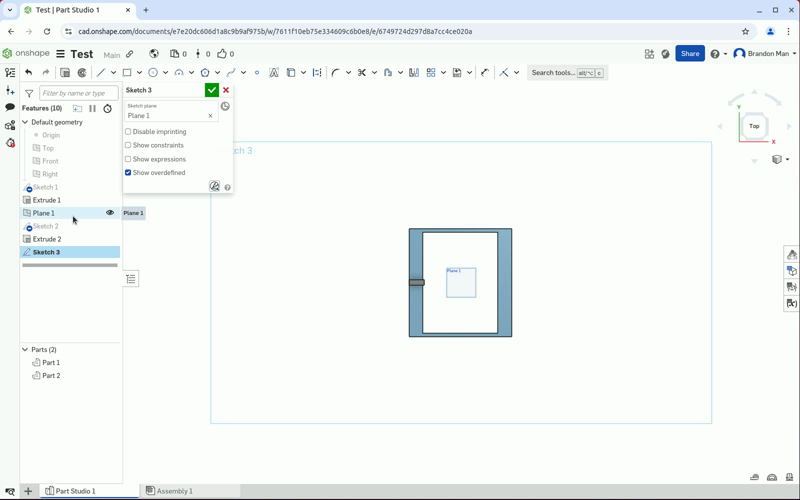
mouse_move(73, 352)
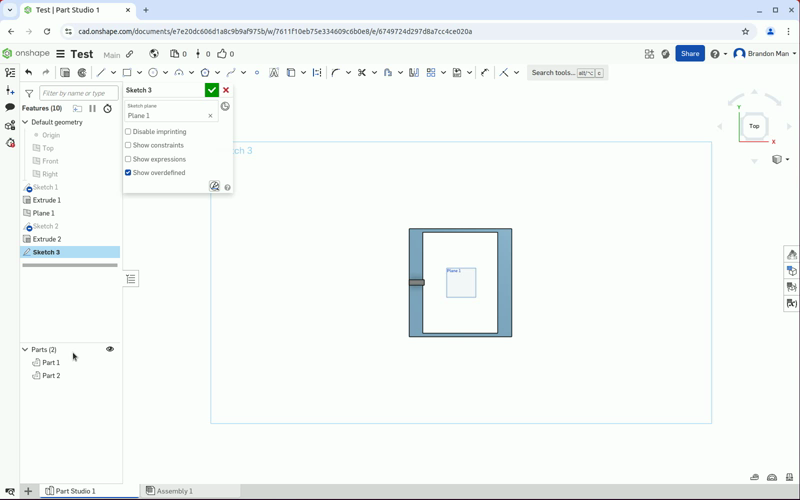
key(y)
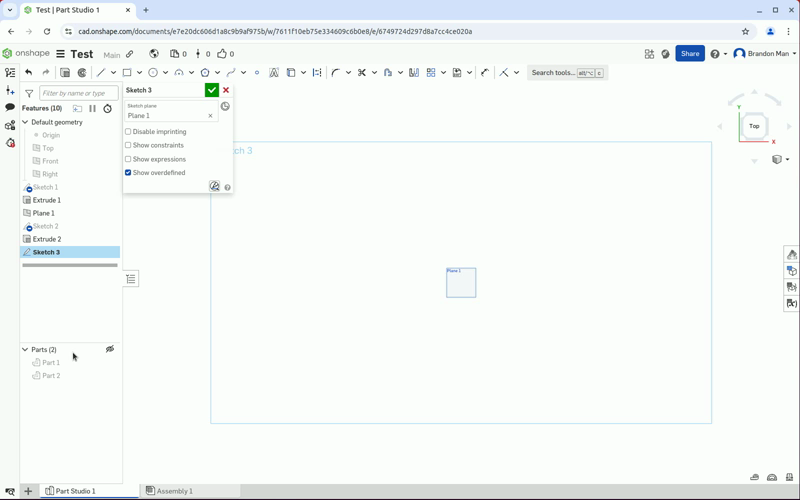
key(l)
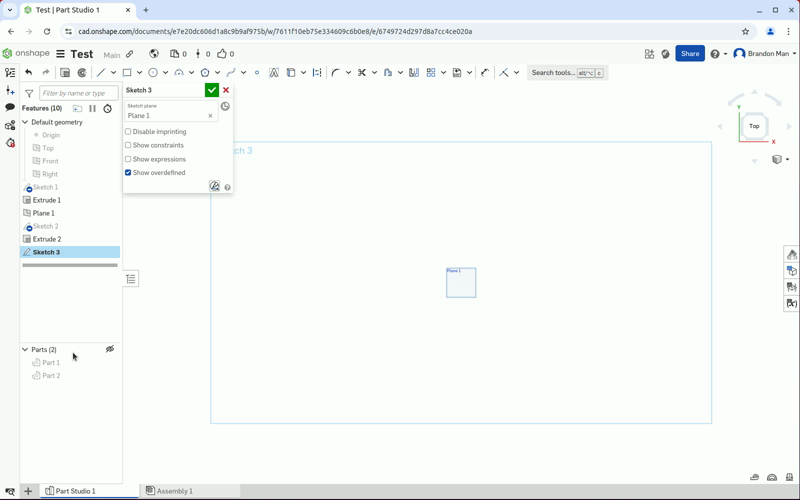
key_down(shift)
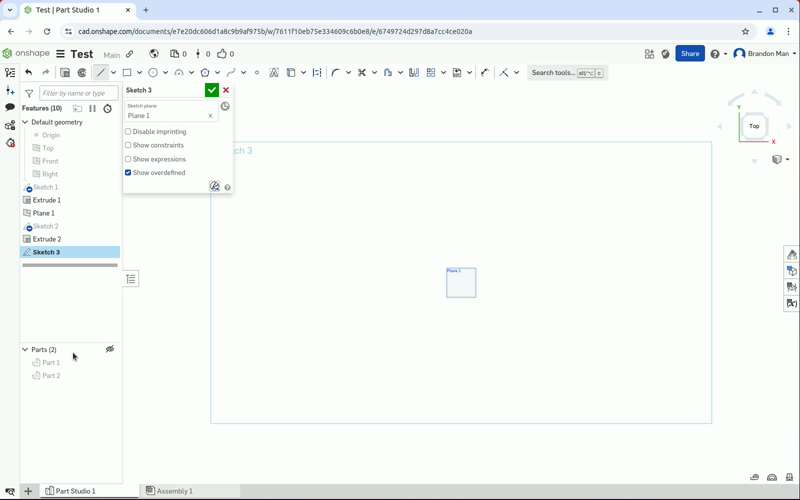
mouse_move(498, 285)
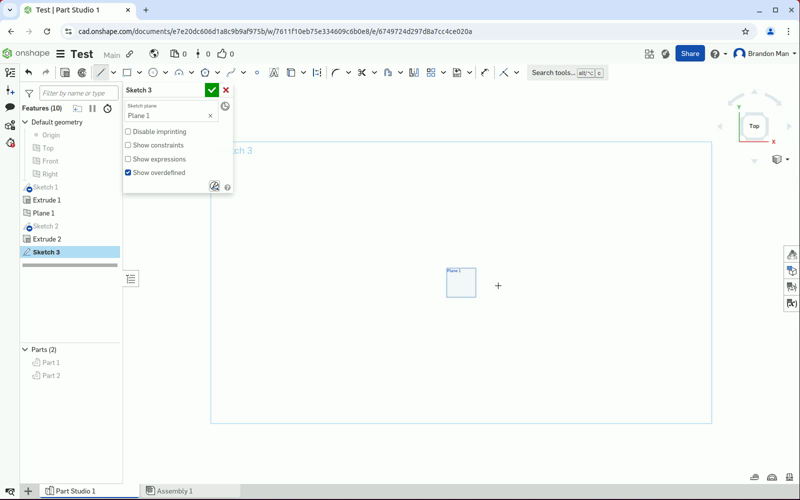
click(498, 285)
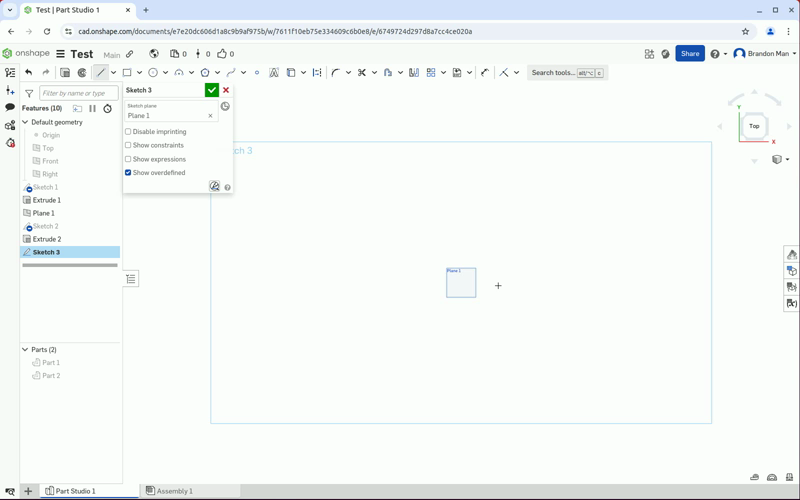
key_up(shift)
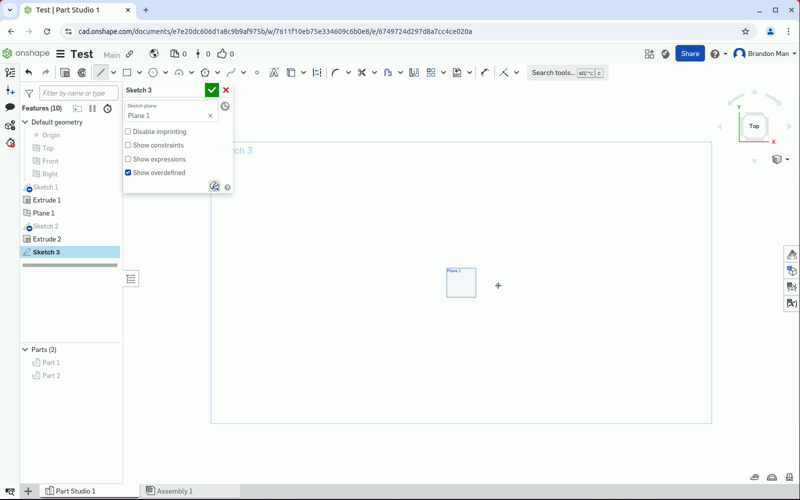
key_down(shift)
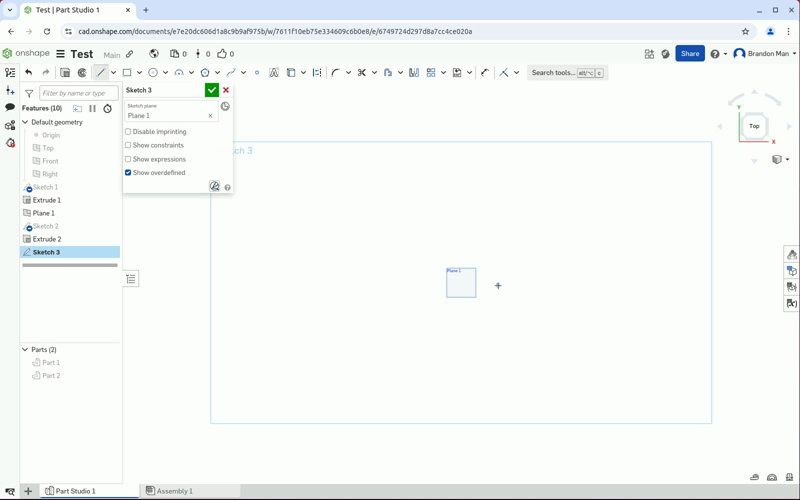
mouse_move(528, 285)
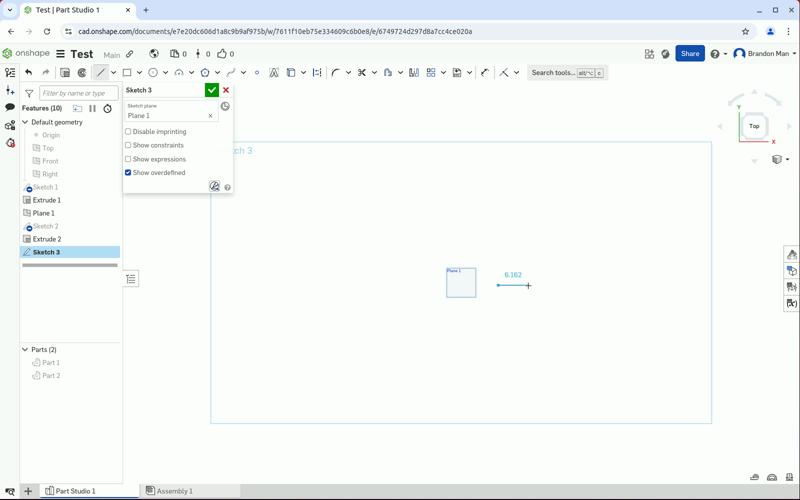
mouse_move(513, 285)
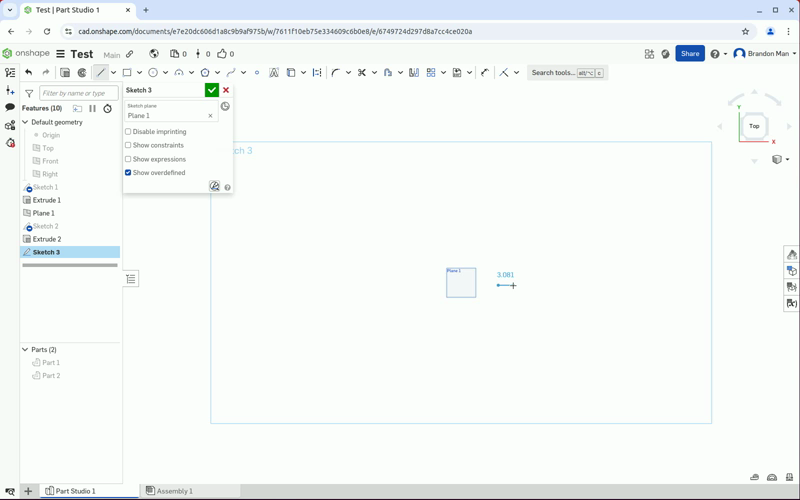
click(513, 285)
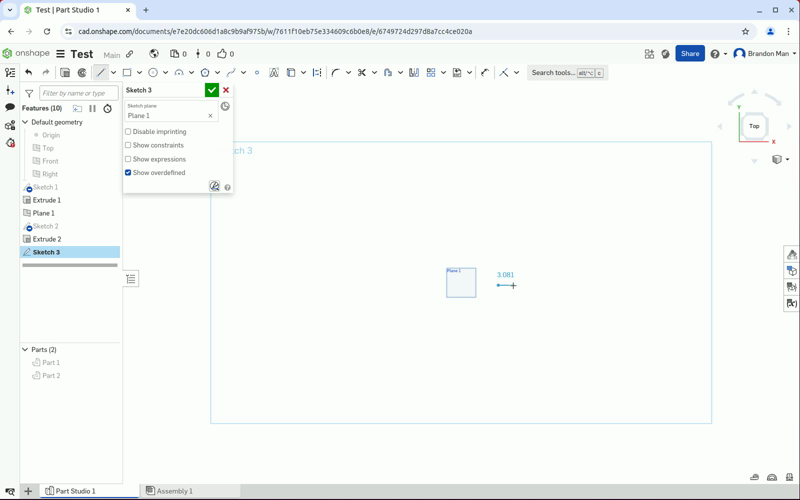
key_up(shift)
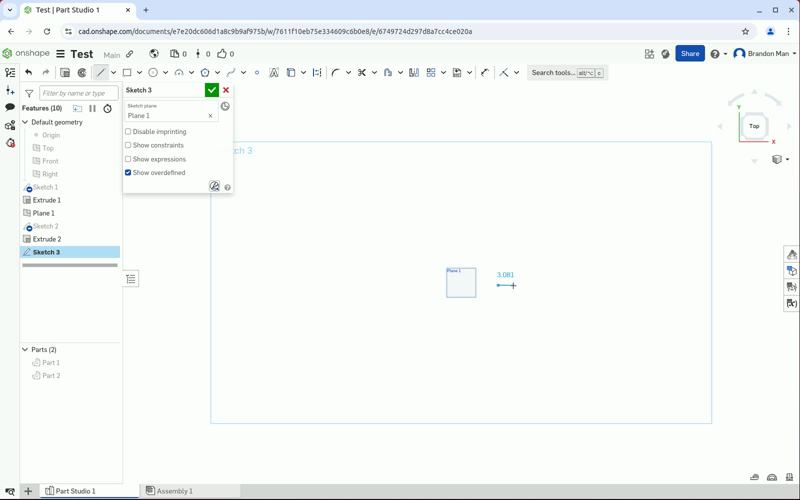
key_down(shift)
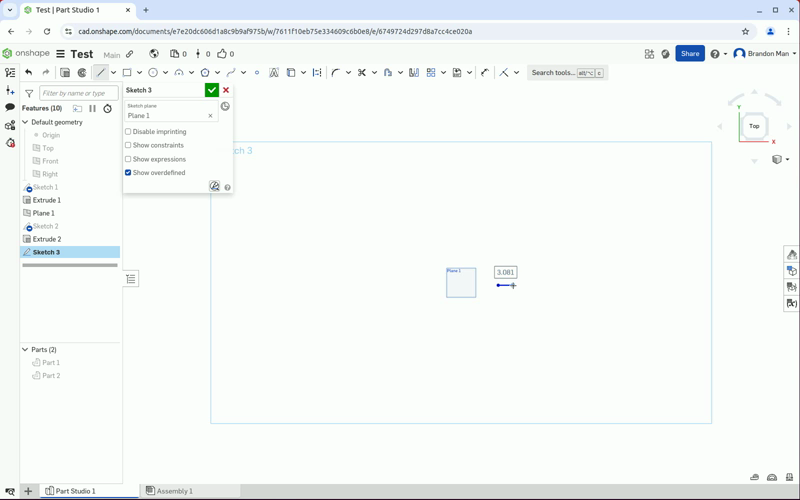
mouse_move(543, 285)
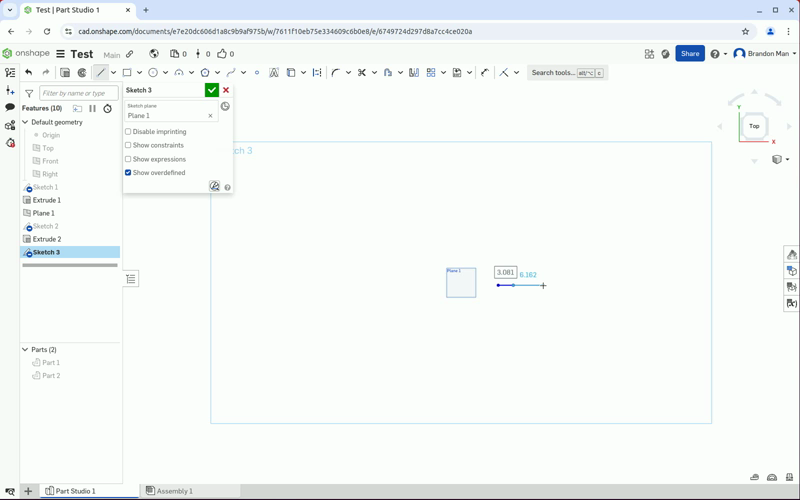
mouse_move(513, 279)
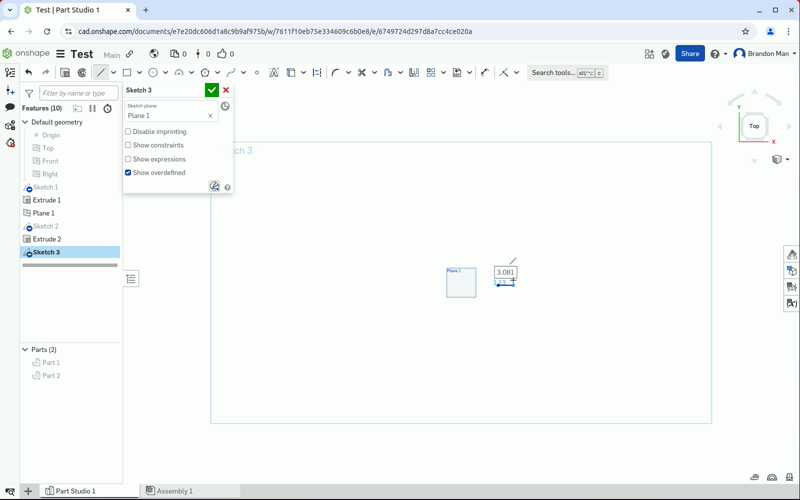
scroll(6)
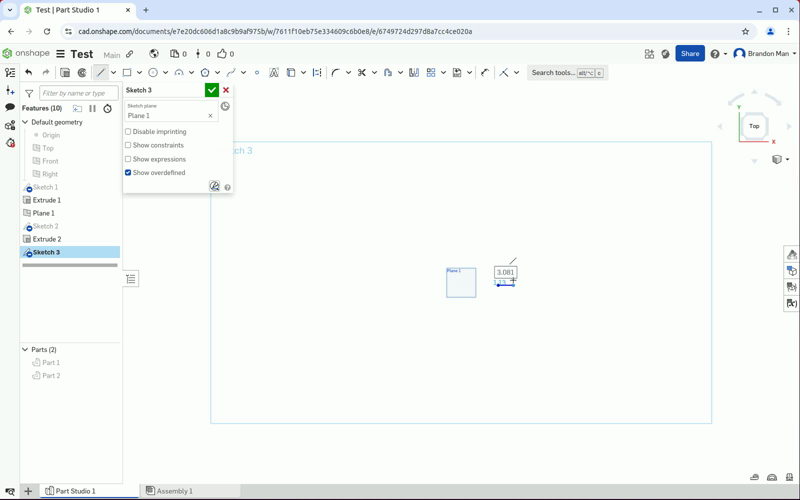
scroll(6)
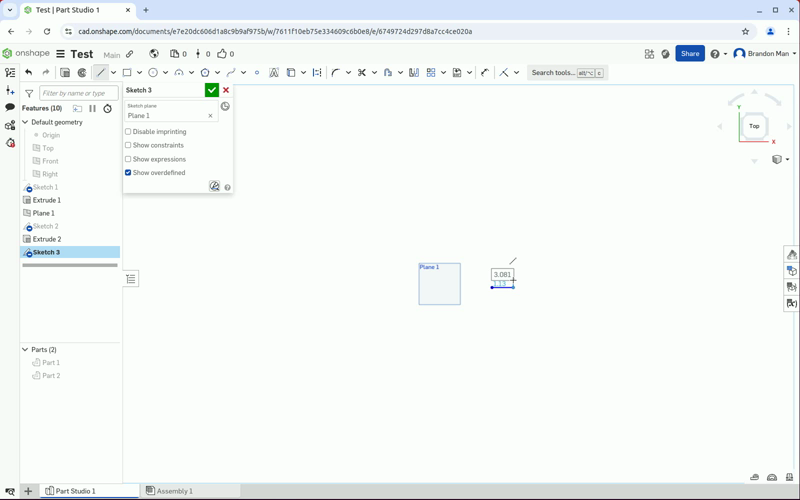
scroll(6)
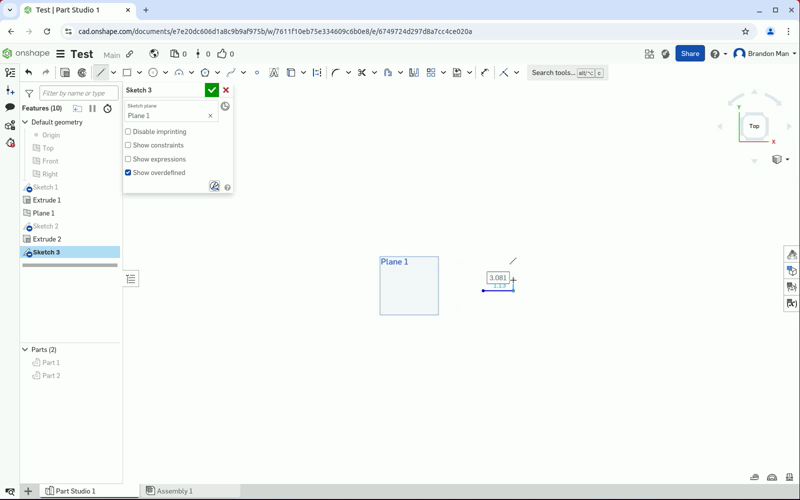
scroll(6)
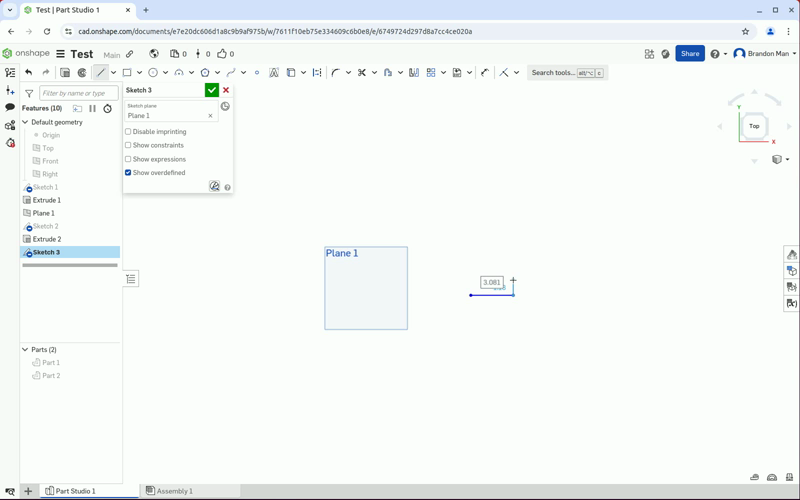
scroll(6)
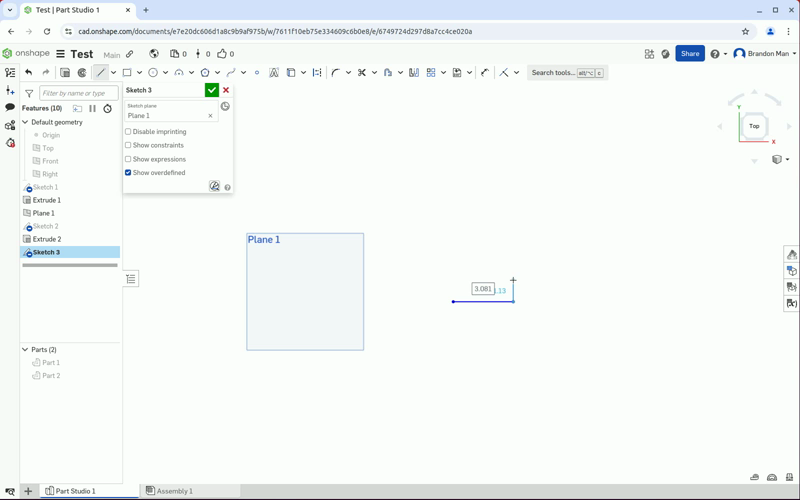
scroll(6)
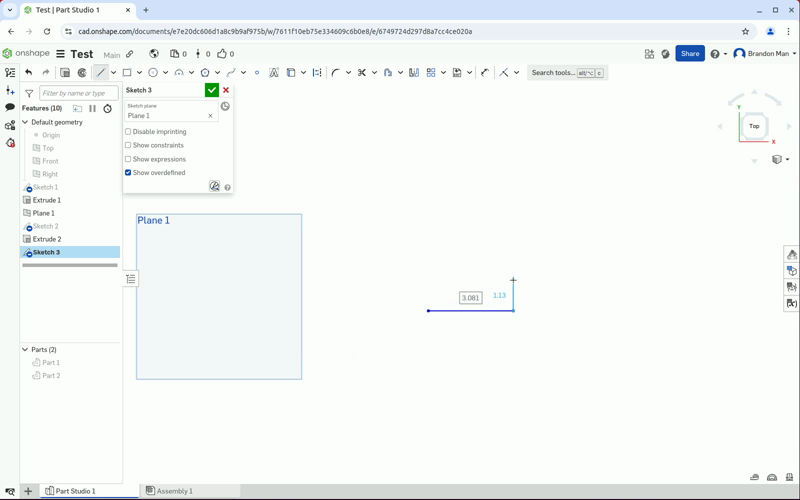
scroll(6)
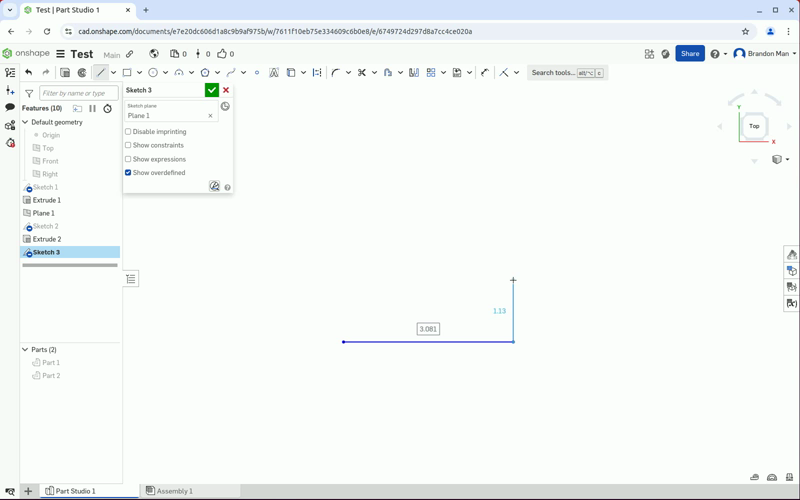
click(513, 279)
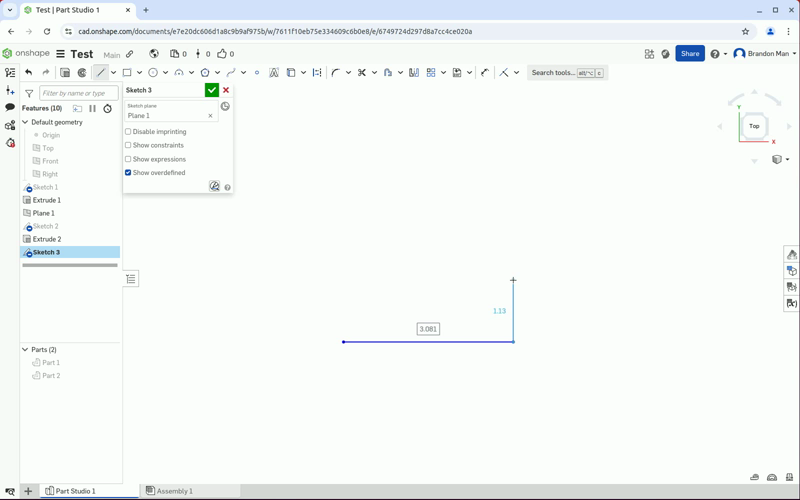
scroll(-6)
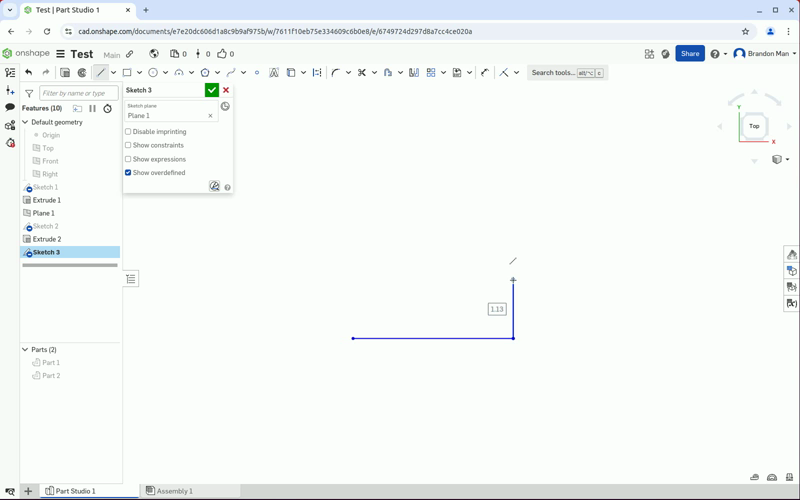
scroll(-6)
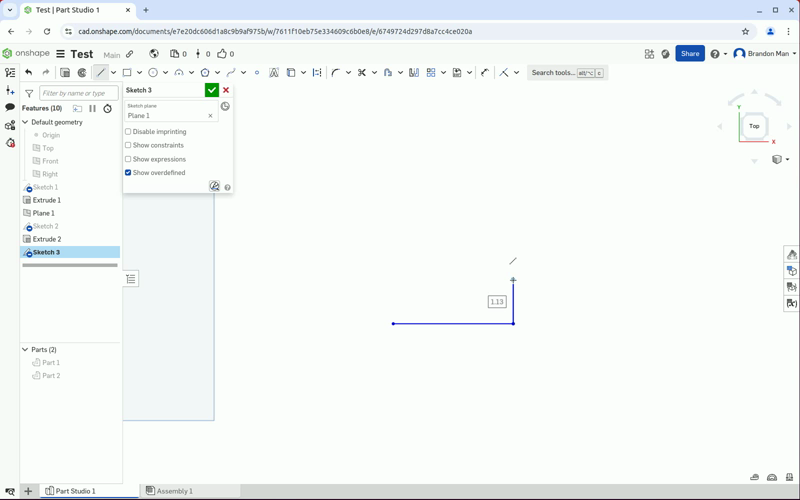
scroll(-6)
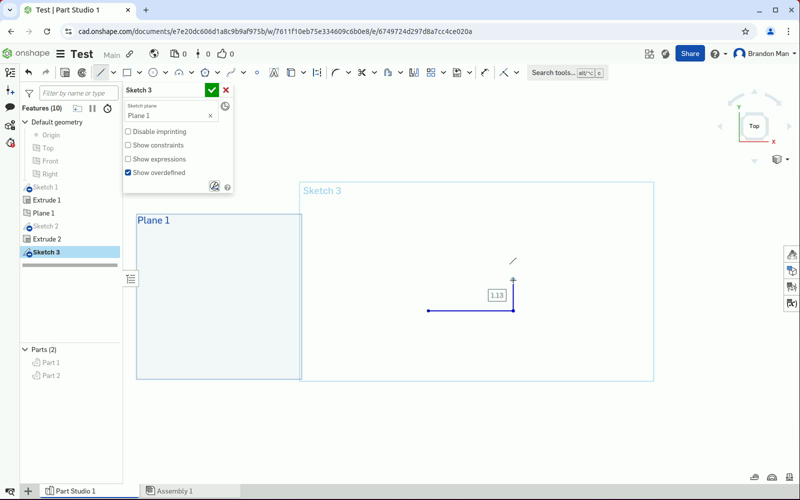
scroll(-6)
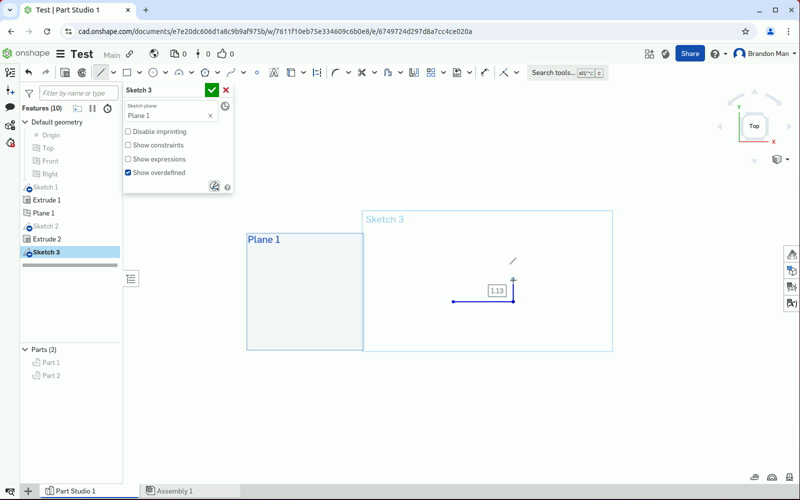
scroll(-6)
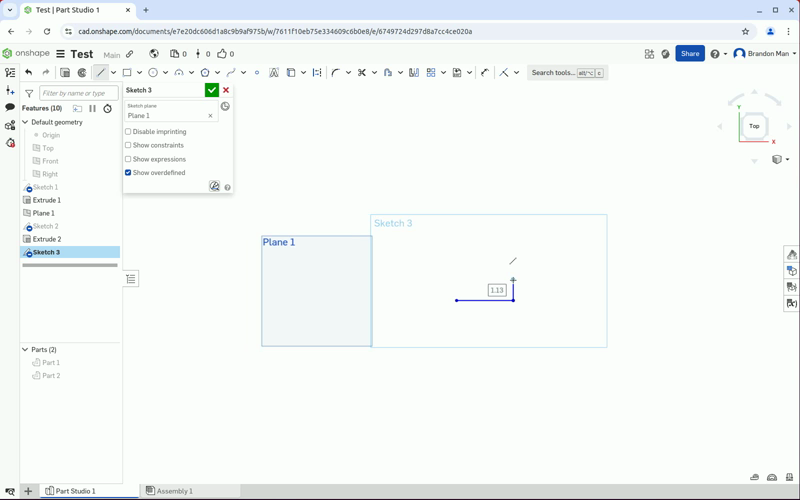
scroll(-6)
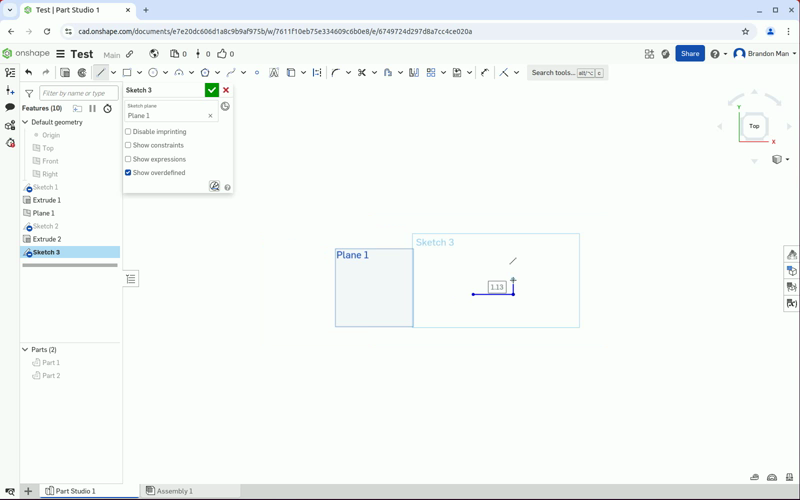
scroll(-6)
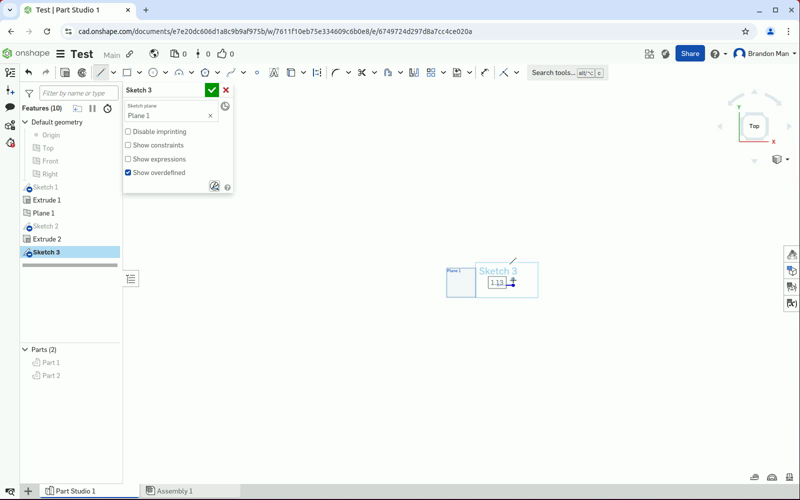
key_up(shift)
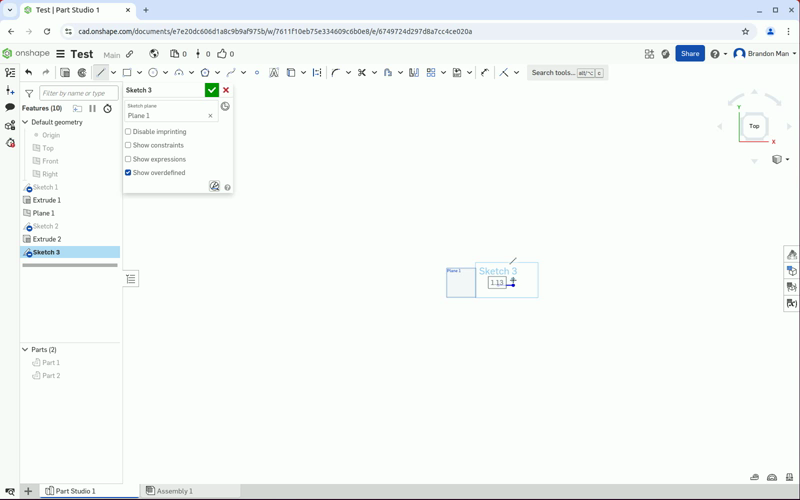
key_down(shift)
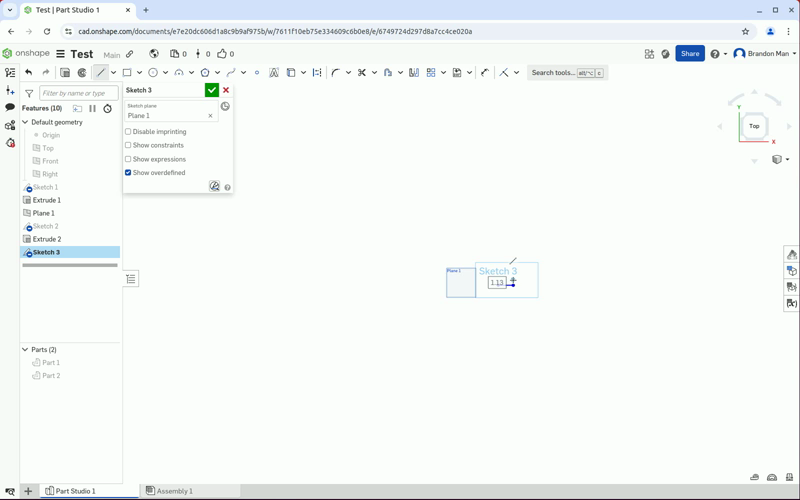
mouse_move(543, 279)
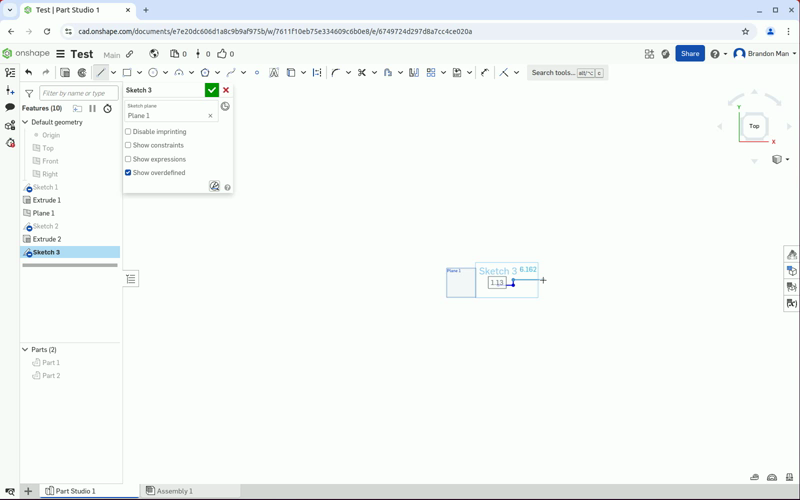
mouse_move(498, 279)
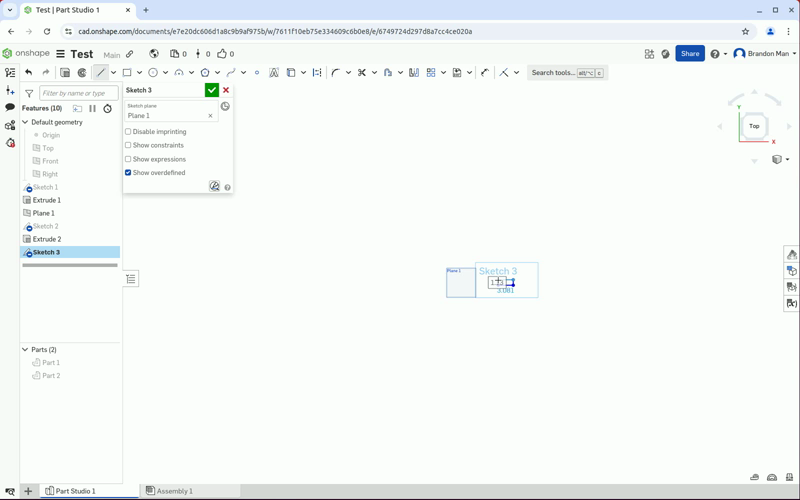
click(498, 279)
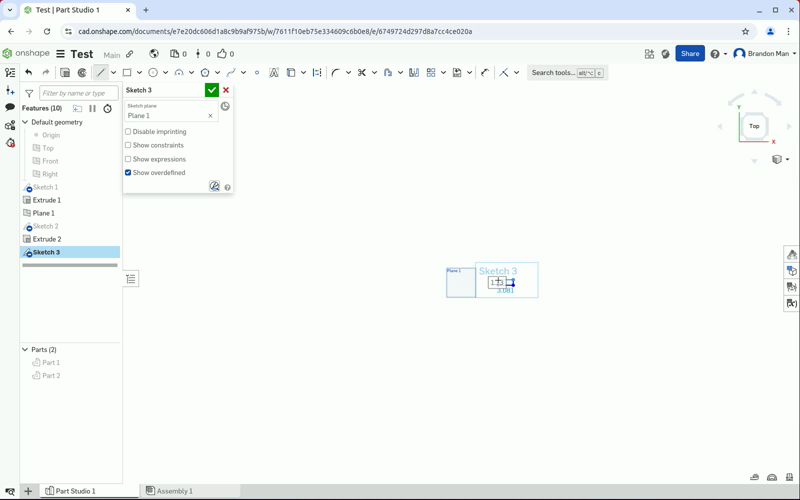
key_up(shift)
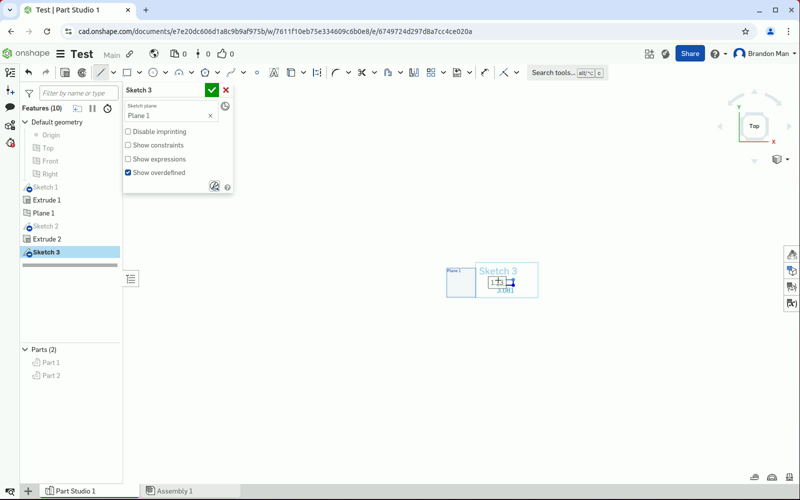
mouse_move(528, 279)
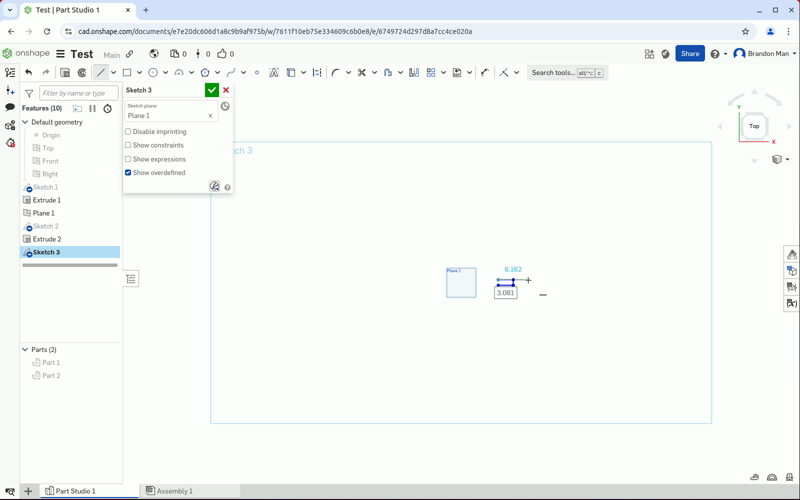
key_down(shift)
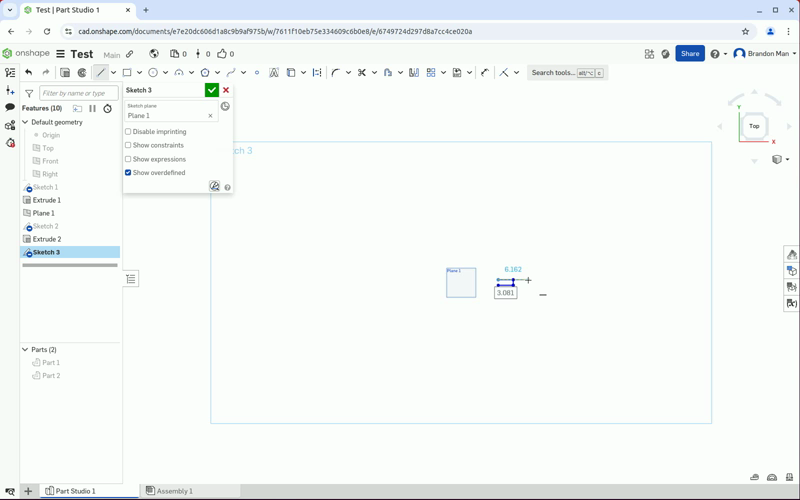
mouse_move(498, 285)
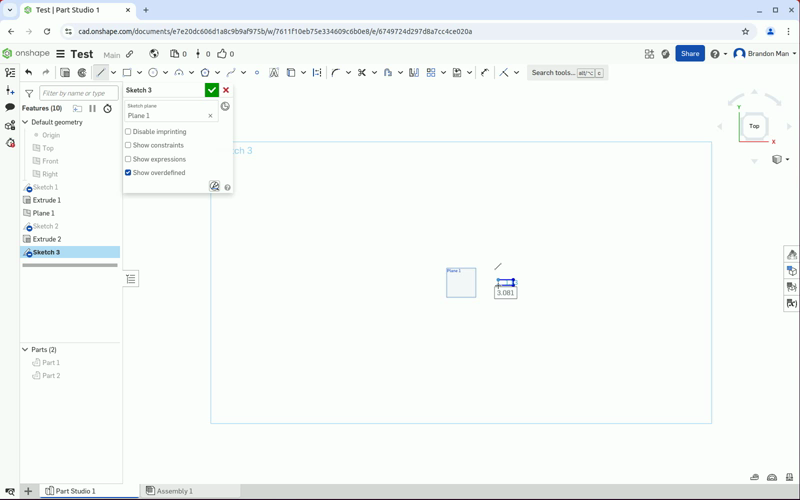
scroll(6)
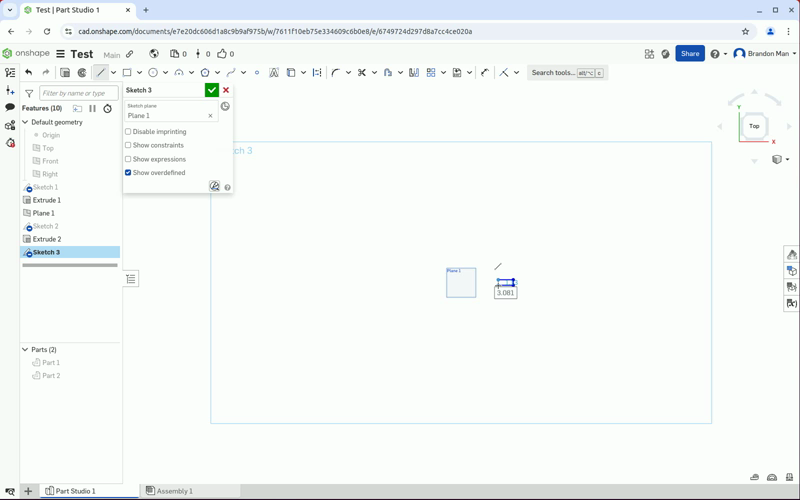
scroll(6)
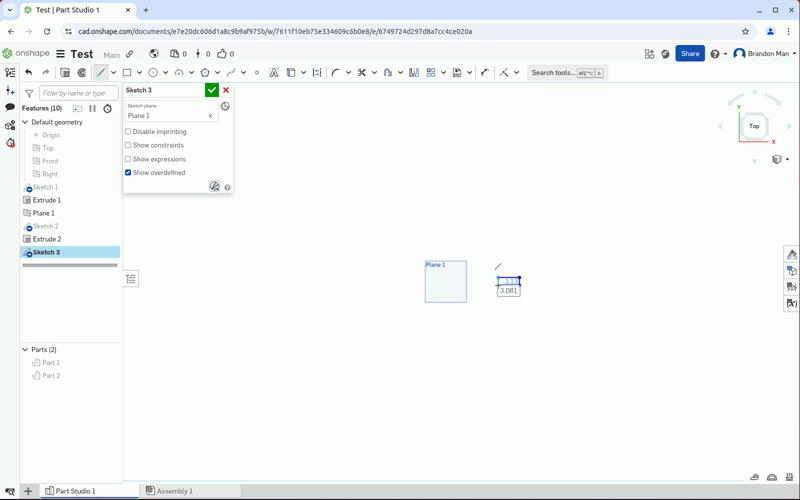
scroll(6)
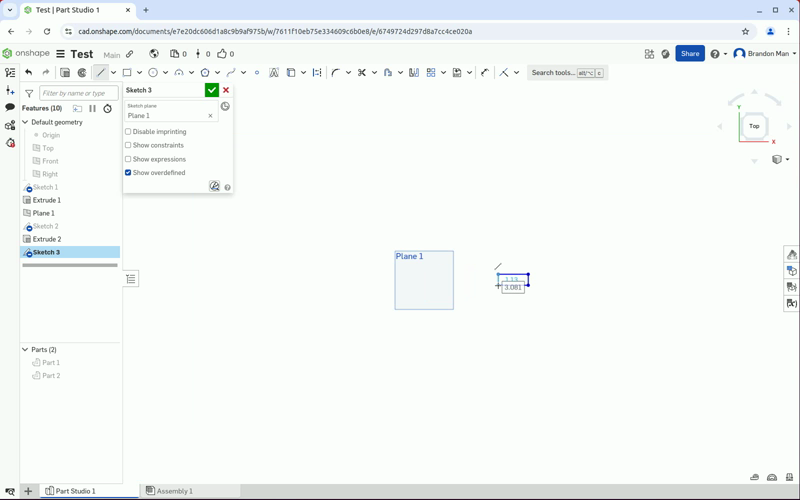
scroll(6)
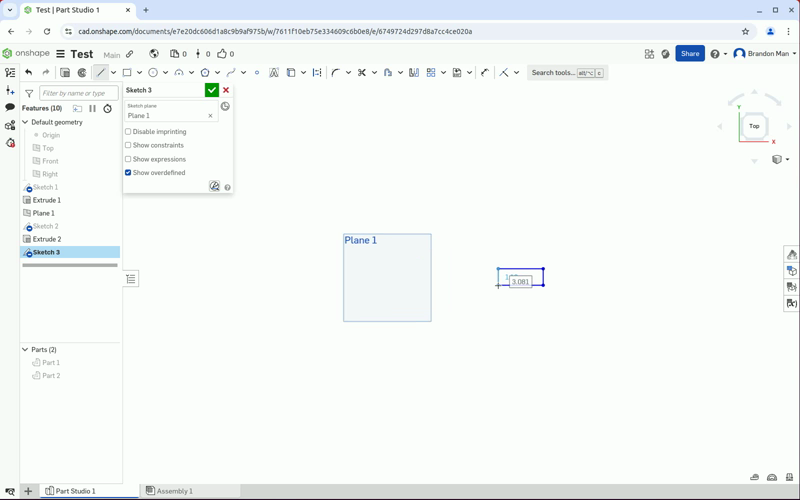
scroll(6)
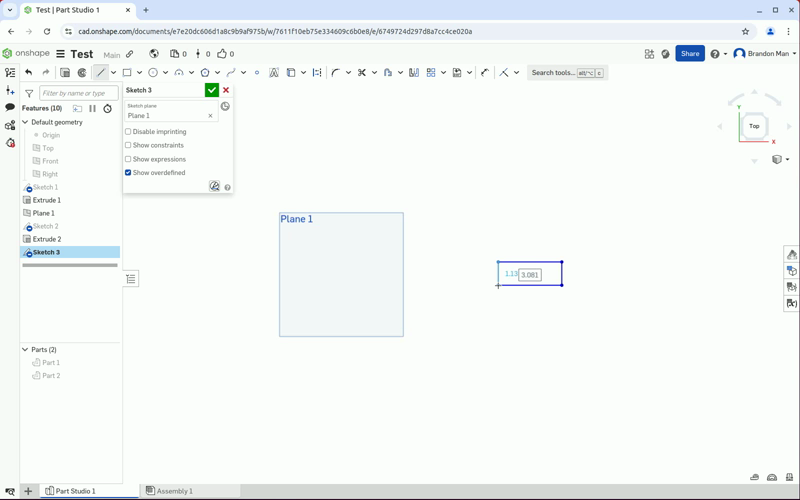
scroll(6)
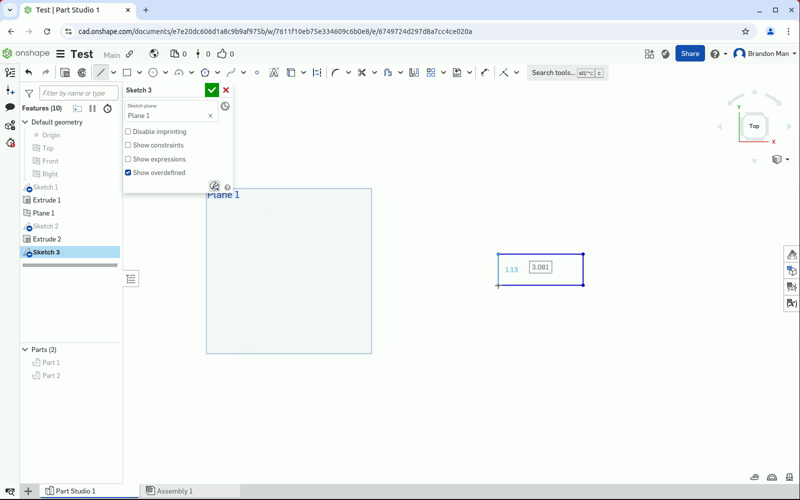
scroll(6)
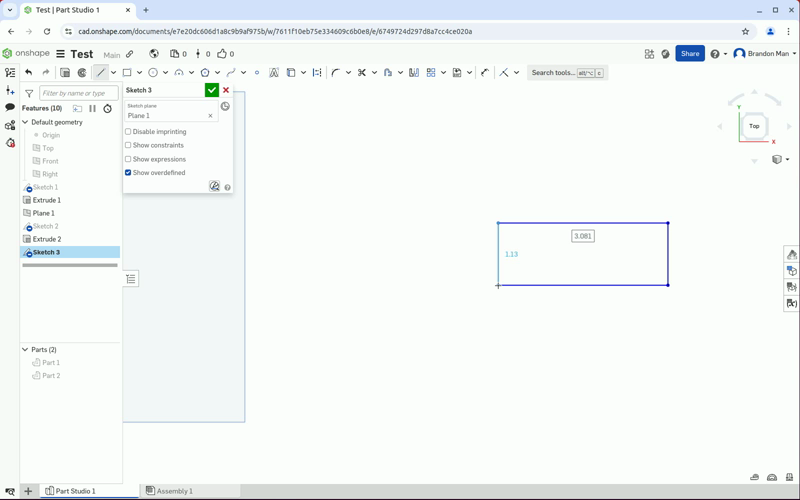
key_up(shift)
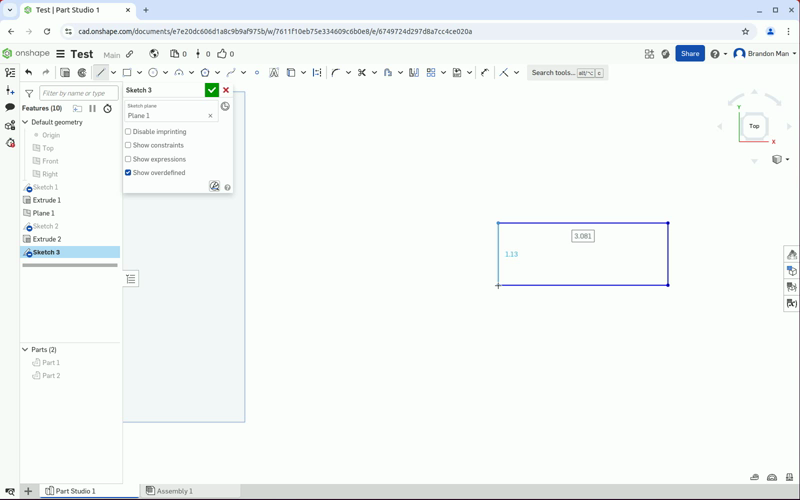
click(498, 285)
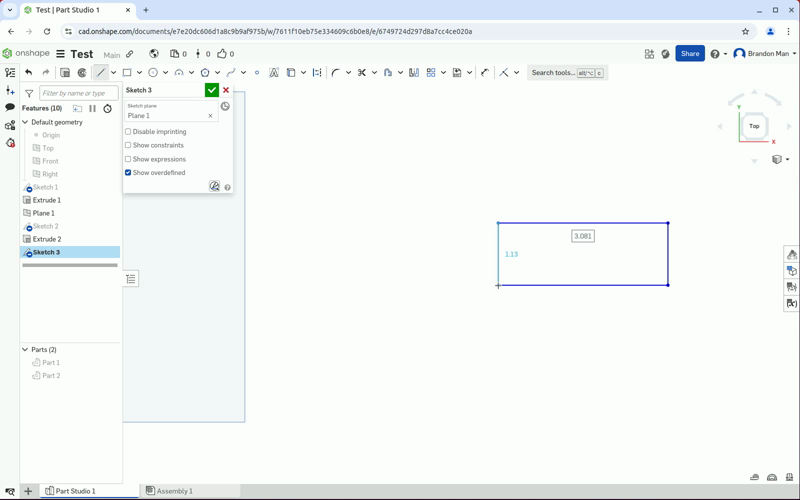
scroll(-6)
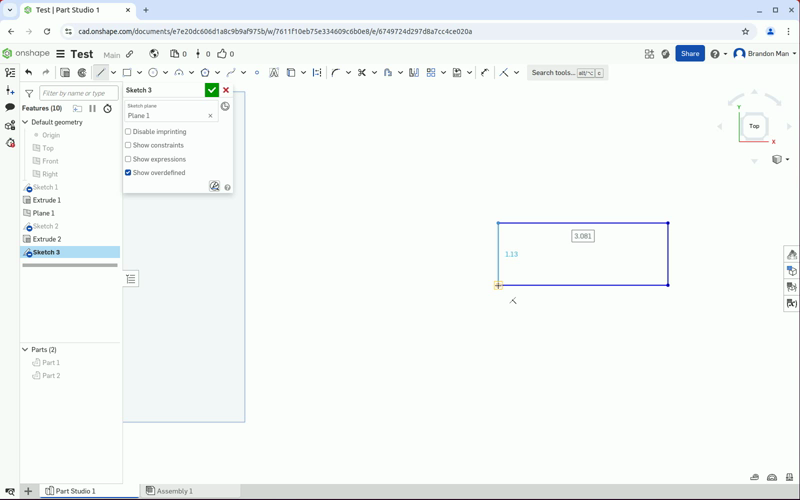
scroll(-6)
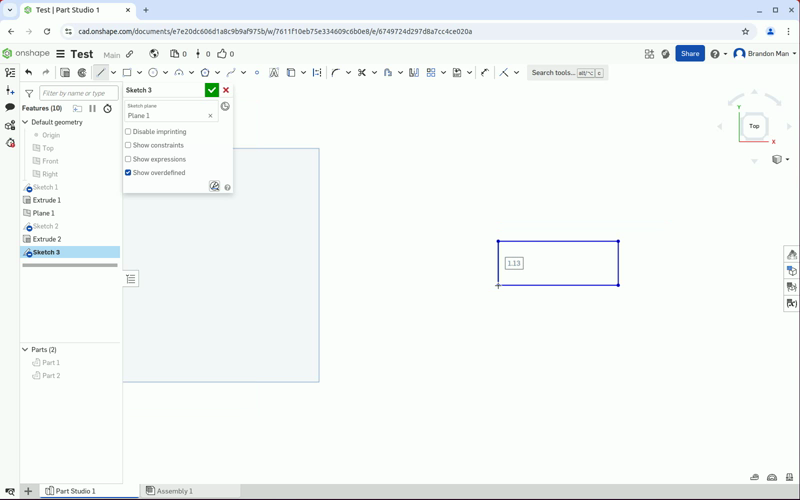
scroll(-6)
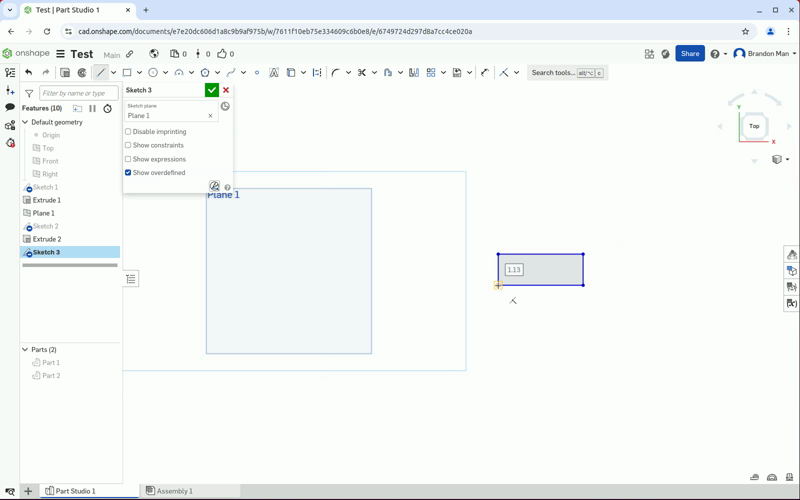
scroll(-6)
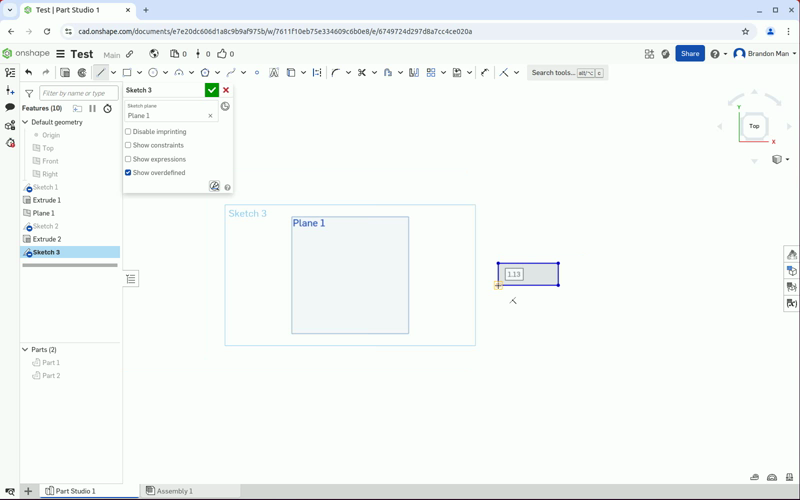
scroll(-6)
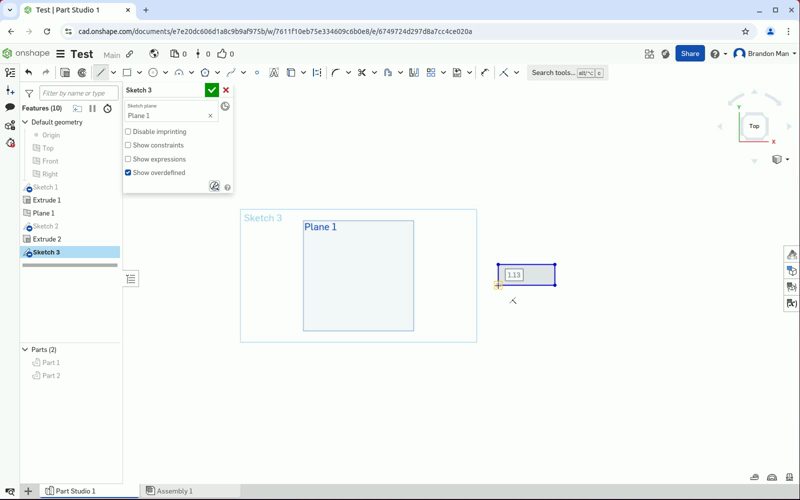
scroll(-6)
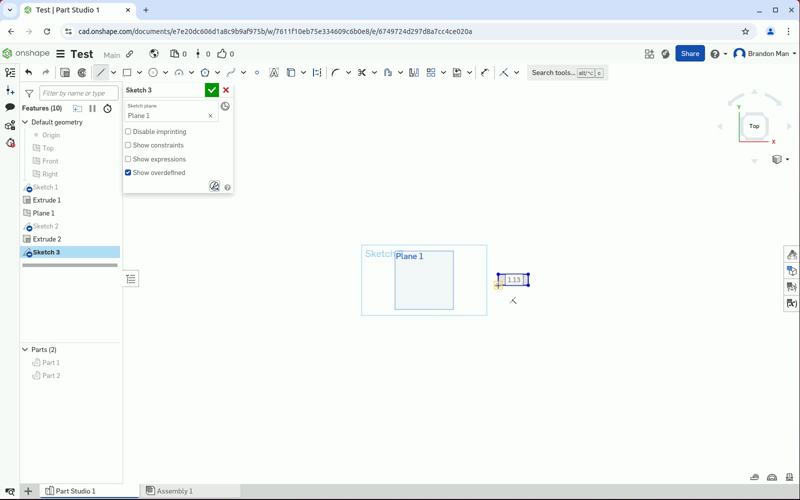
scroll(-6)
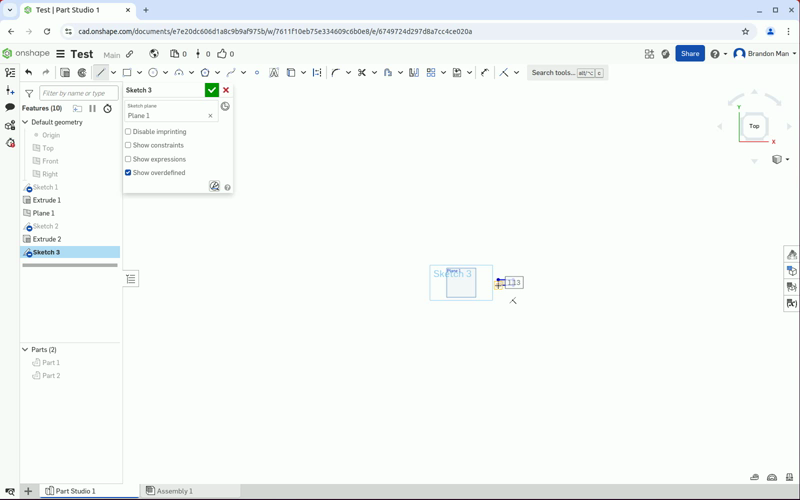
key(esc)
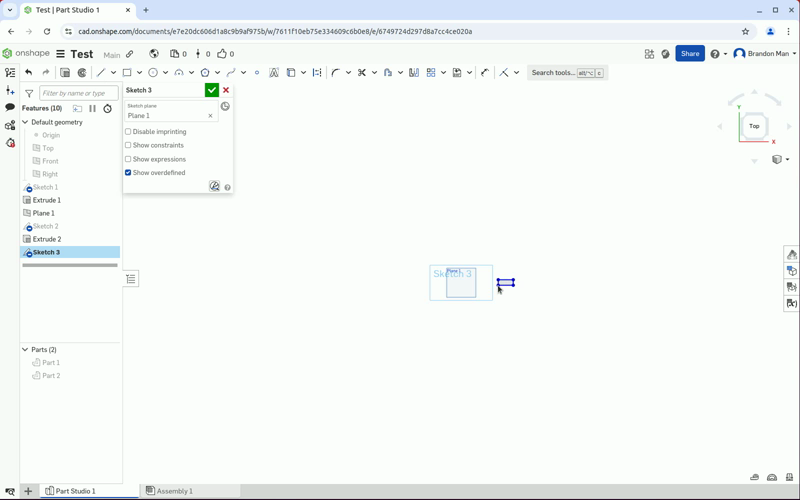
mouse_move(500, 283)
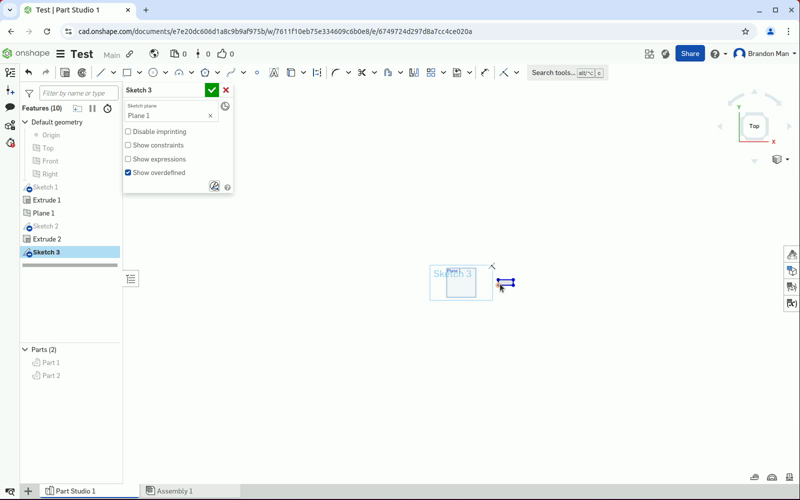
scroll(6)
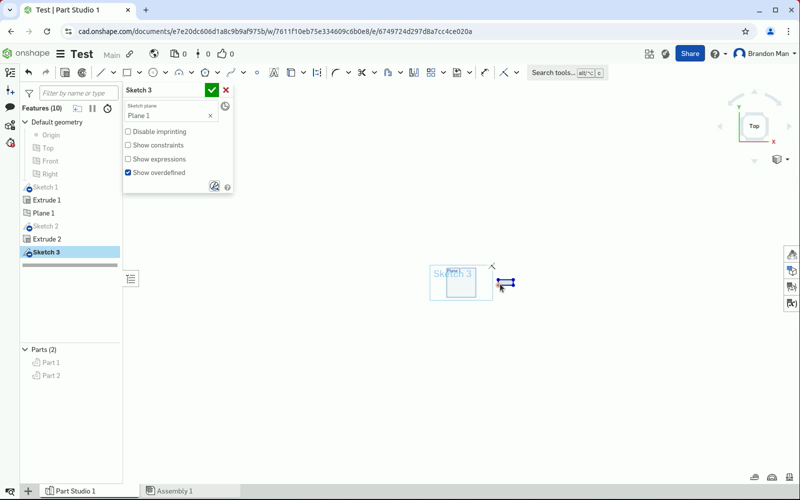
scroll(6)
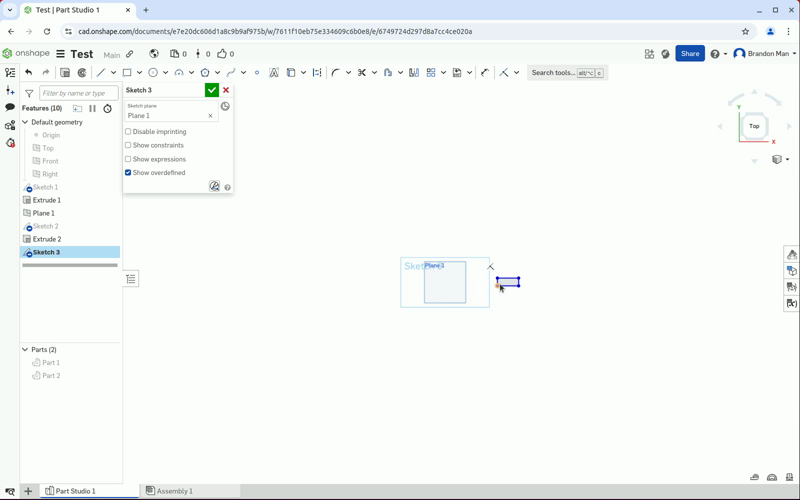
scroll(6)
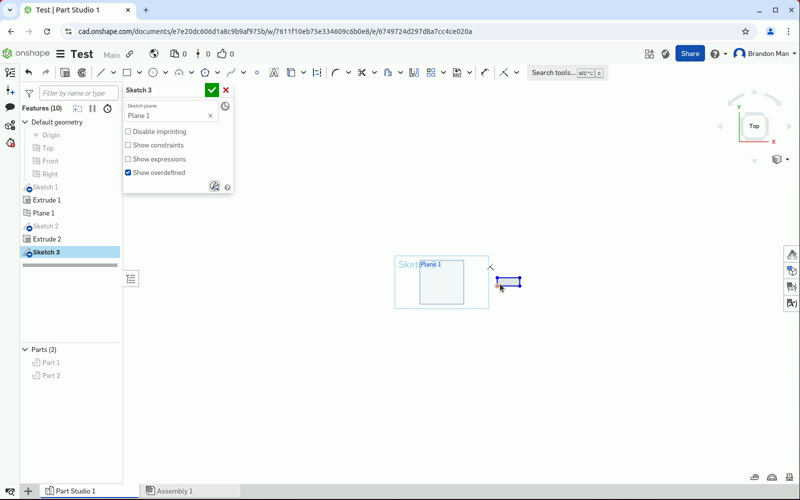
scroll(6)
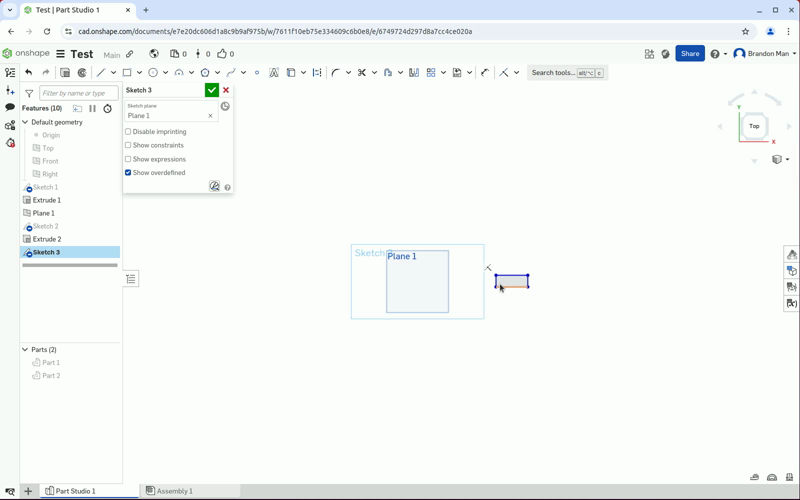
scroll(6)
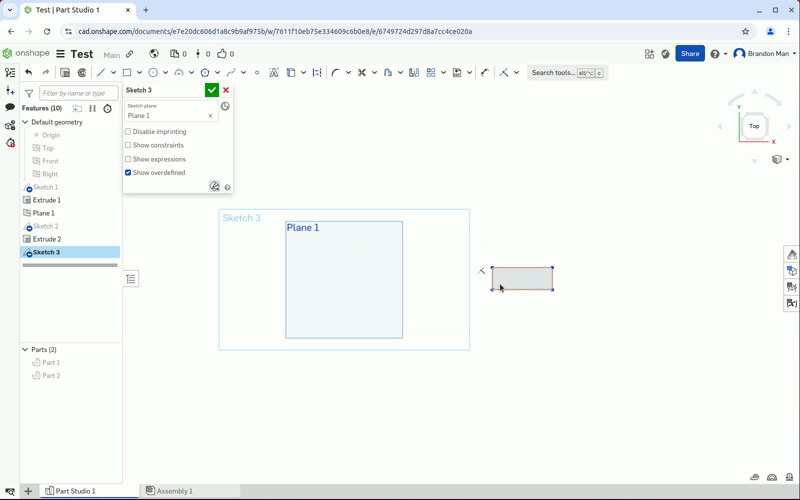
scroll(6)
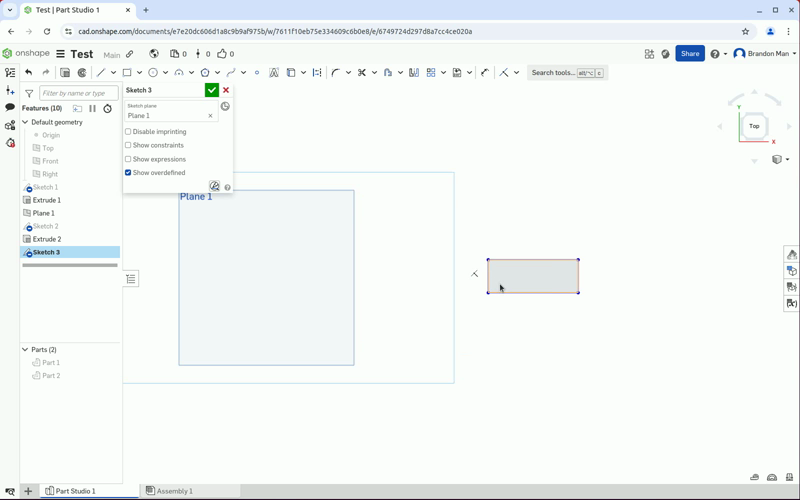
scroll(6)
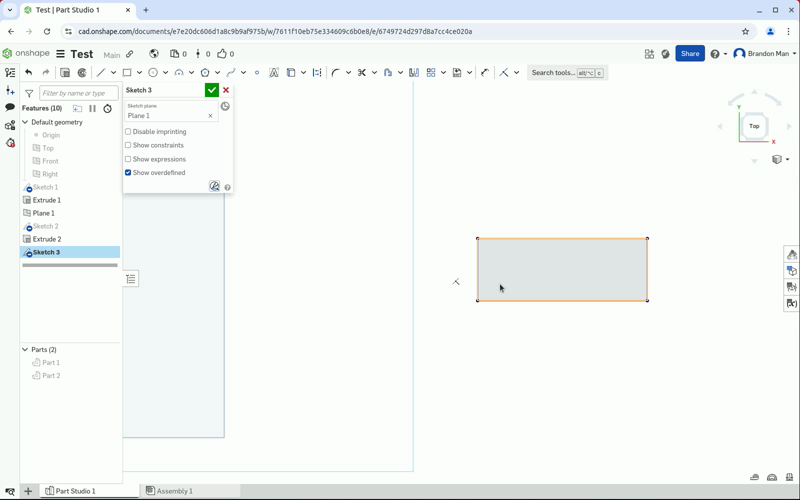
click(500, 283)
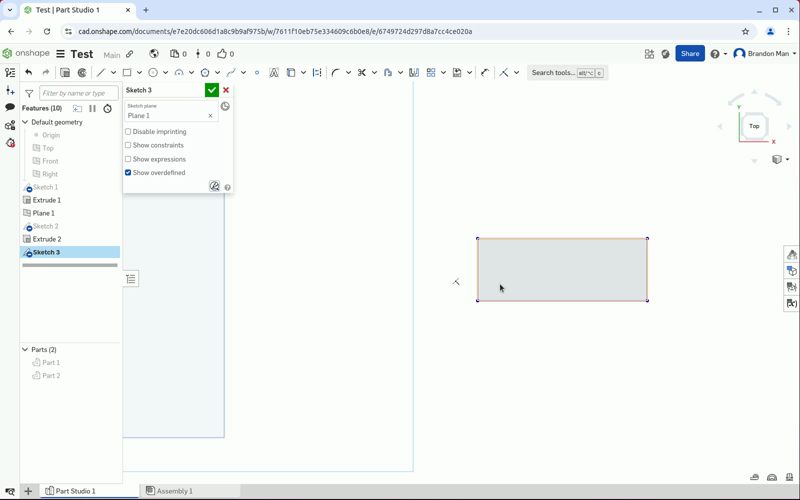
scroll(-6)
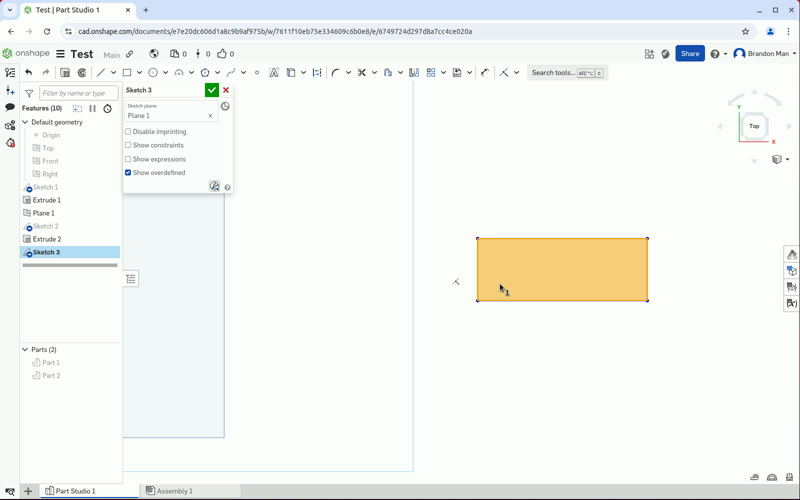
scroll(-6)
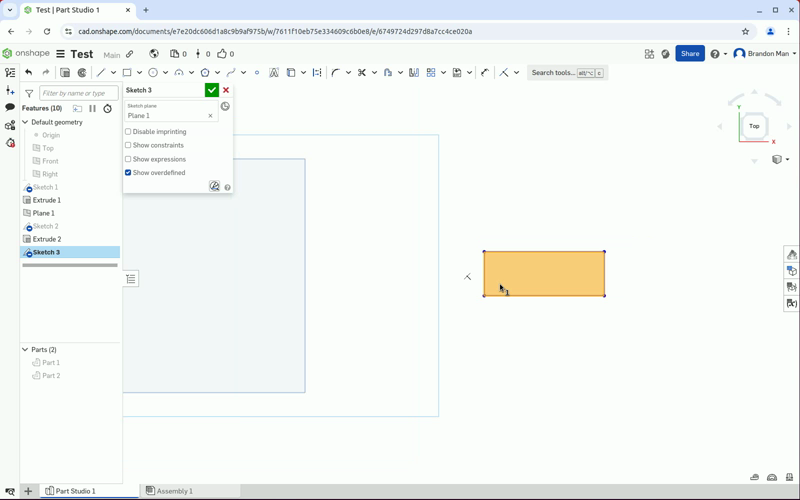
scroll(-6)
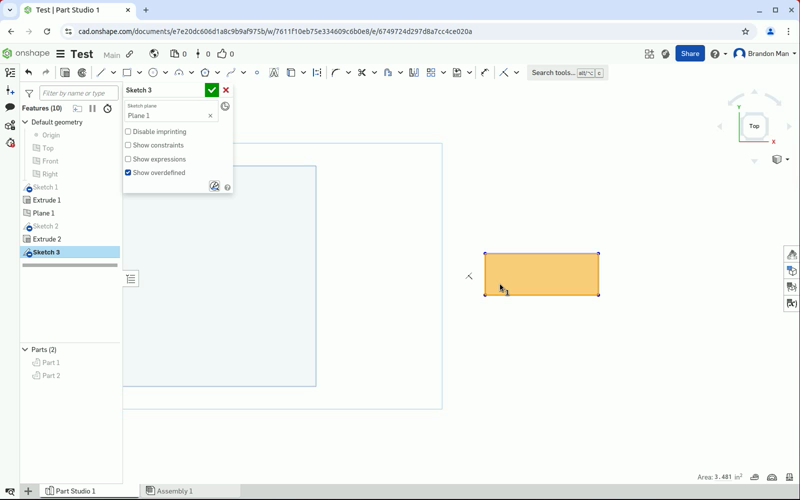
scroll(-6)
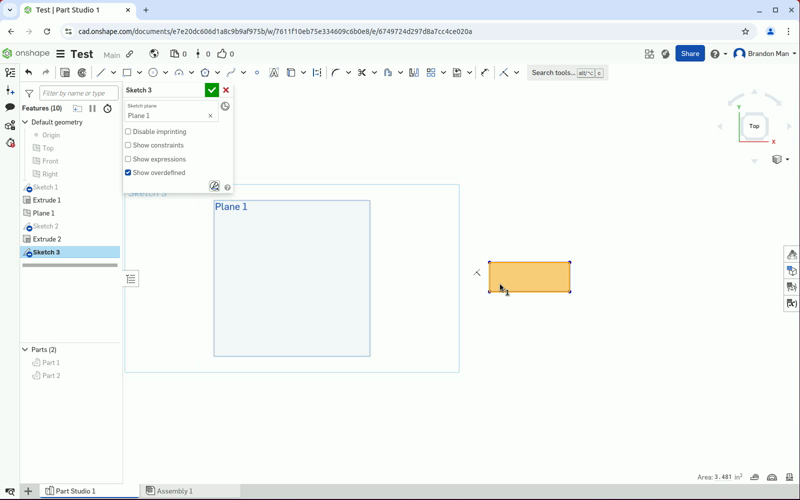
scroll(-6)
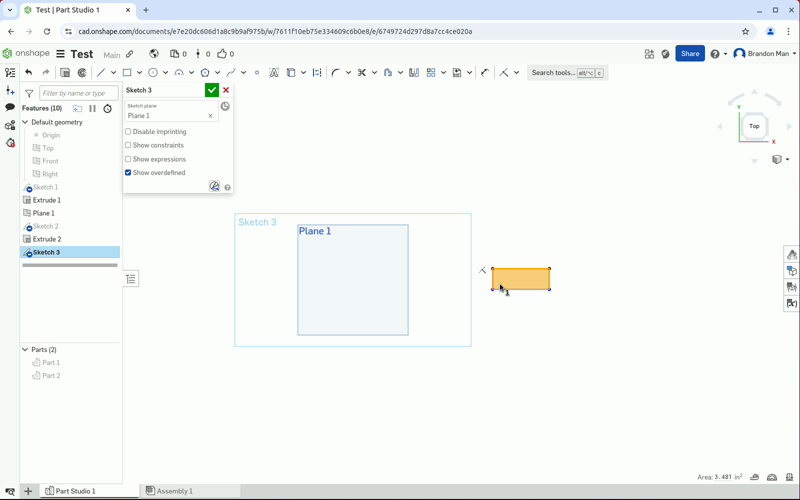
scroll(-6)
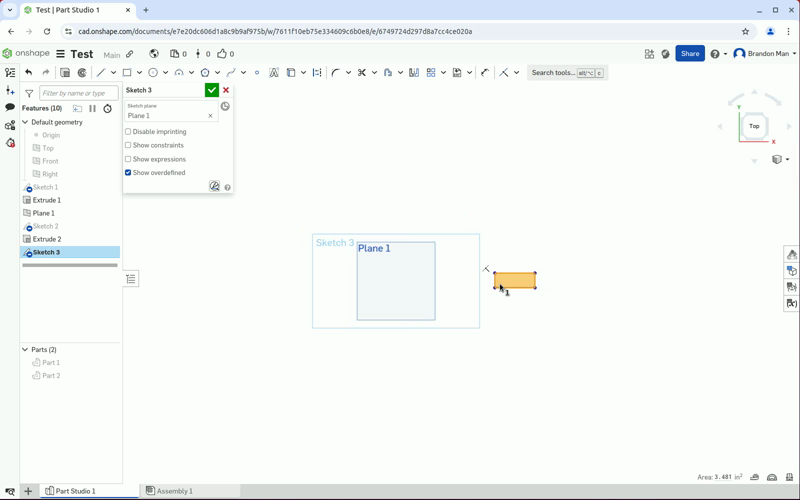
scroll(-6)
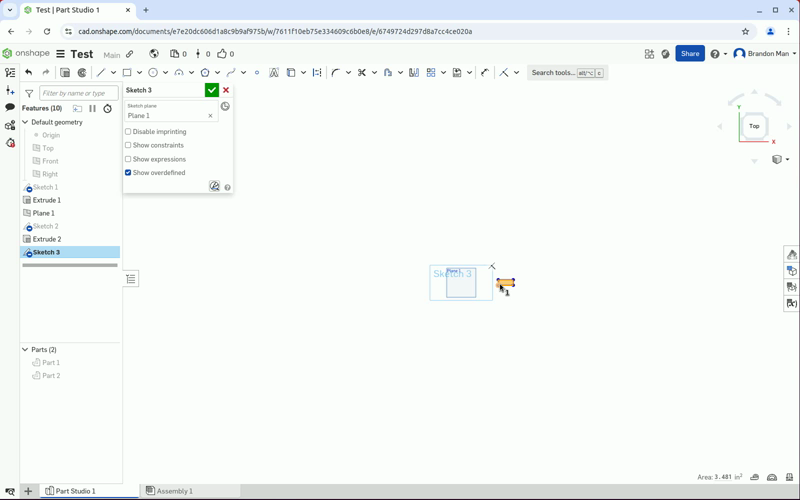
mouse_move(73, 352)
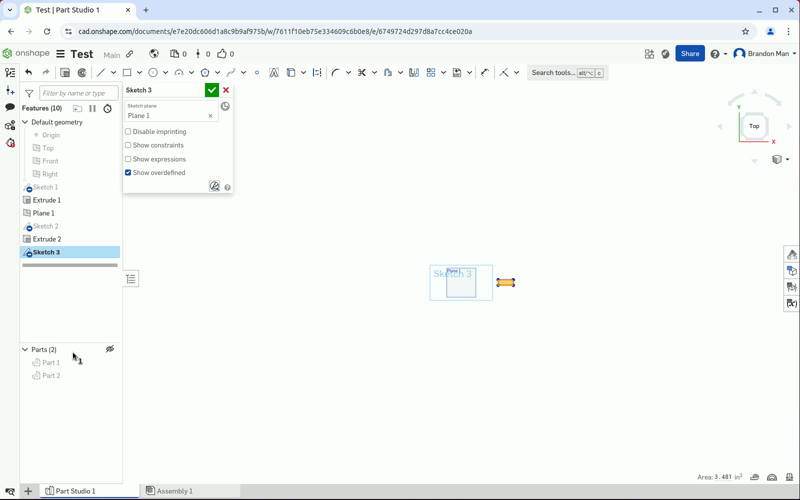
key(shift+y)
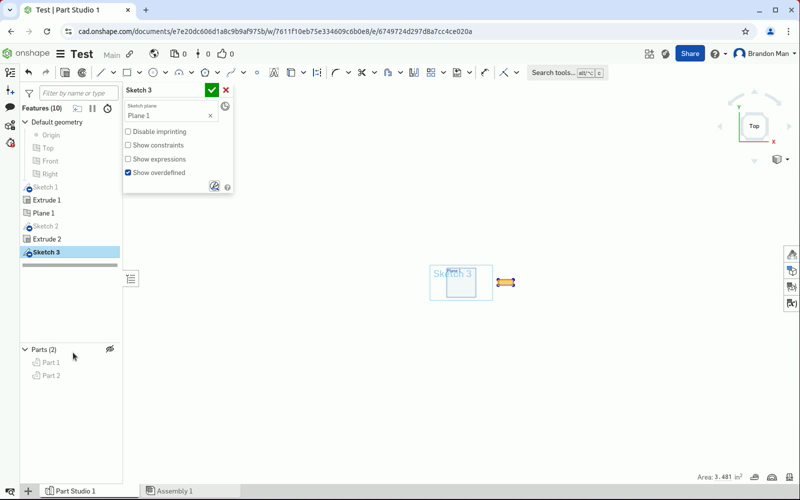
key(shift+e)
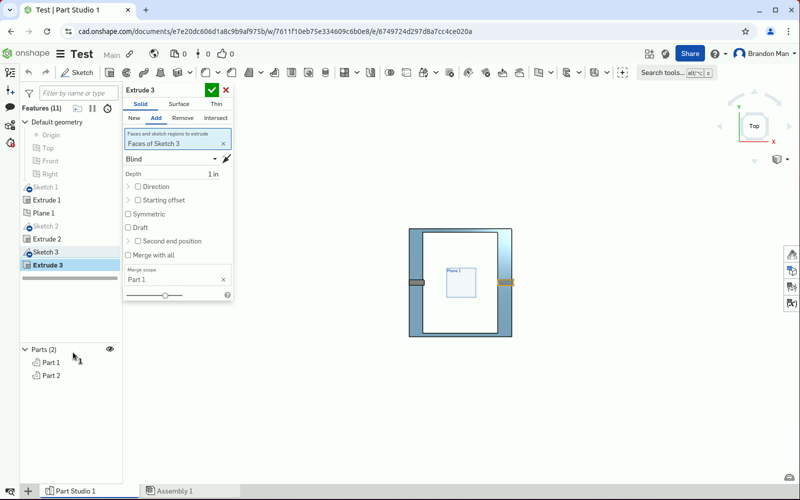
mouse_move(143, 106)
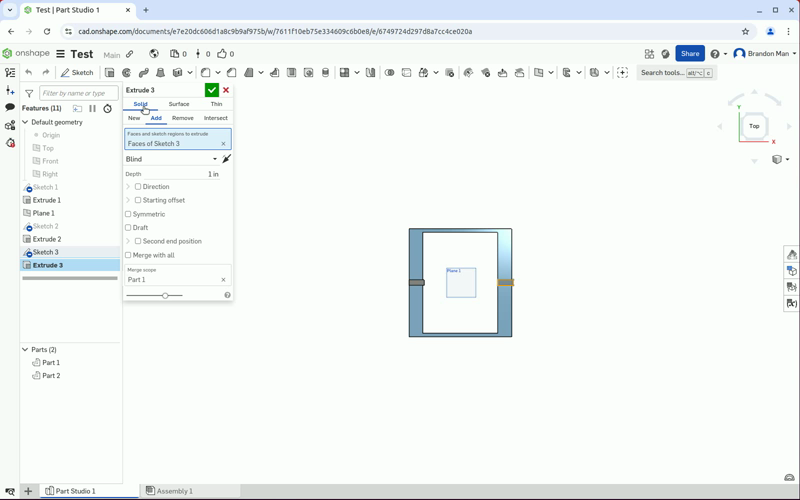
click(143, 106)
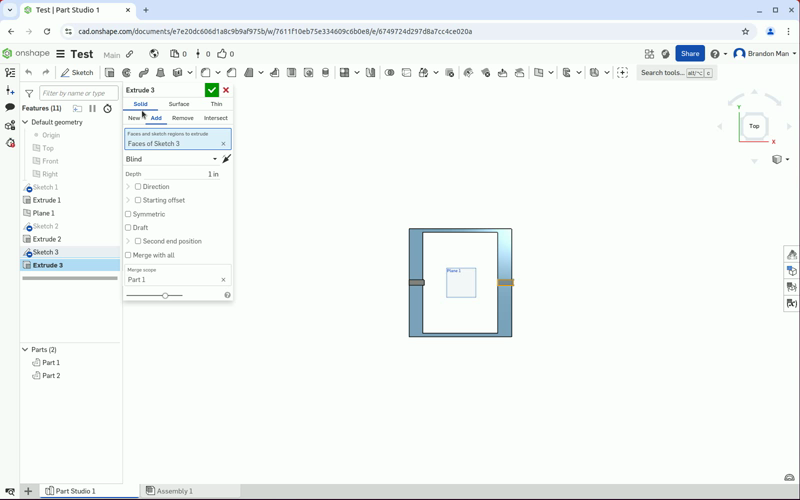
mouse_move(137, 120)
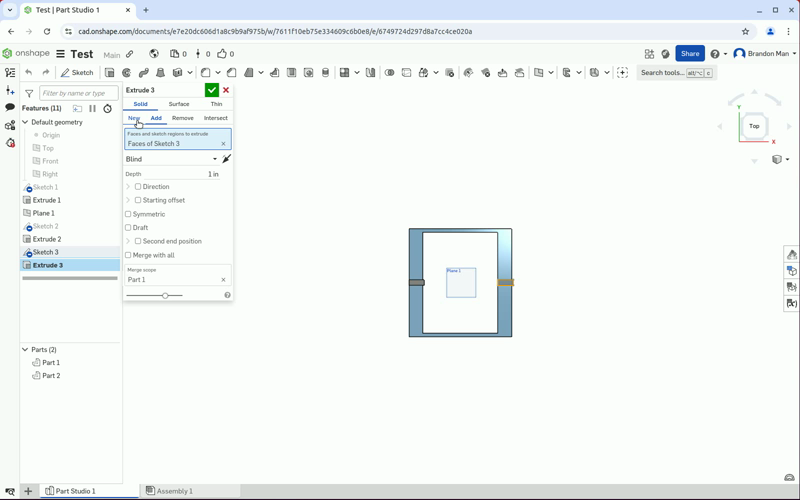
click(137, 120)
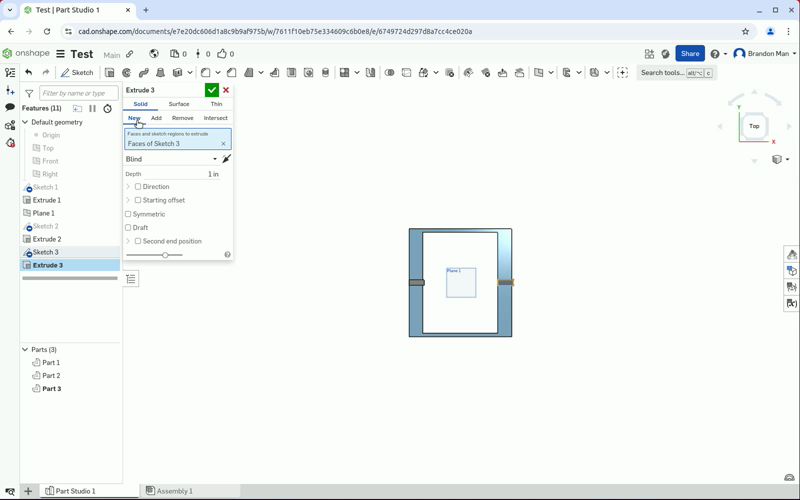
key(tab, 4)
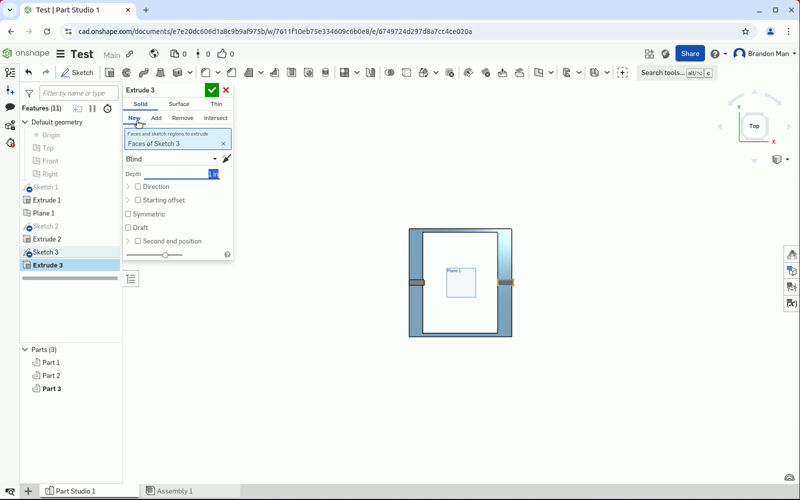
text(0.963)
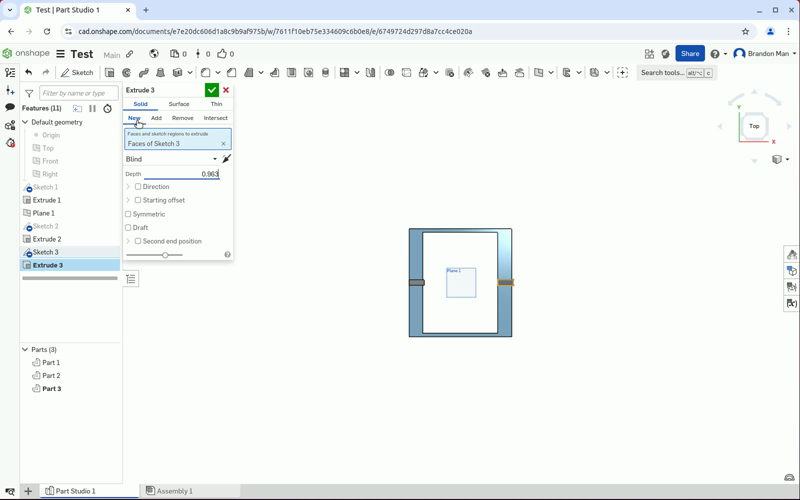
key(enter)
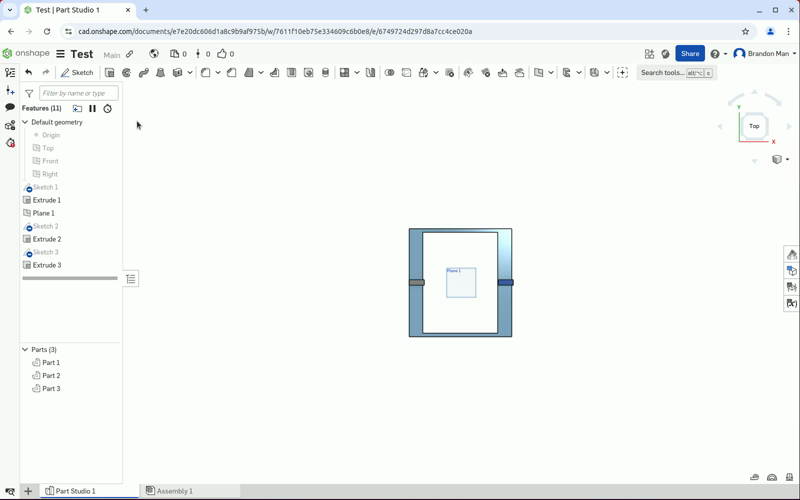
key(shift+h)
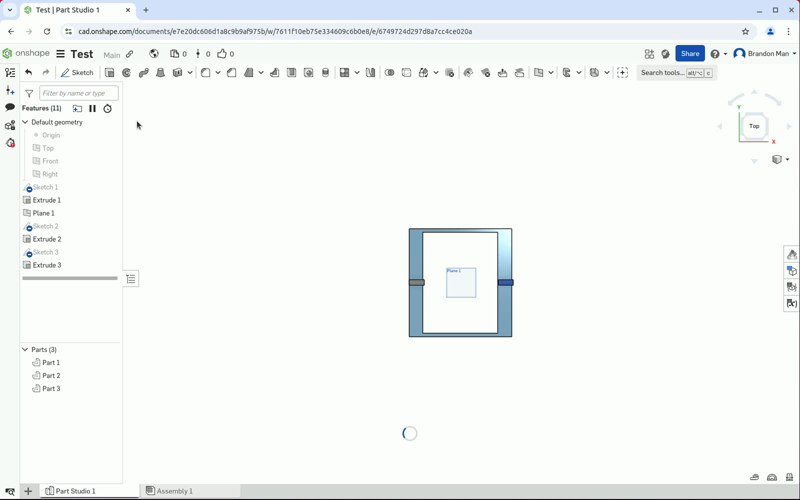
key(shift+h)
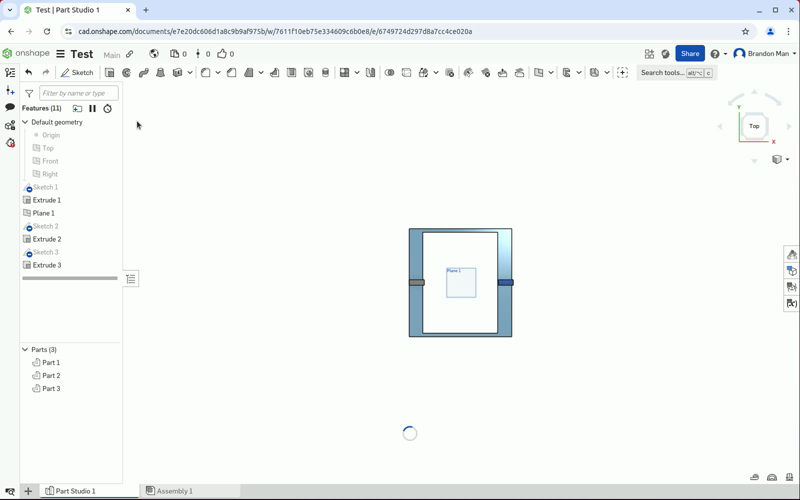
key(shift+7)
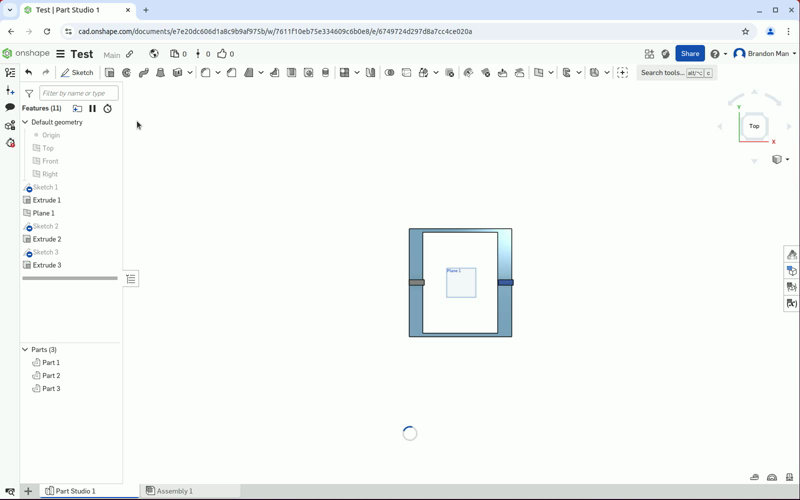
key(up, 3)
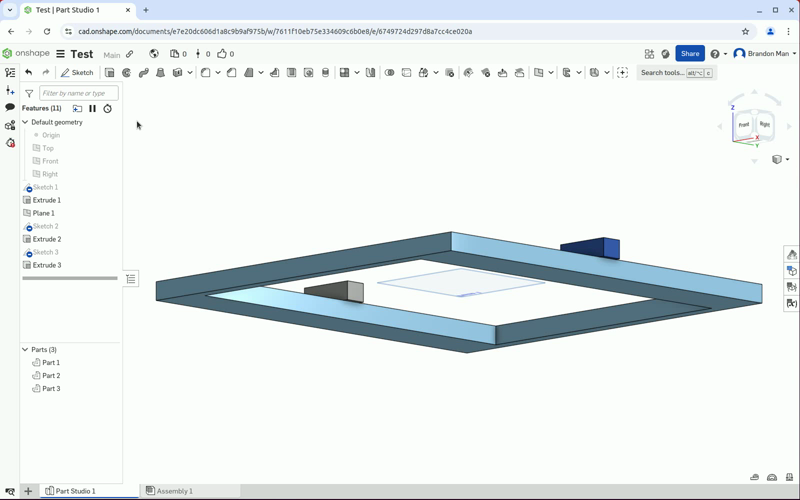
key(left, 3)
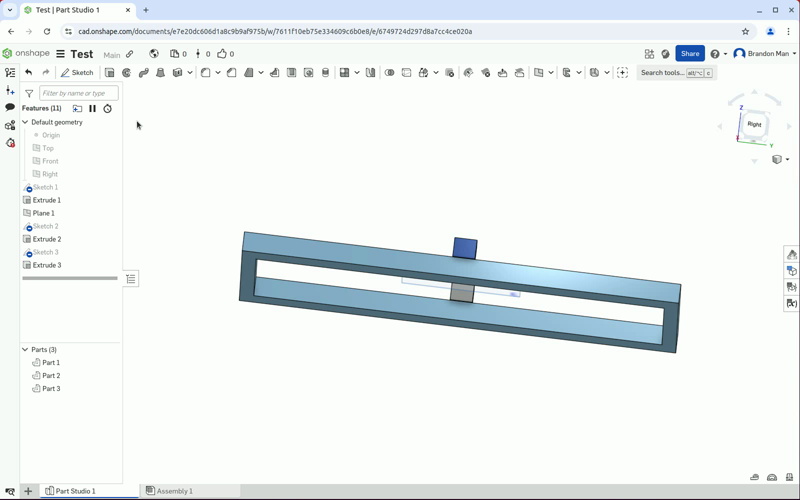
key(right, 3)
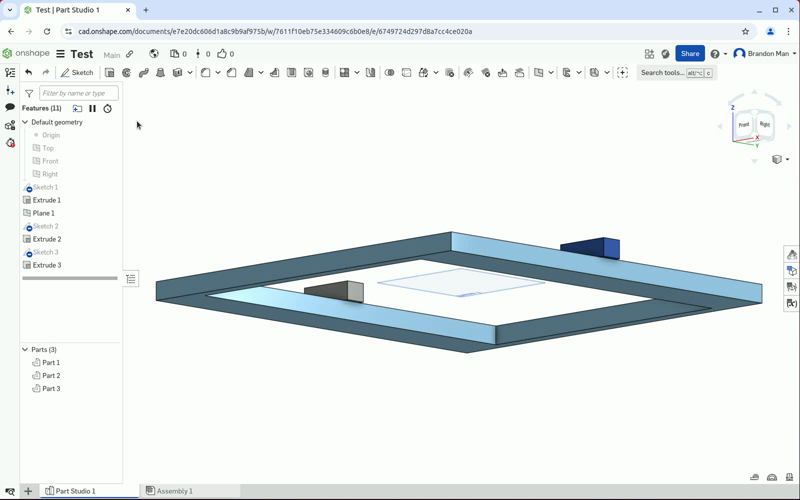
key(down, 3)
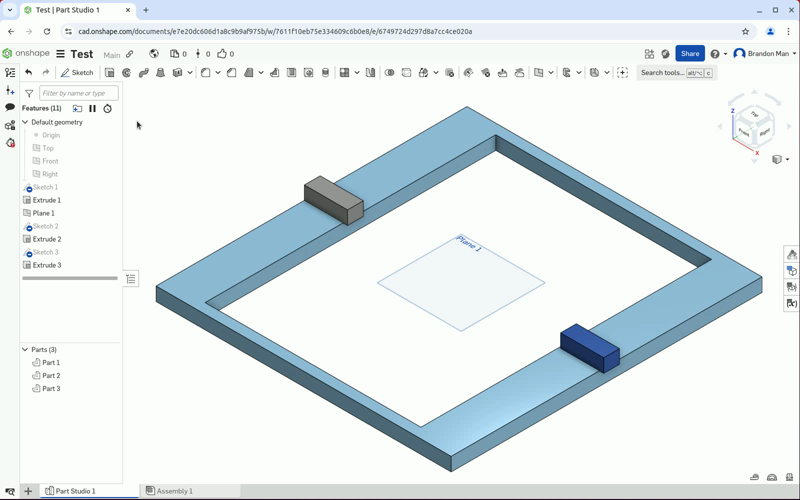
mouse_move(73, 189)
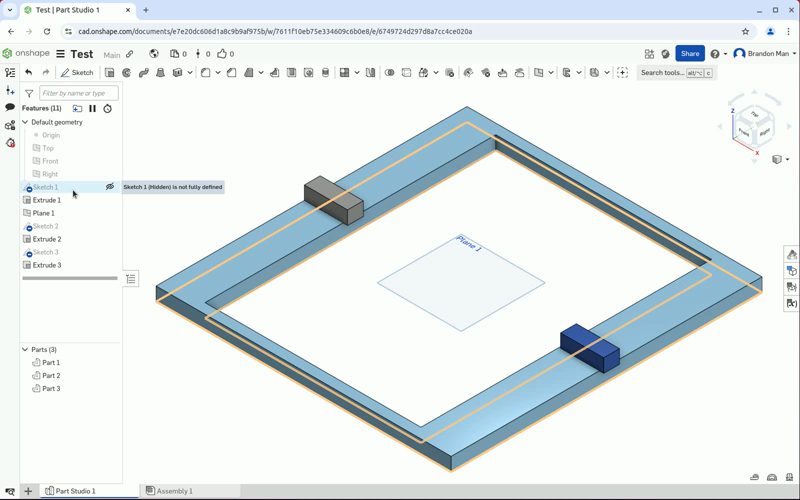
click(73, 189)